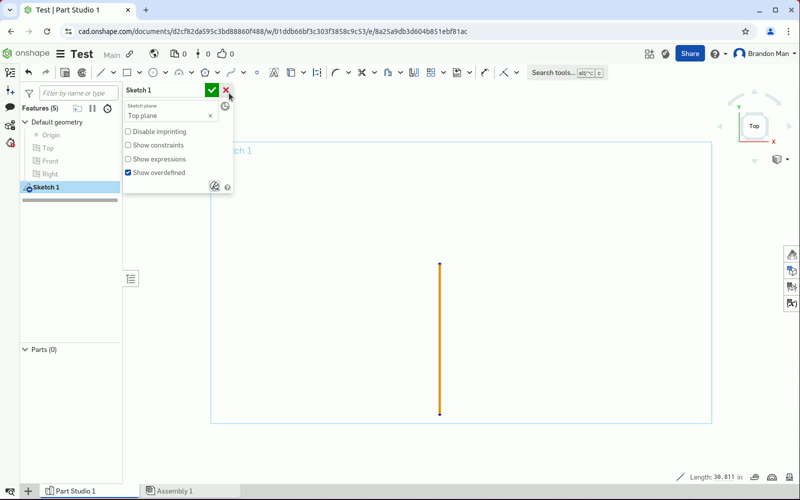
key(shift+h)
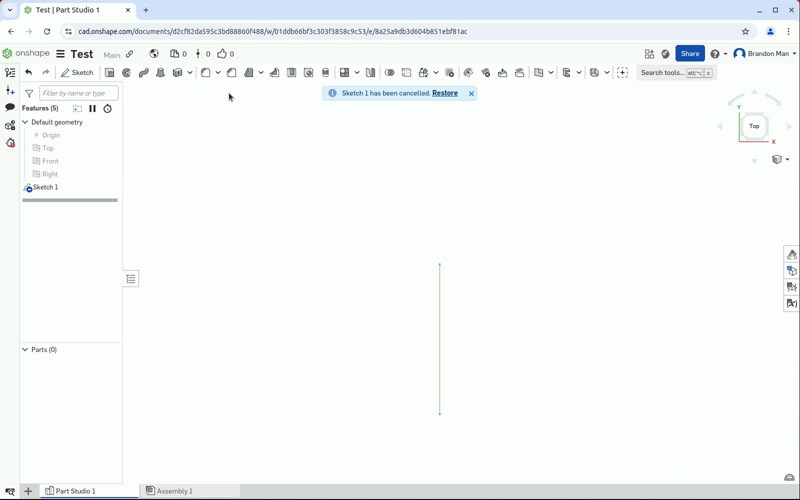
key(shift+s)
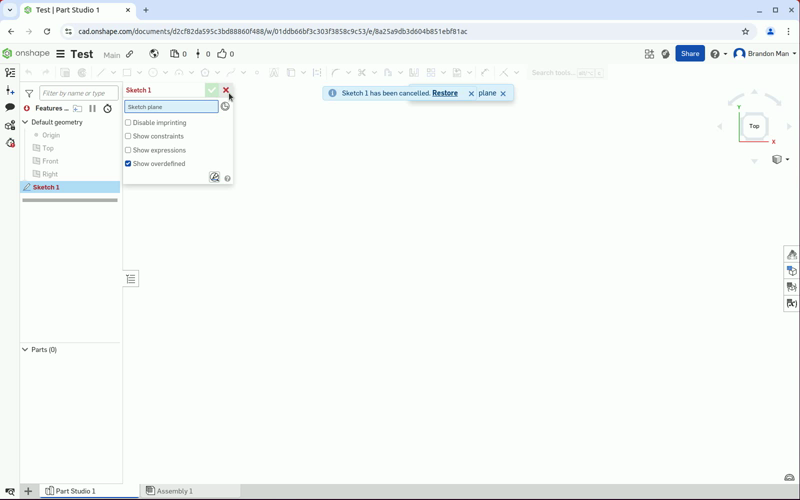
mouse_move(73, 150)
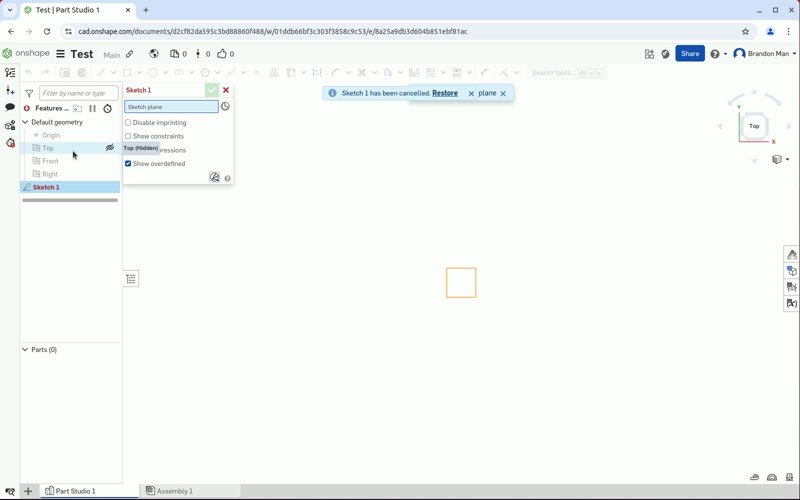
click(73, 150)
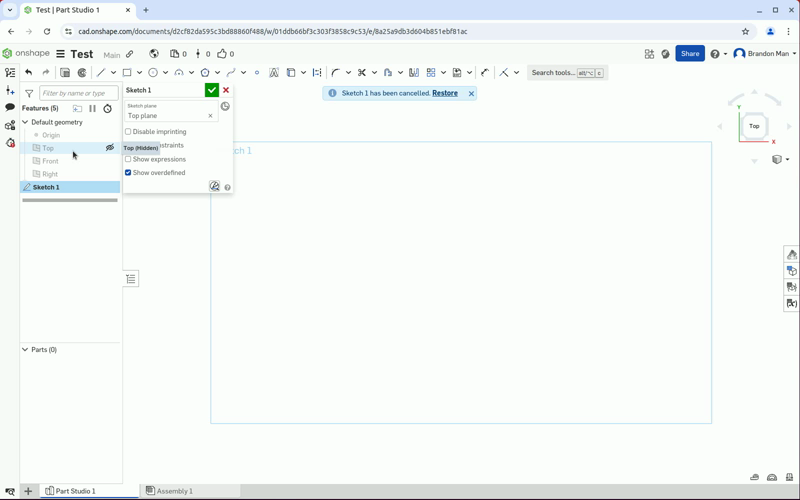
mouse_move(73, 352)
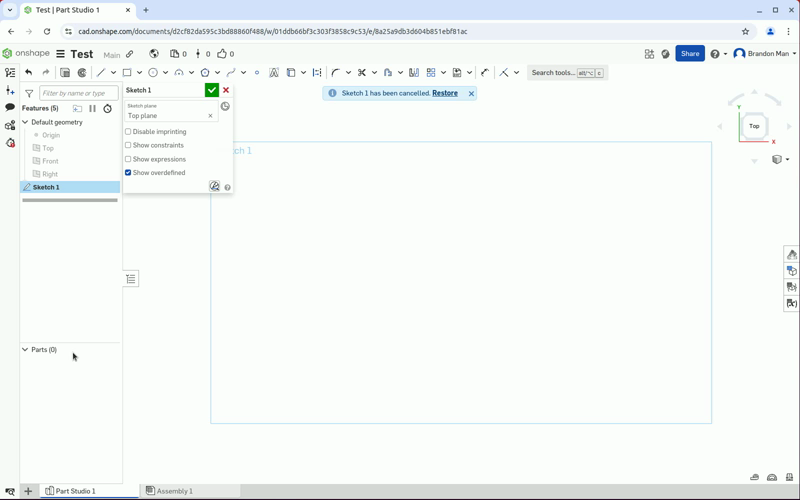
key(y)
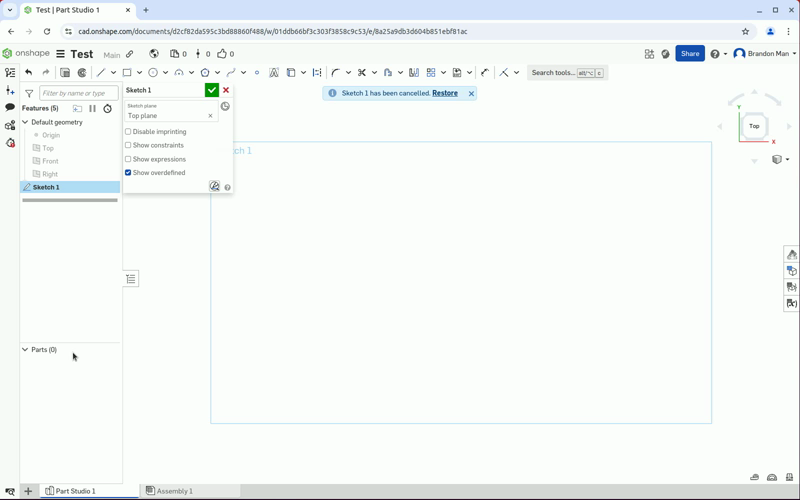
key(l)
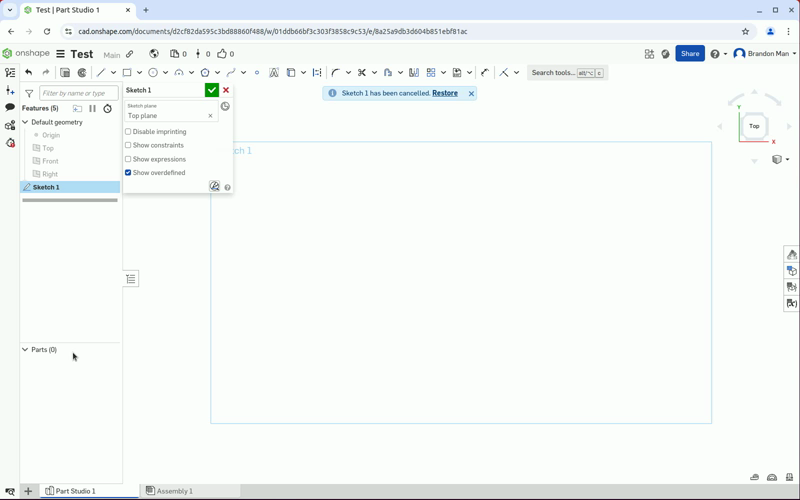
key_down(shift)
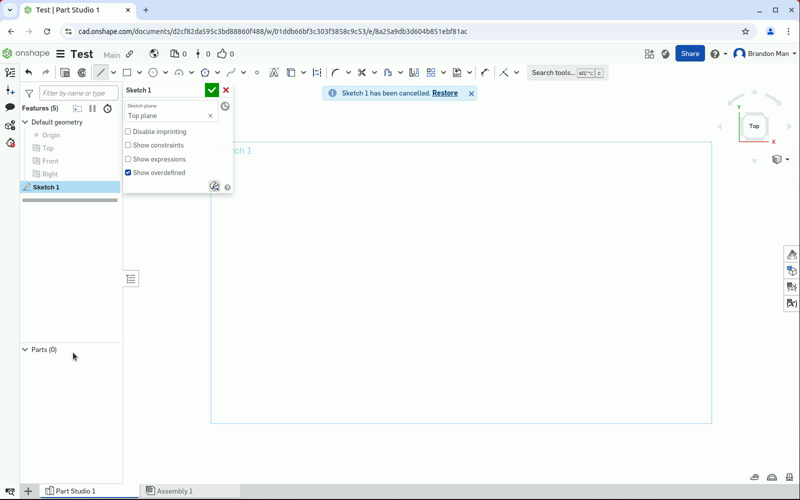
mouse_move(374, 282)
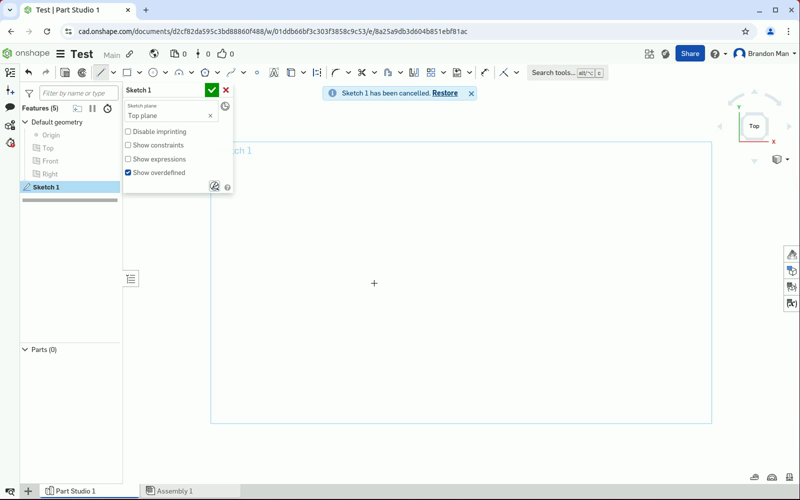
click(374, 282)
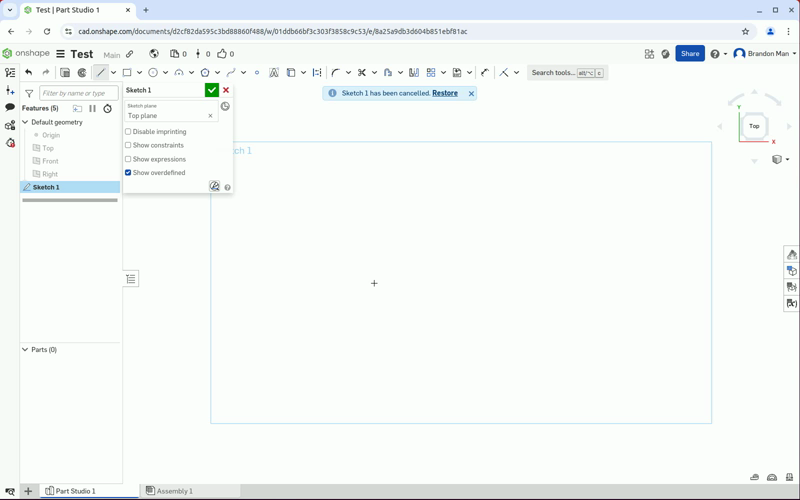
key_up(shift)
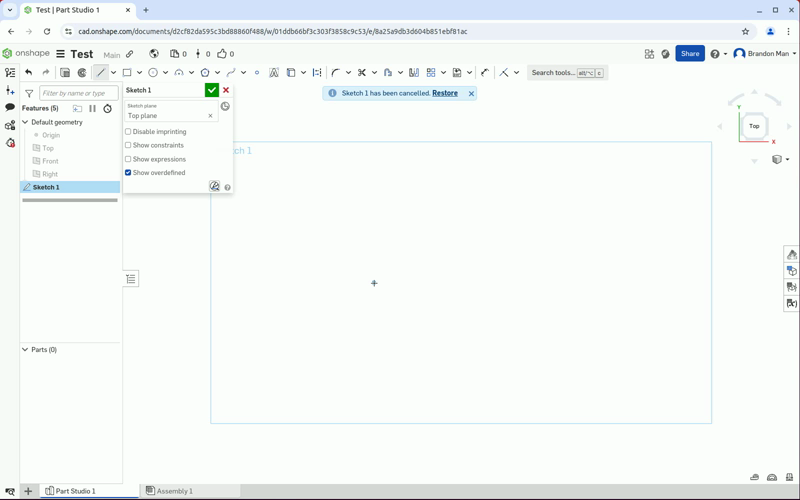
key_down(shift)
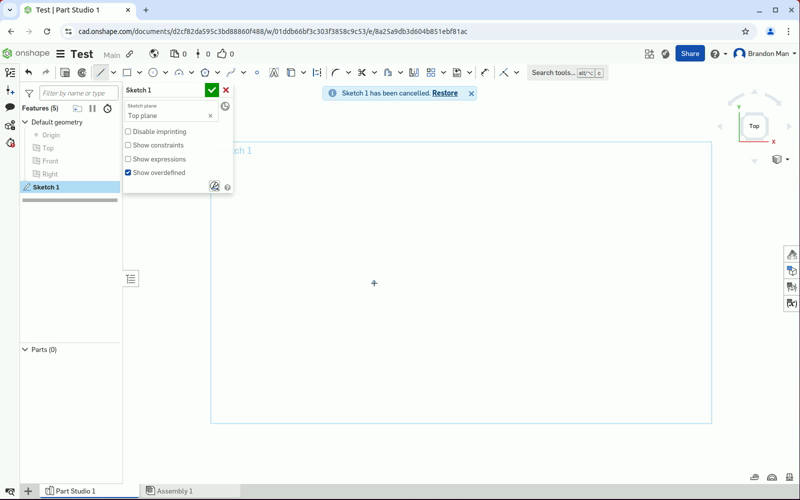
mouse_move(404, 282)
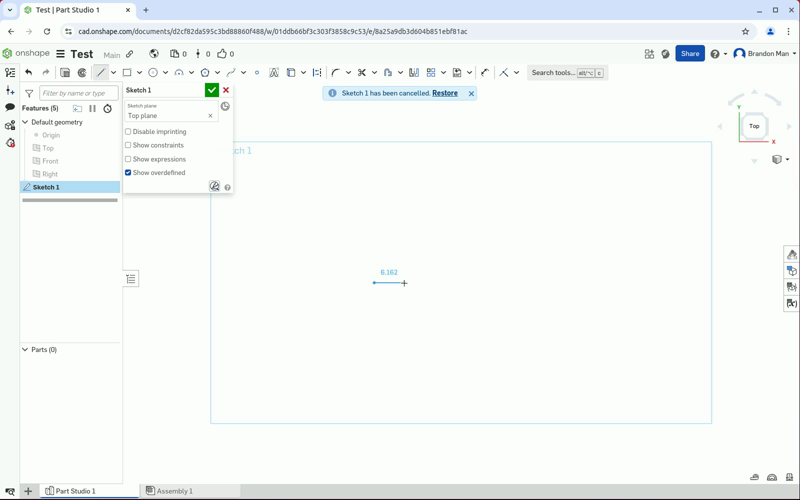
mouse_move(405, 282)
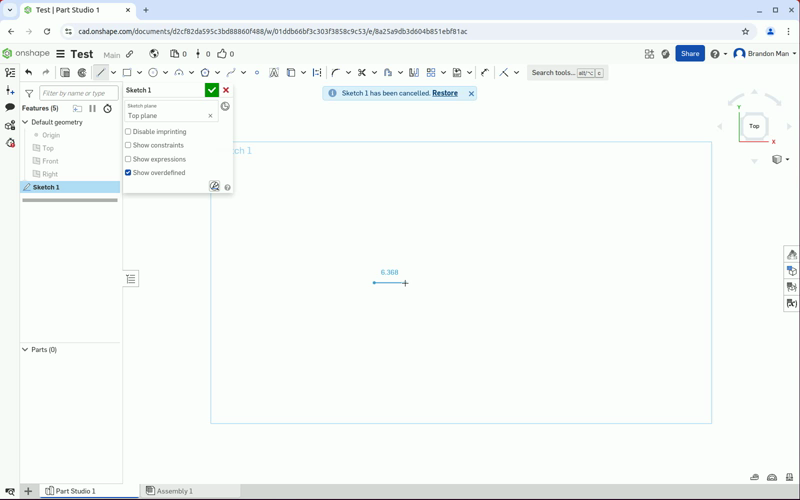
click(405, 282)
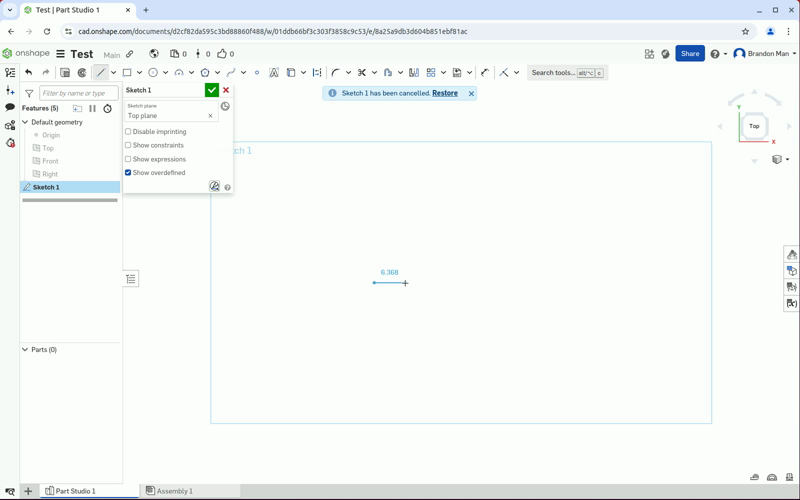
key_up(shift)
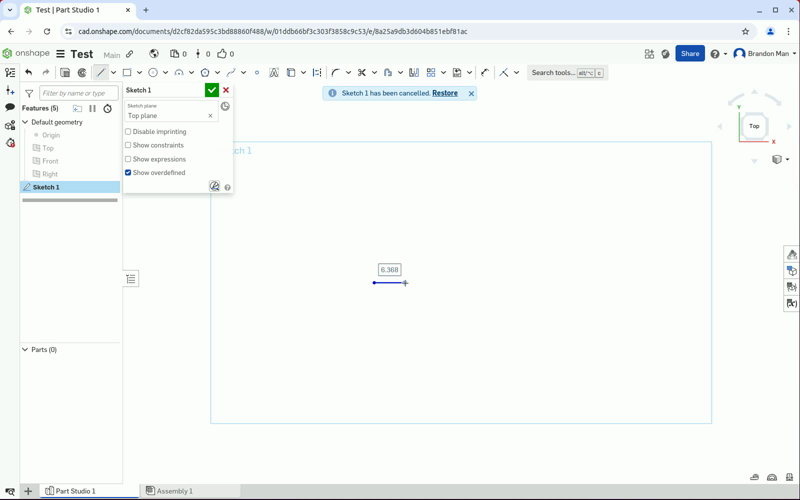
key_down(shift)
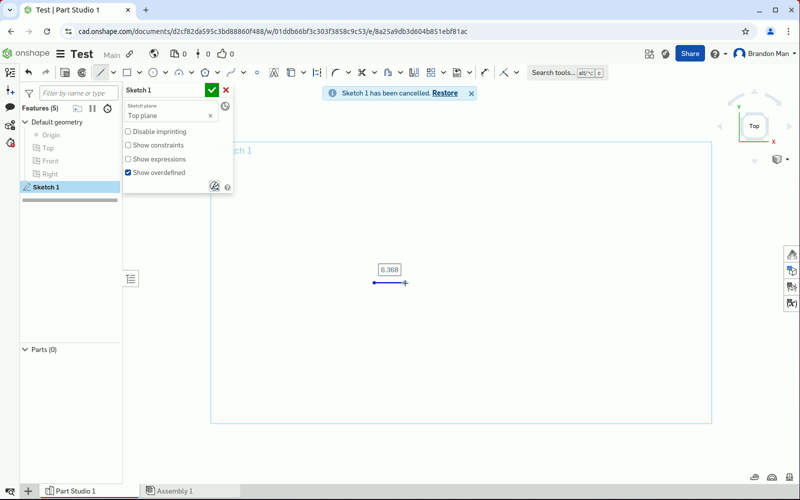
mouse_move(435, 282)
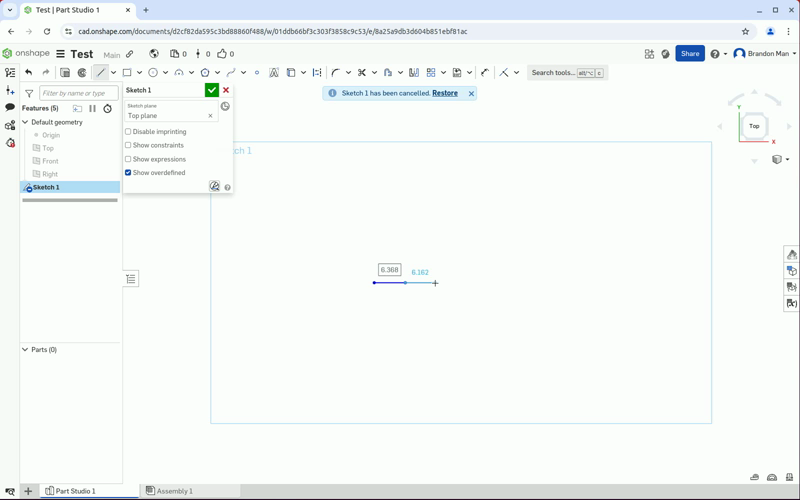
mouse_move(405, 263)
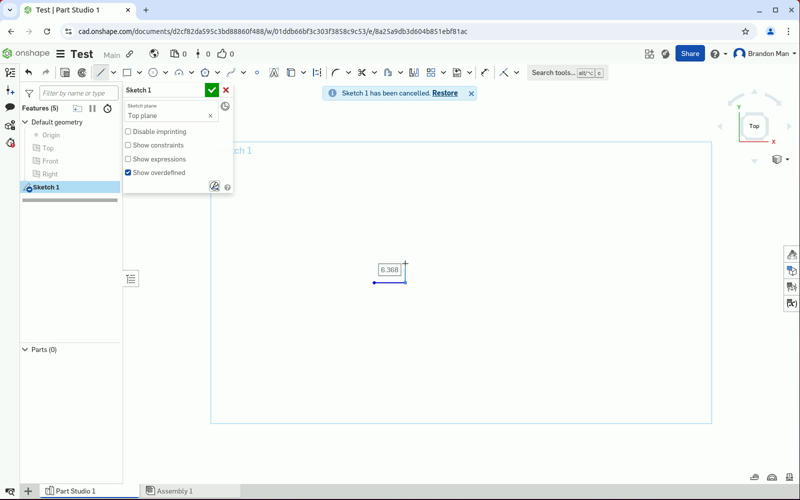
click(405, 263)
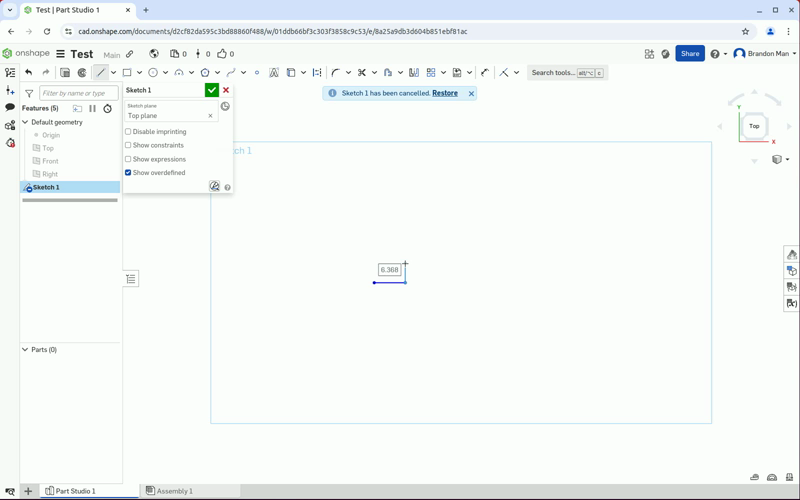
key_up(shift)
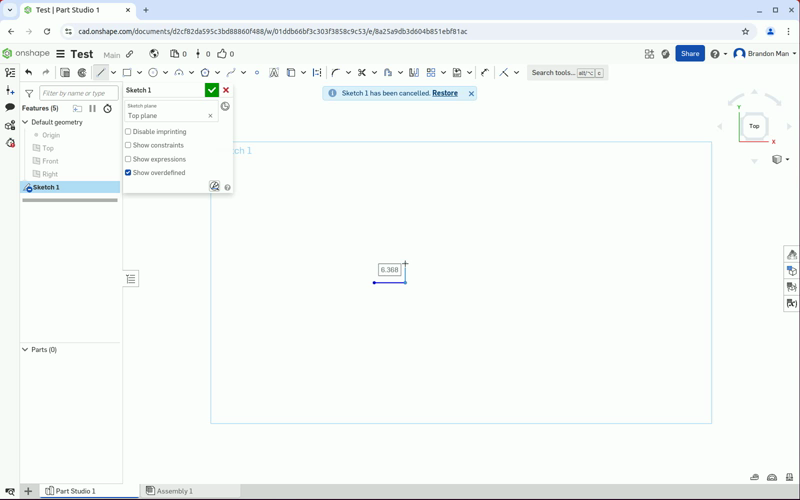
key_down(shift)
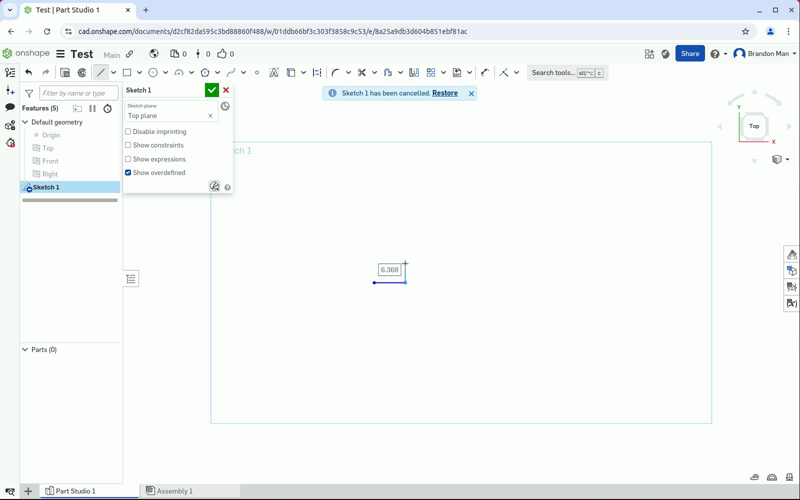
mouse_move(435, 263)
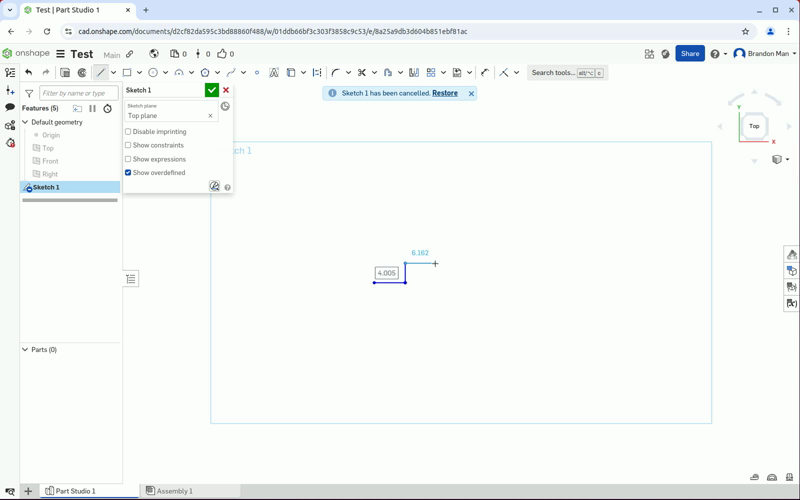
mouse_move(405, 250)
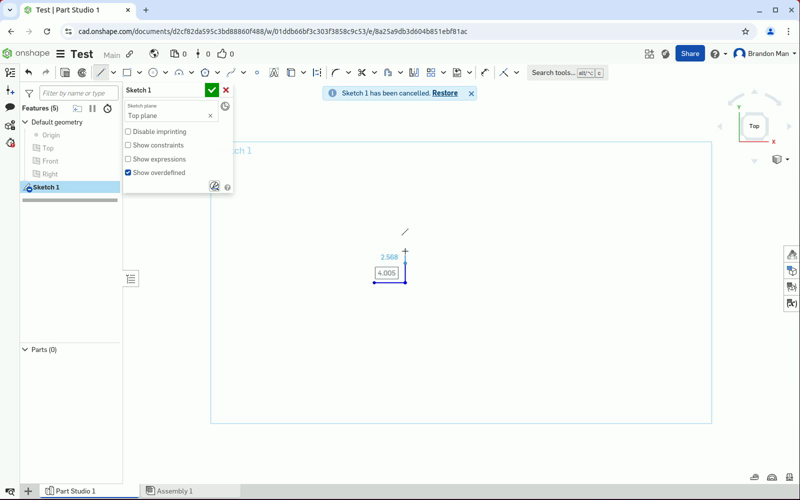
click(405, 250)
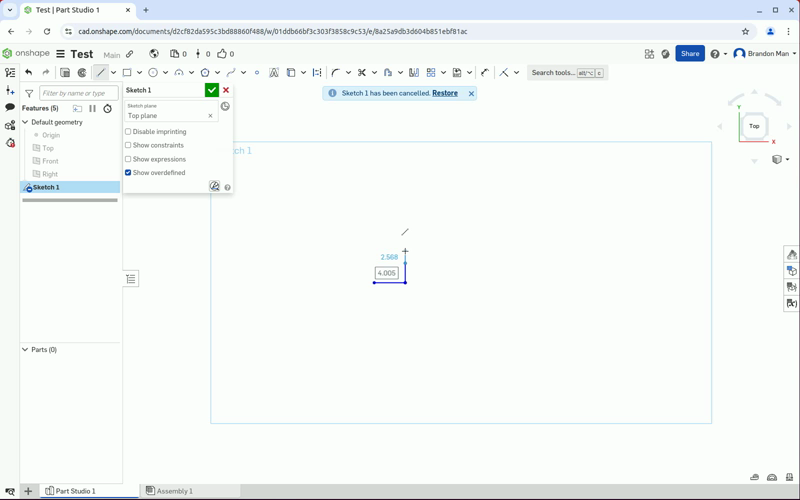
key_up(shift)
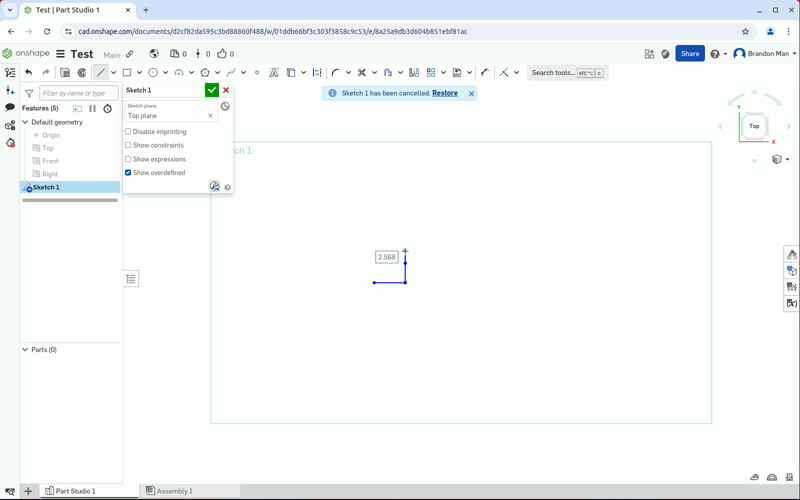
key_down(shift)
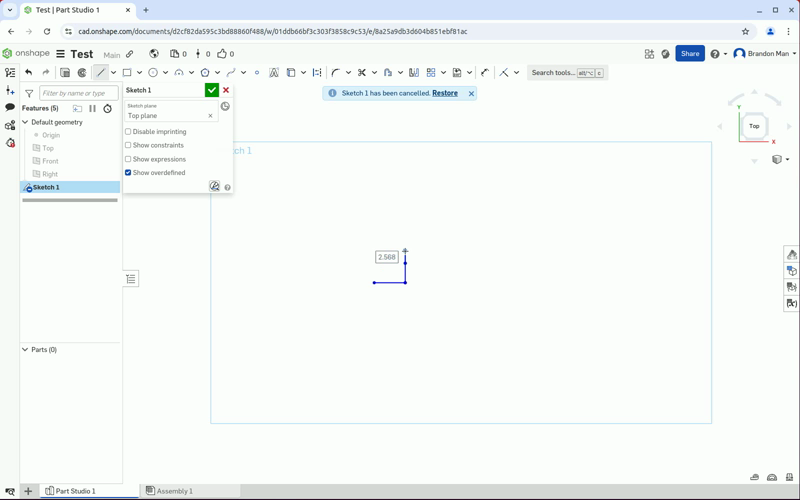
mouse_move(435, 250)
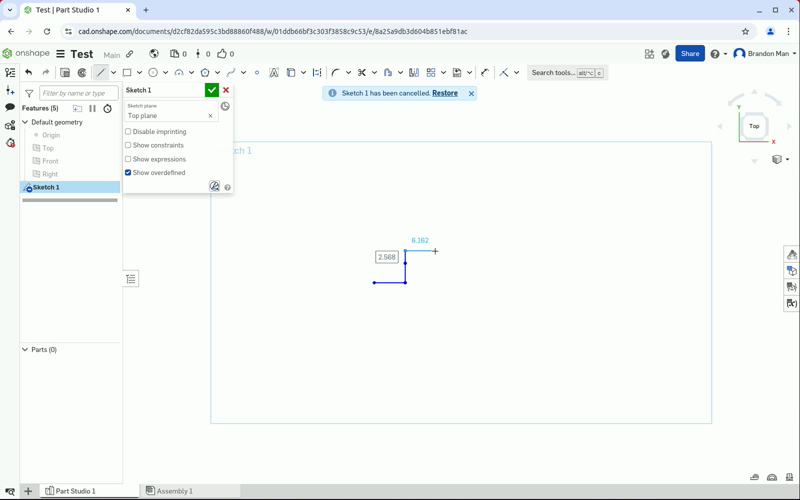
mouse_move(405, 230)
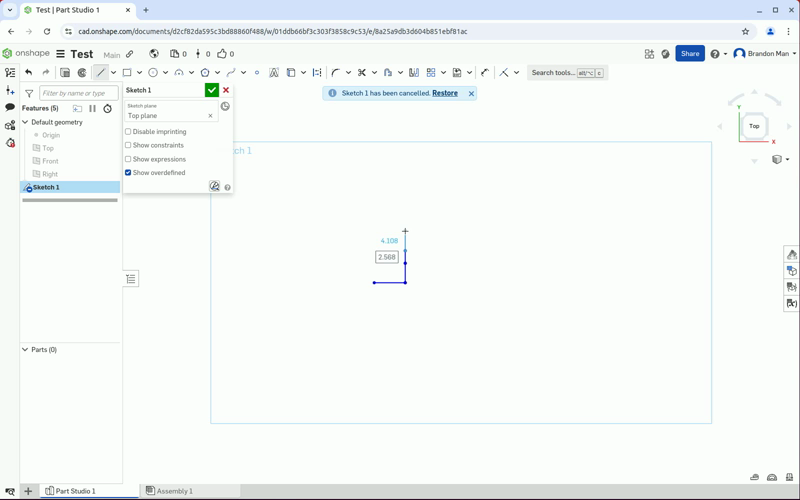
click(405, 230)
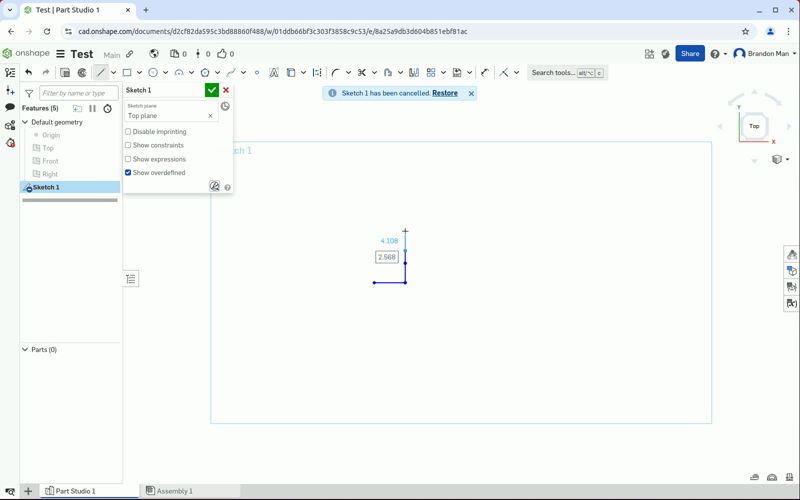
key_up(shift)
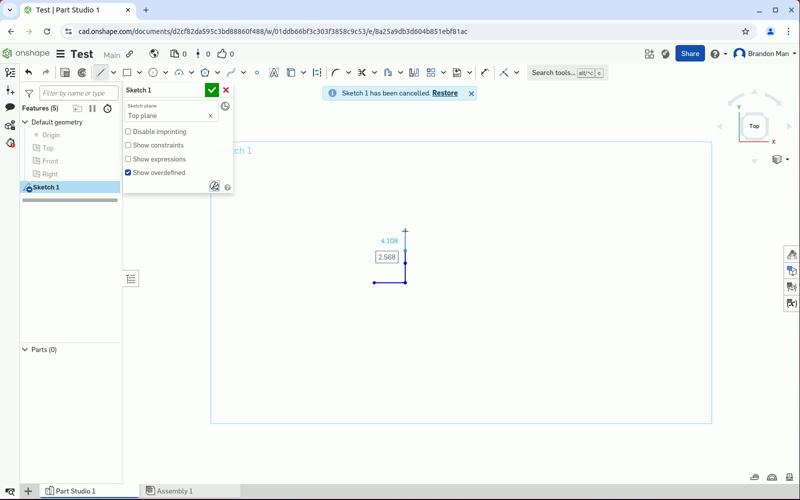
key_down(shift)
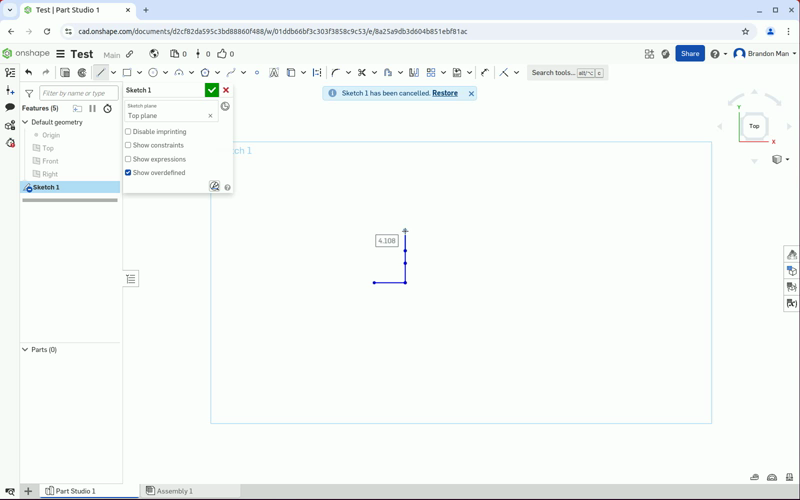
mouse_move(435, 230)
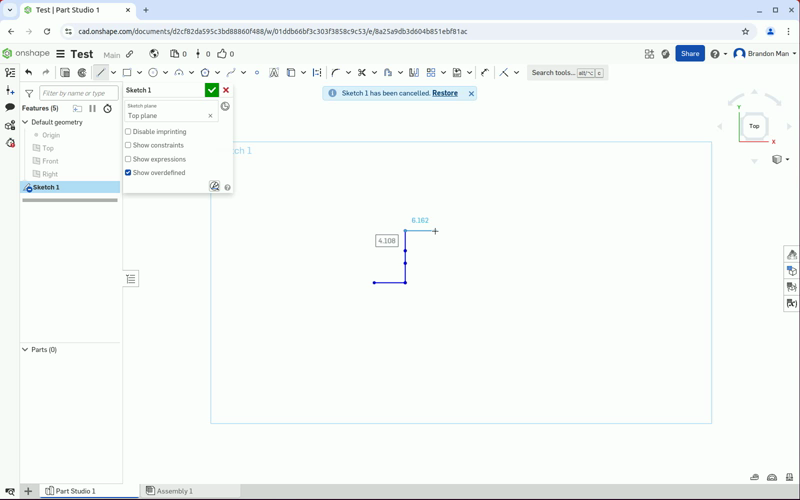
mouse_move(374, 230)
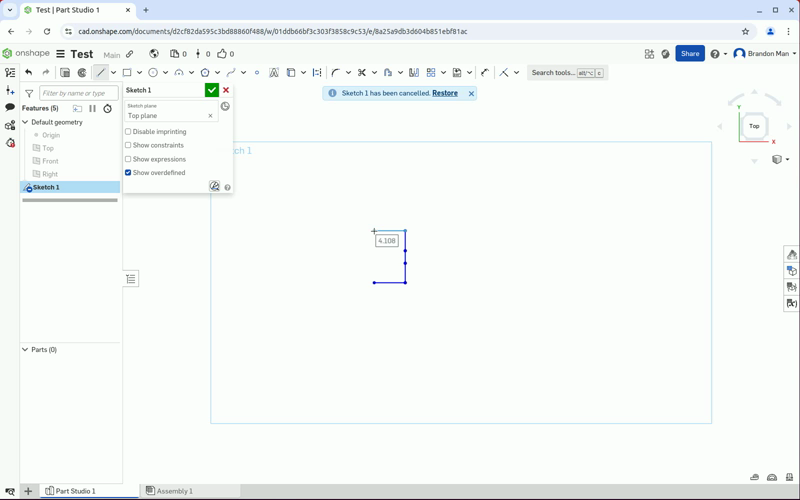
click(374, 230)
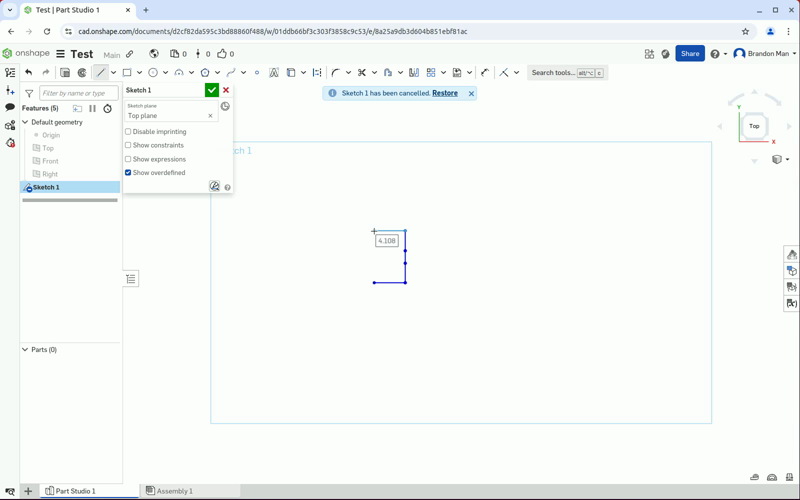
key_up(shift)
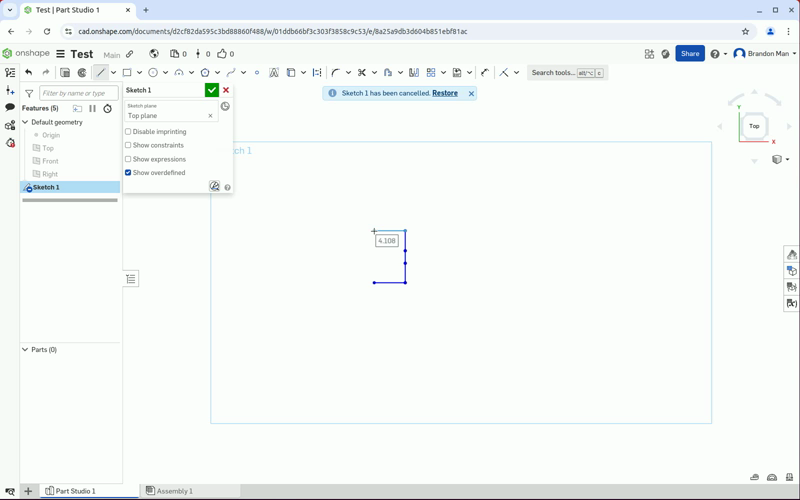
key(esc)
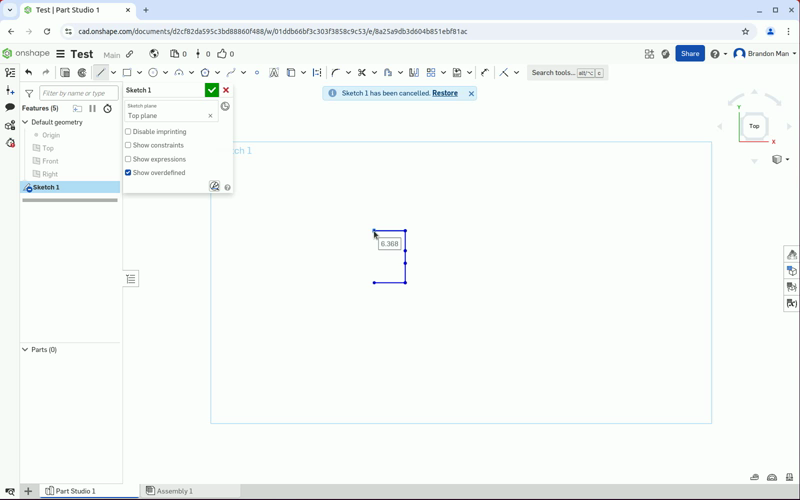
key(a)
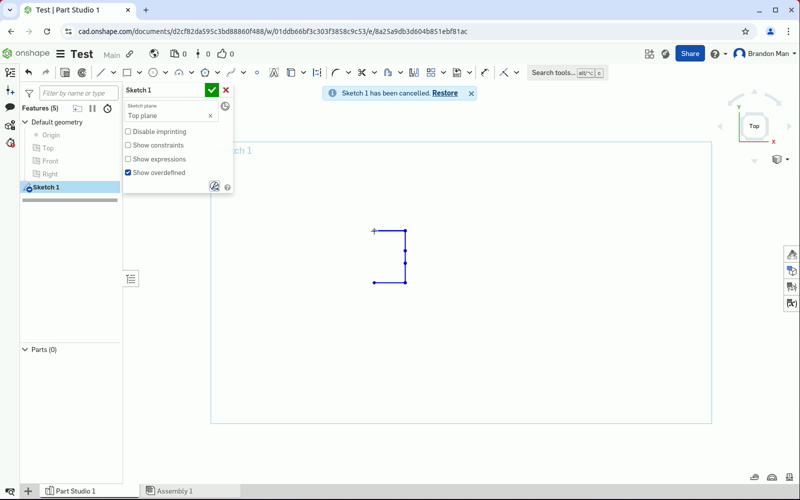
mouse_move(374, 230)
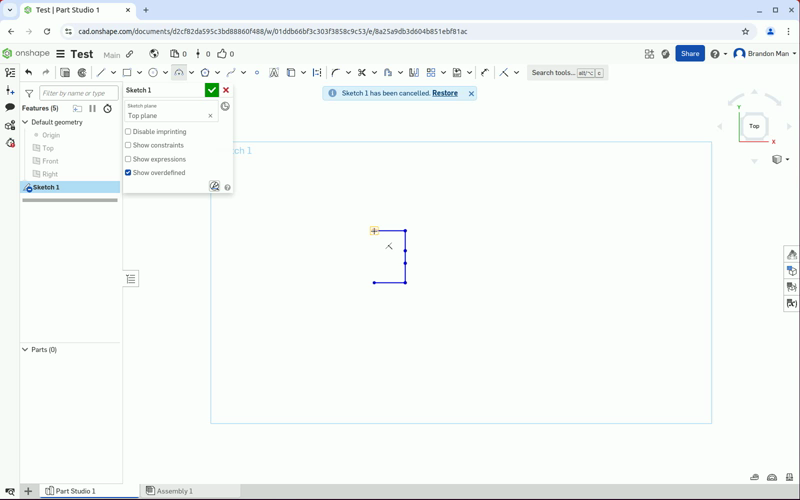
click(374, 230)
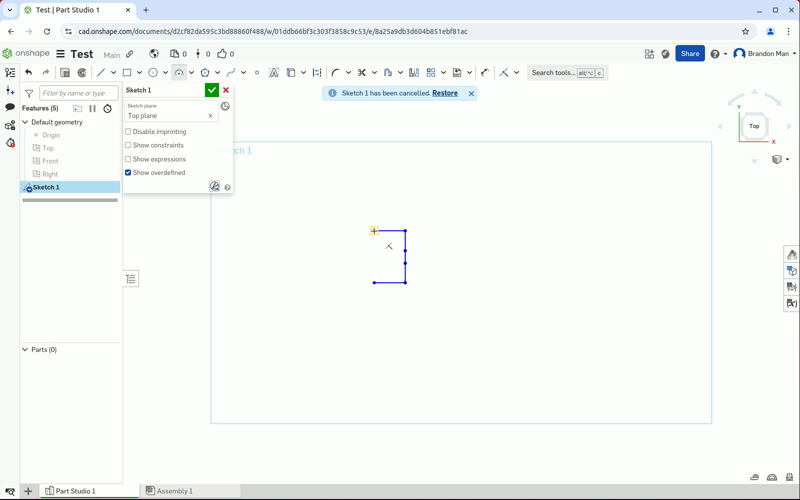
mouse_move(374, 282)
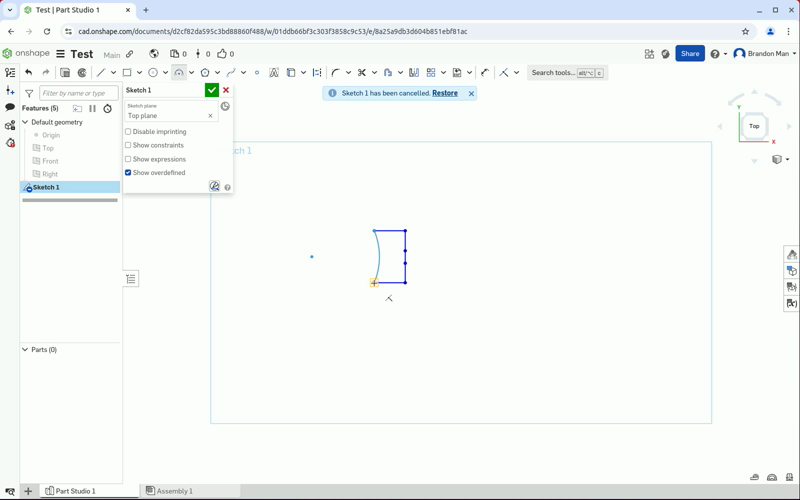
click(374, 282)
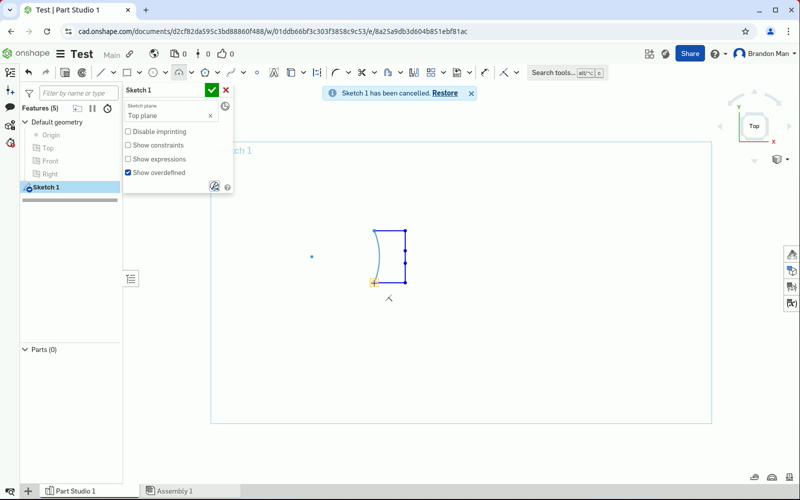
key_down(shift)
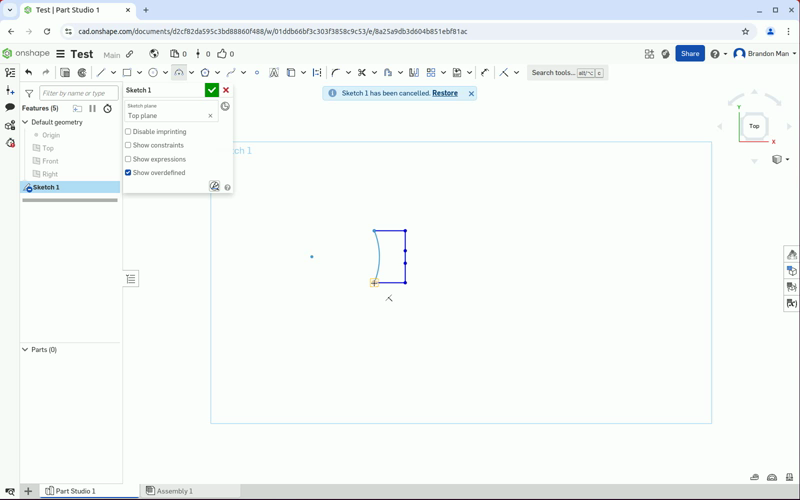
mouse_move(347, 256)
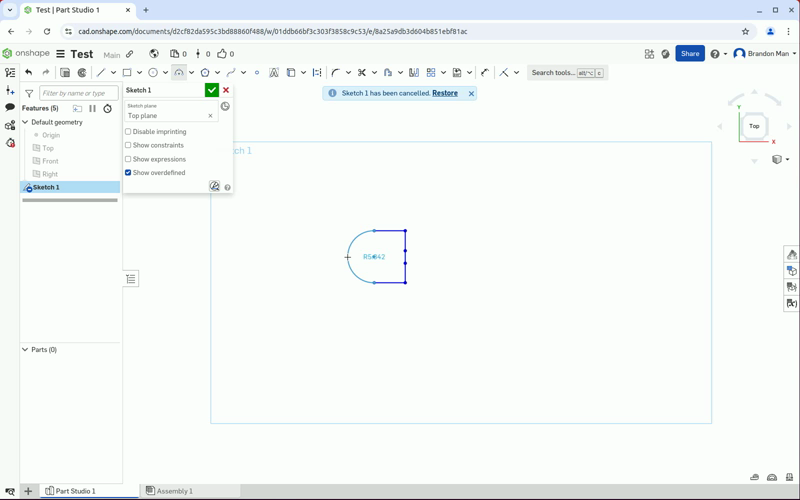
click(347, 256)
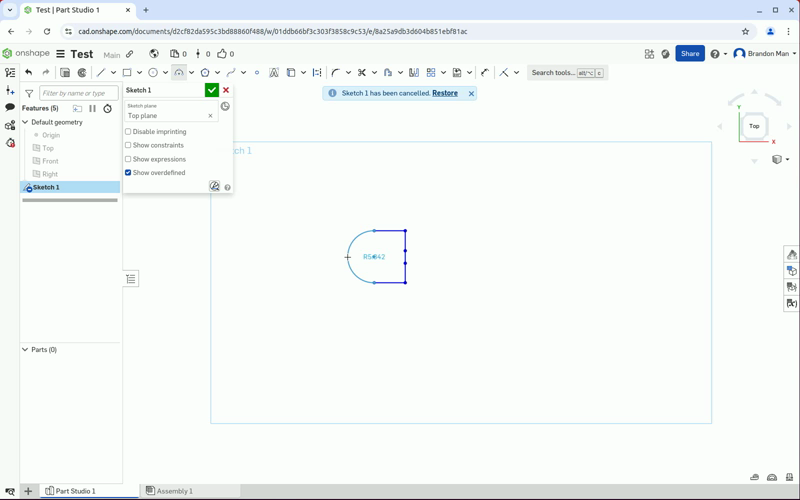
key_up(shift)
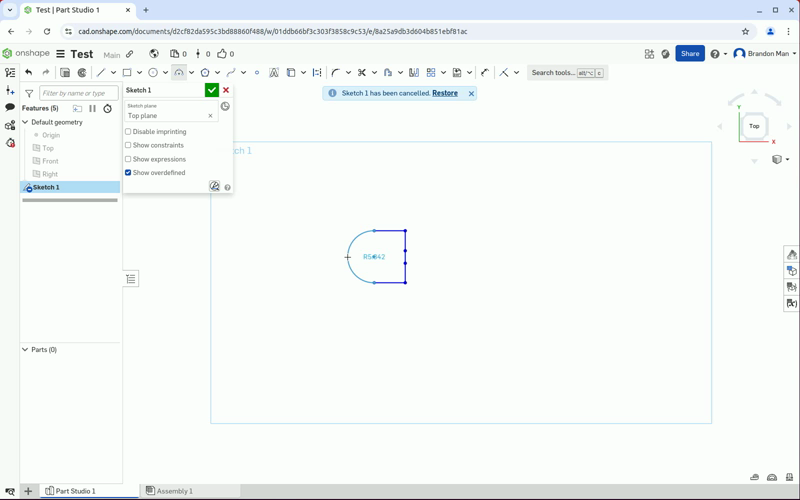
key(esc)
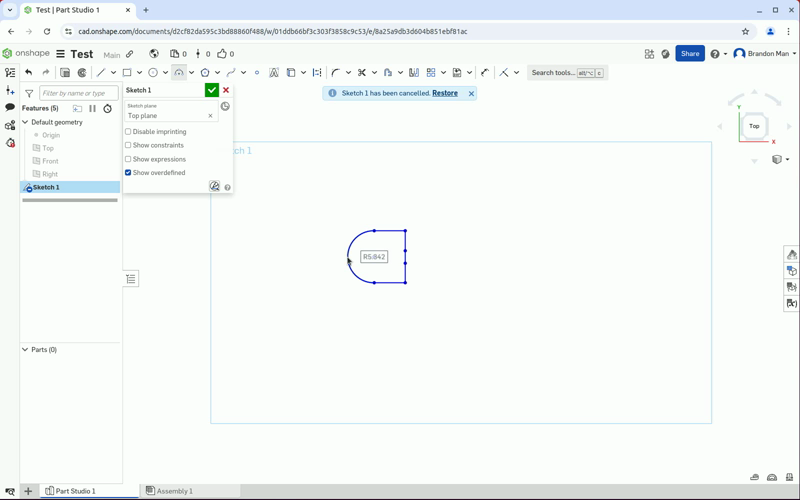
key(c)
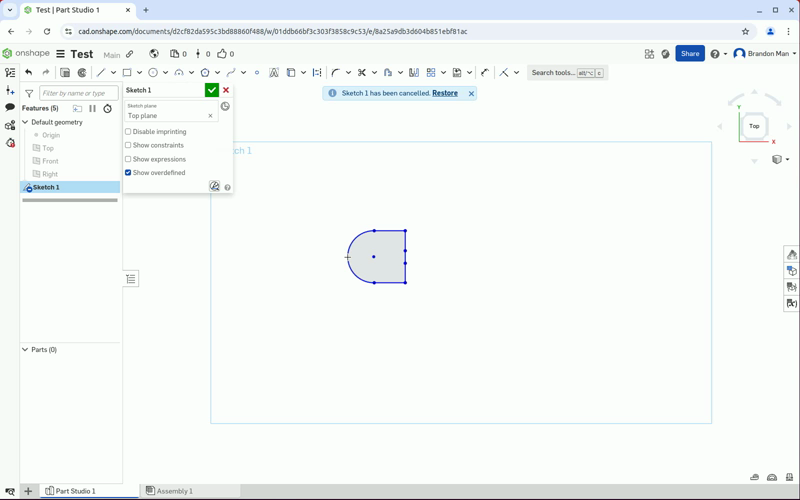
key_down(shift)
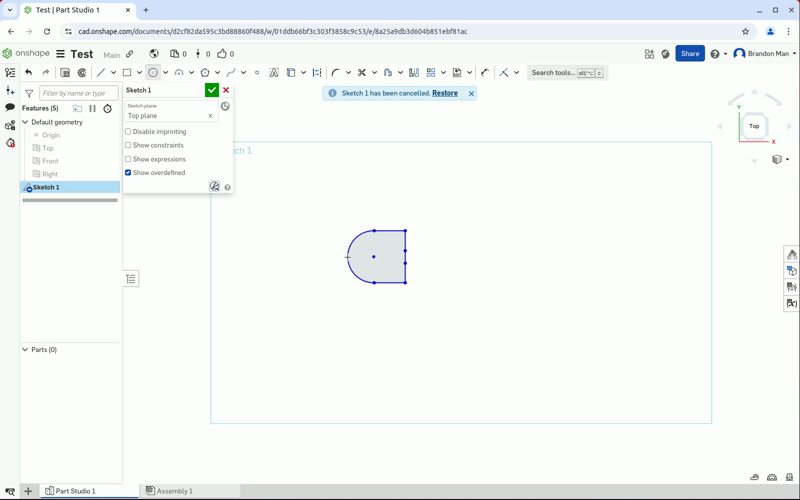
mouse_move(374, 256)
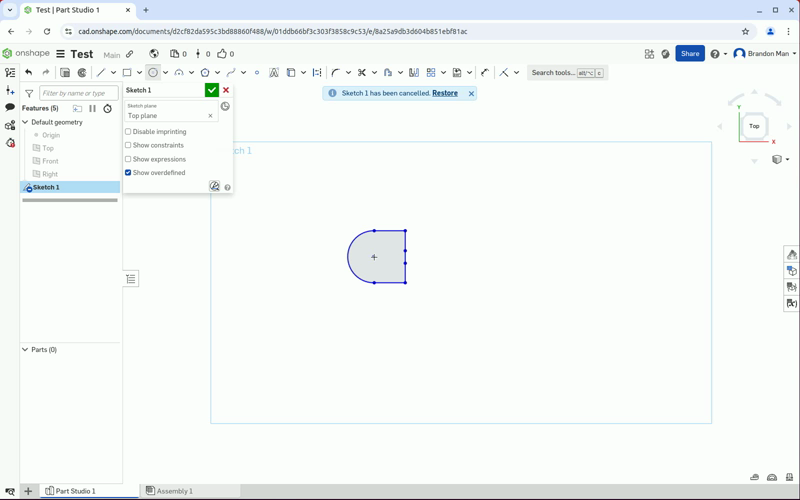
click(374, 256)
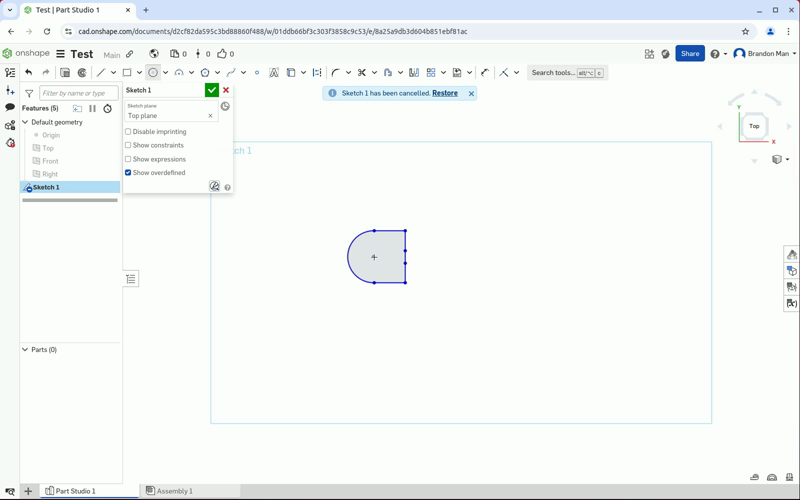
key_up(shift)
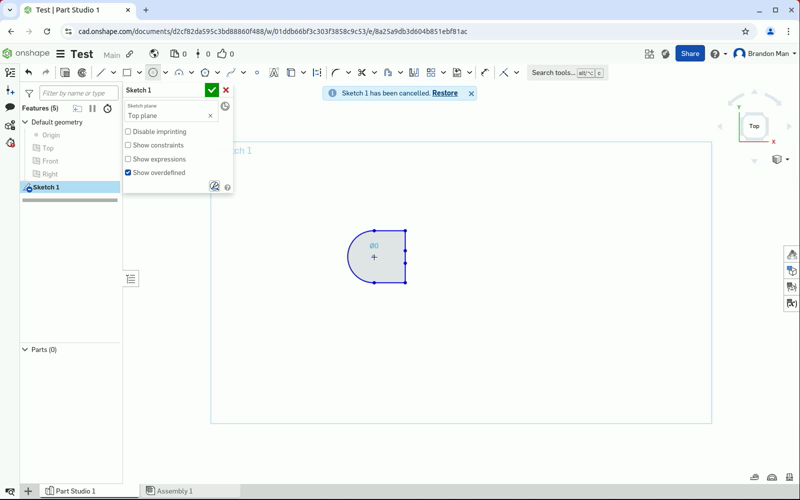
mouse_move(387, 256)
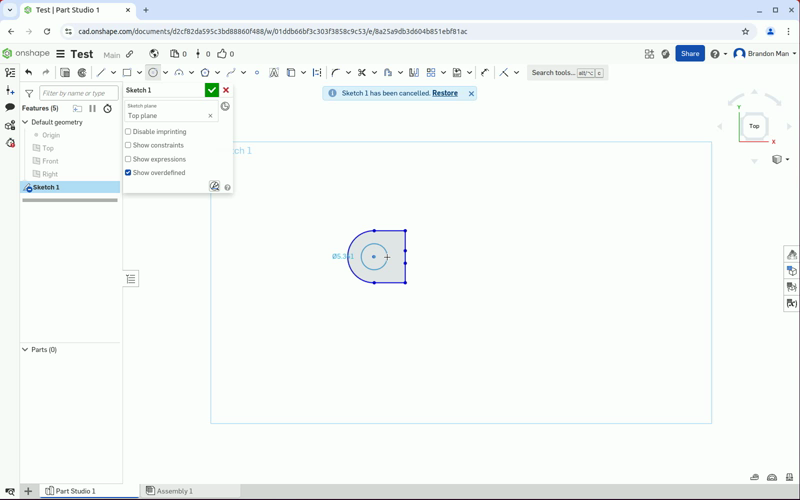
click(387, 256)
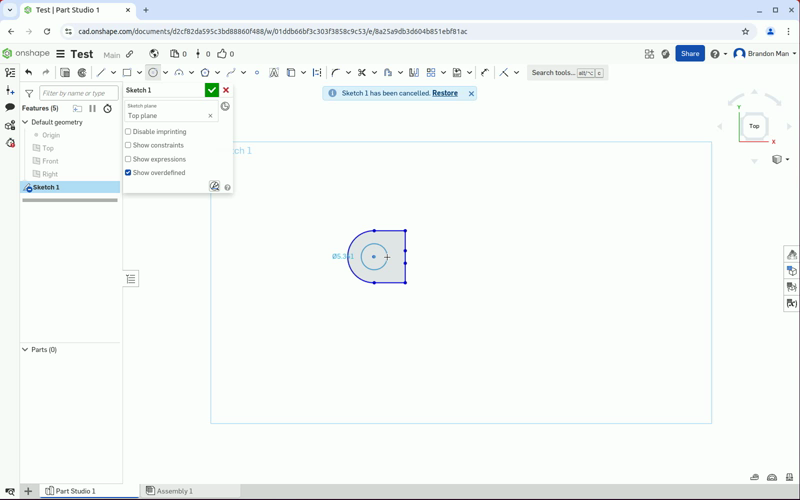
key(esc)
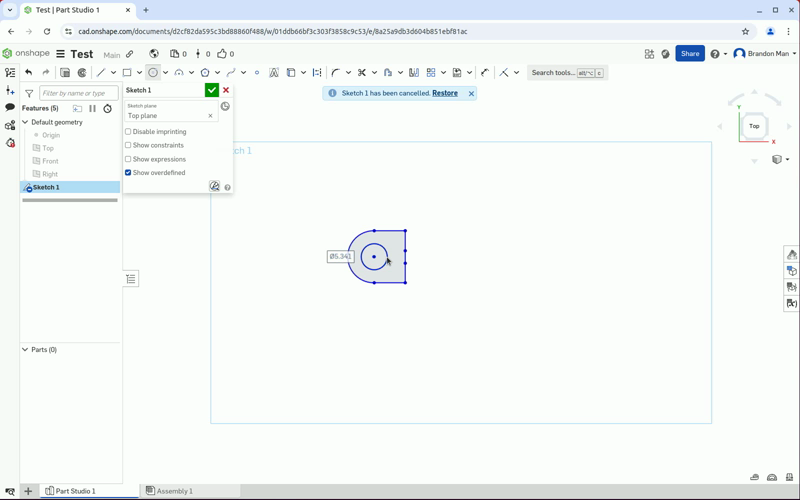
mouse_move(386, 249)
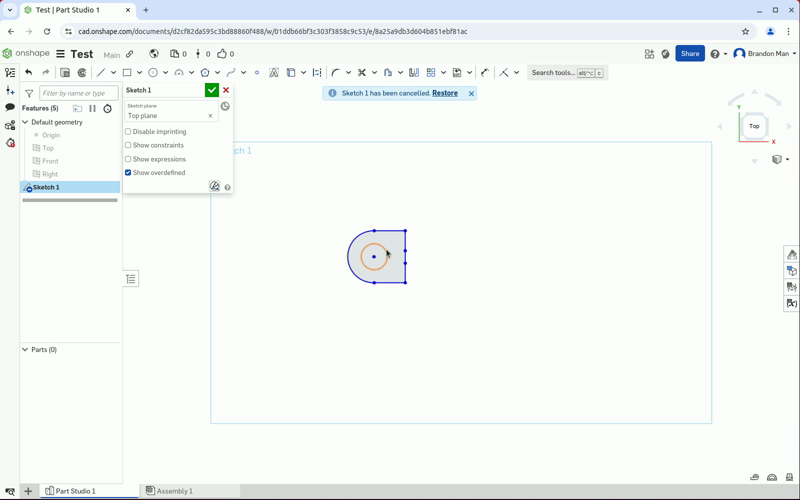
click(386, 249)
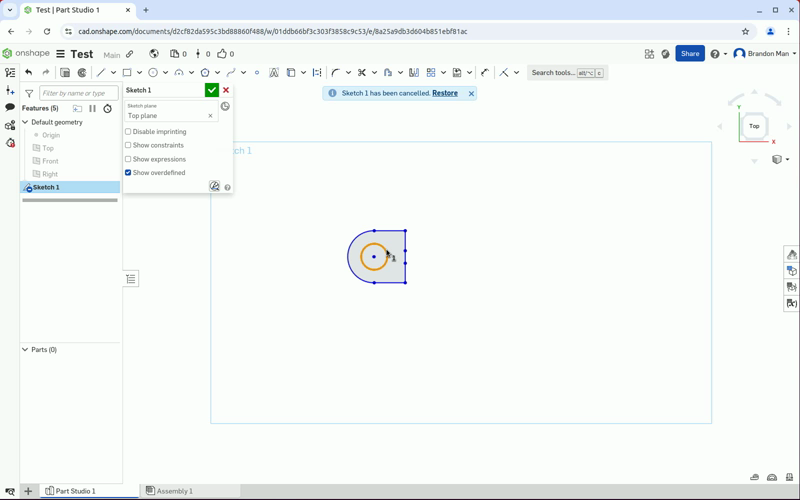
mouse_move(73, 352)
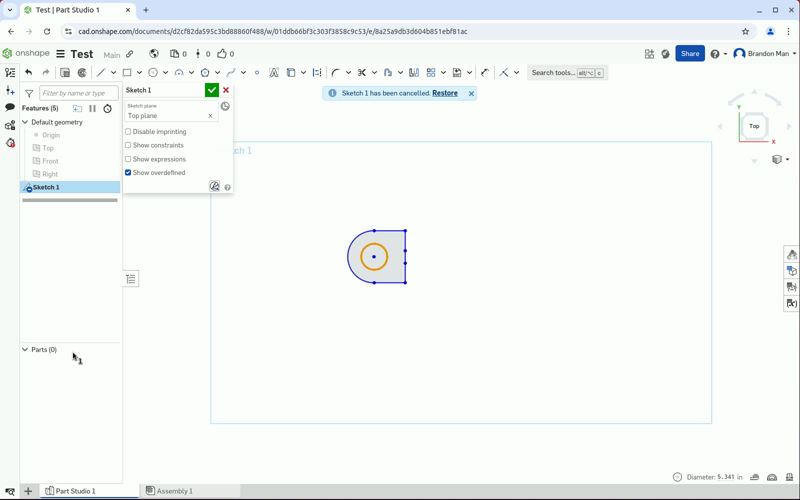
key(shift+y)
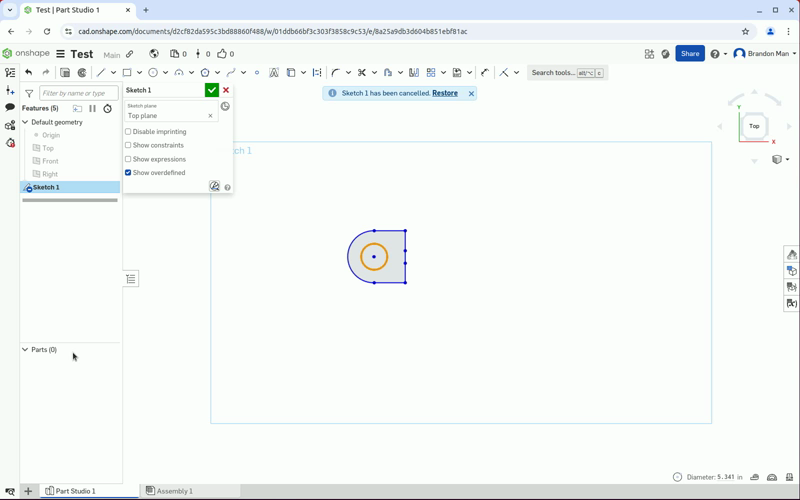
key(shift+e)
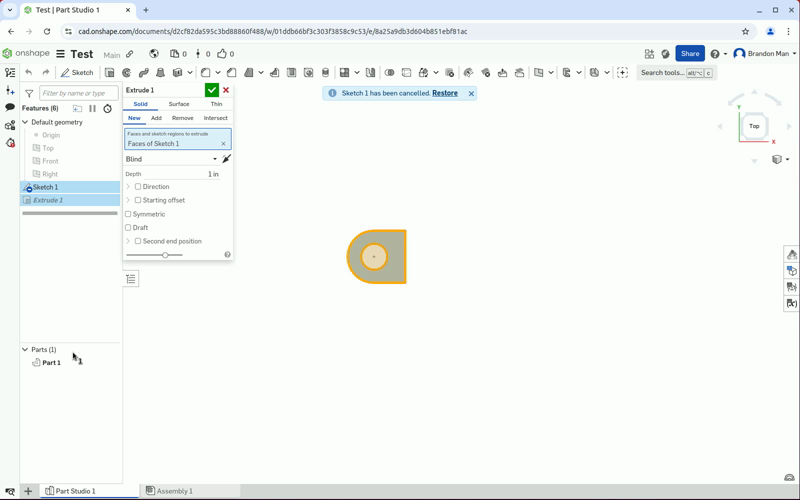
mouse_move(143, 106)
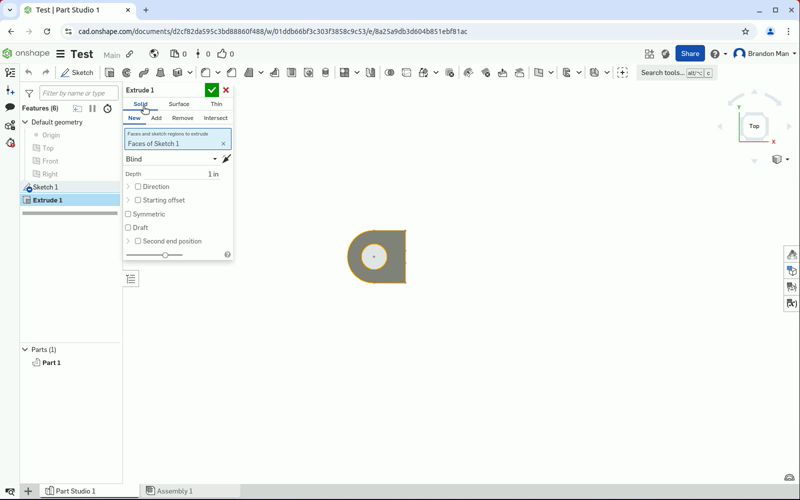
click(143, 106)
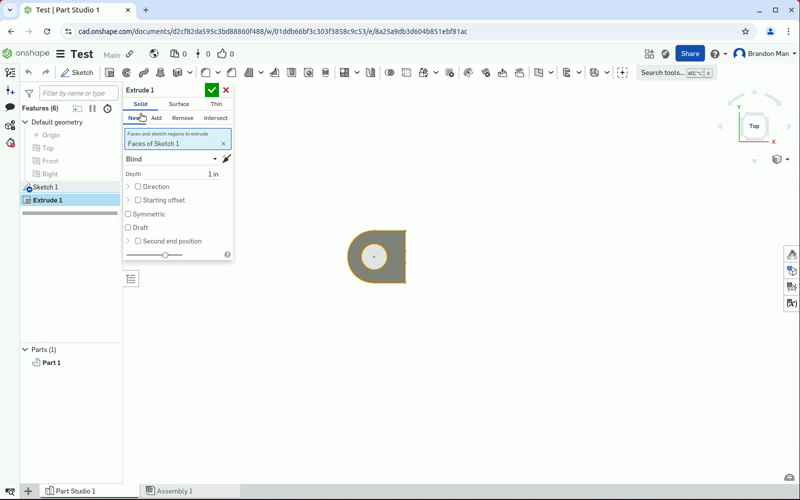
mouse_move(137, 120)
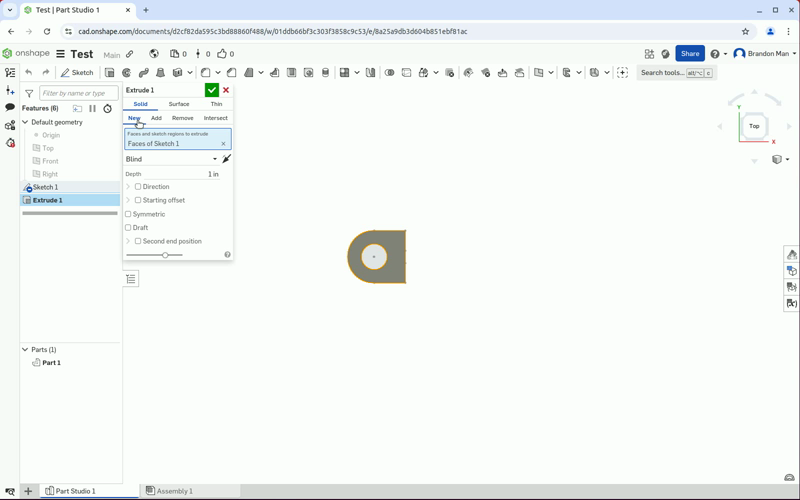
click(137, 120)
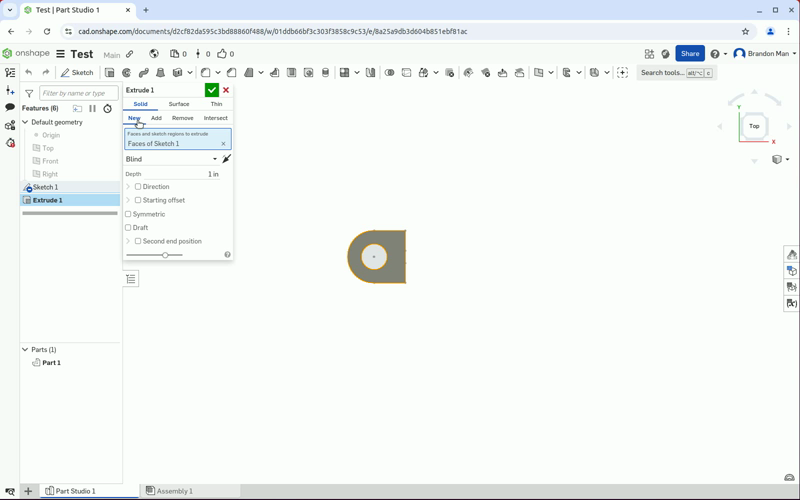
key(tab, 4)
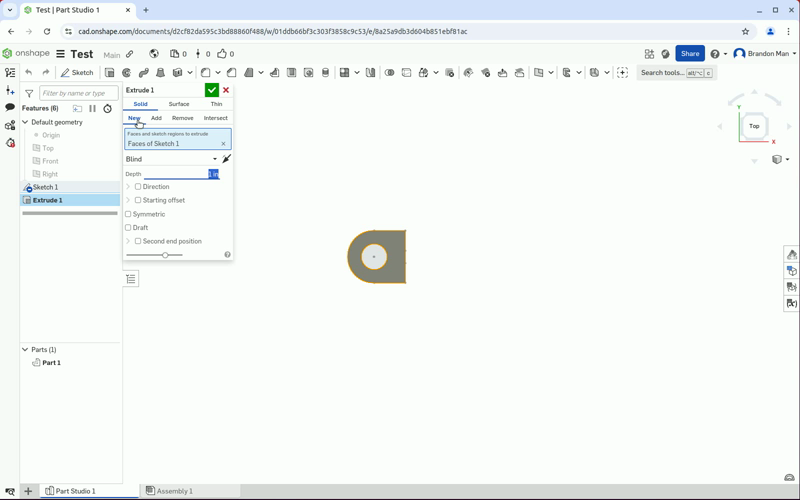
text(10.591)
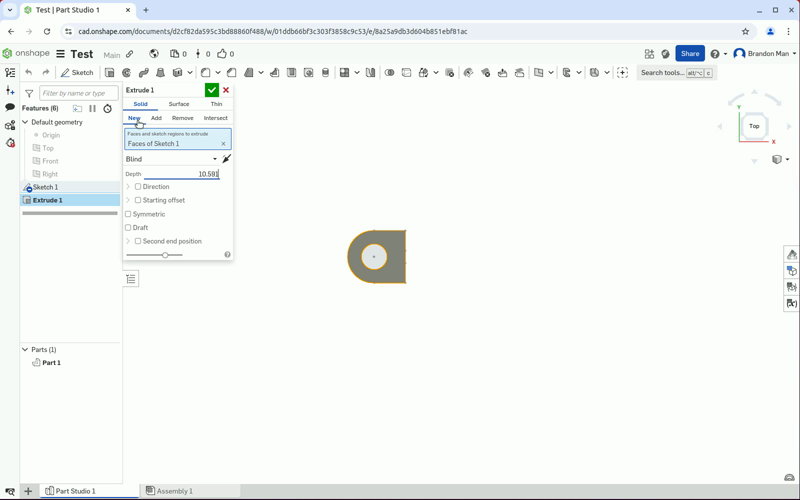
key(enter)
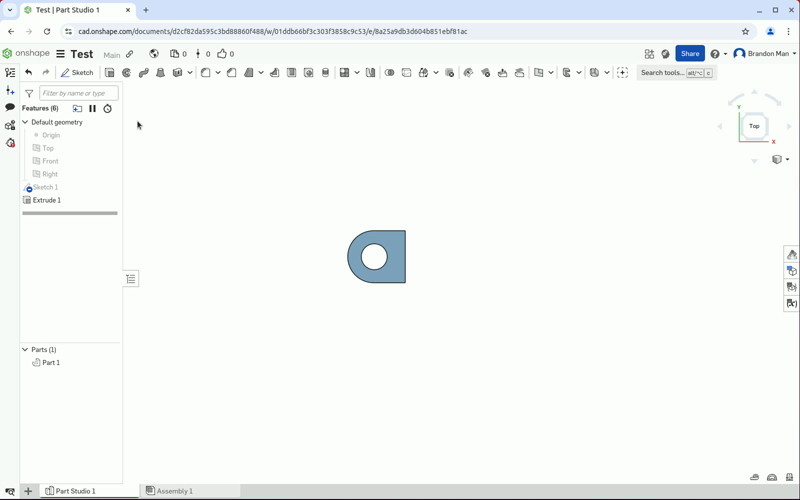
key(shift+h)
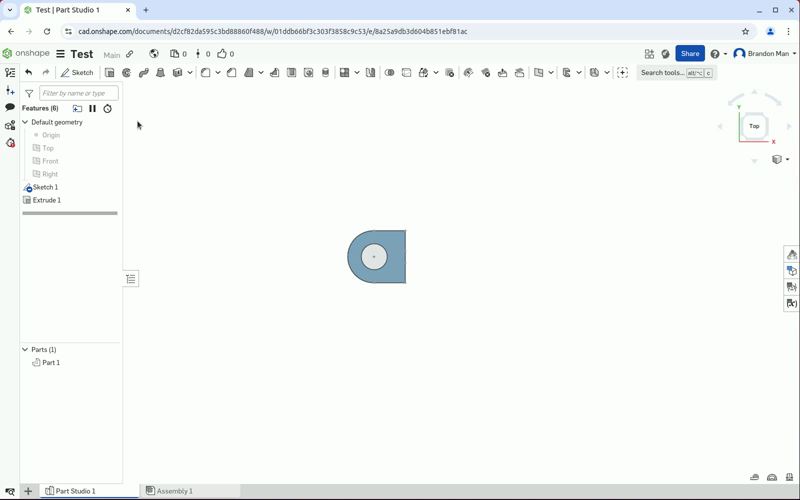
key(shift+h)
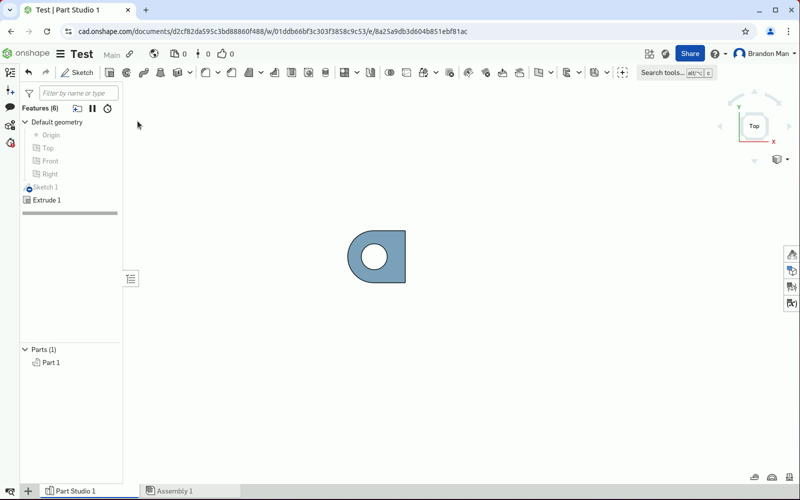
mouse_move(73, 189)
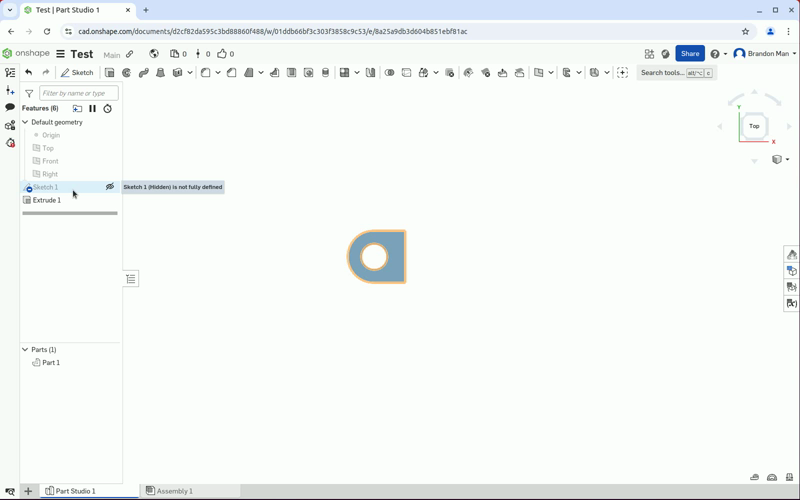
click(73, 189)
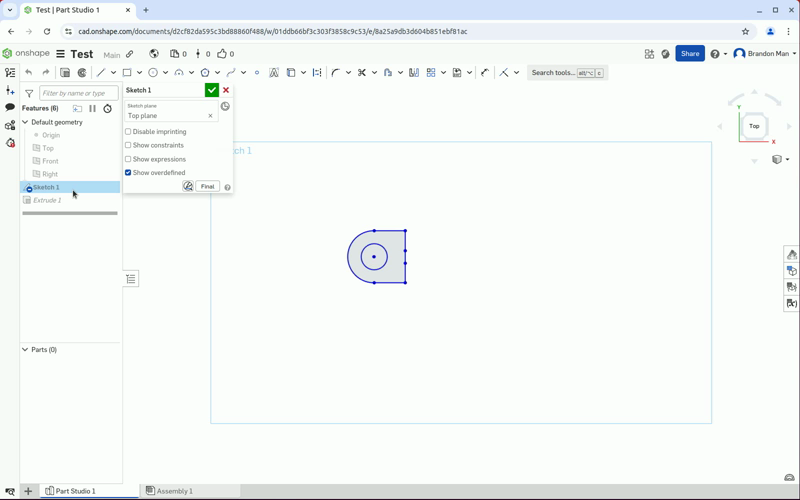
mouse_move(229, 92)
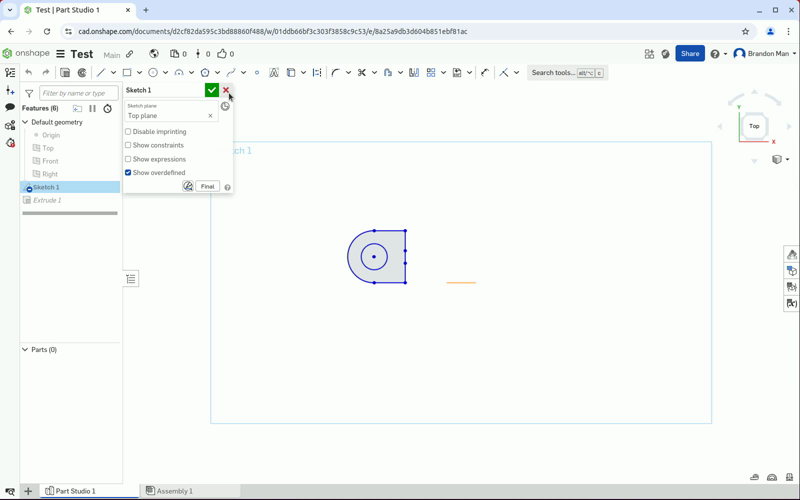
click(229, 92)
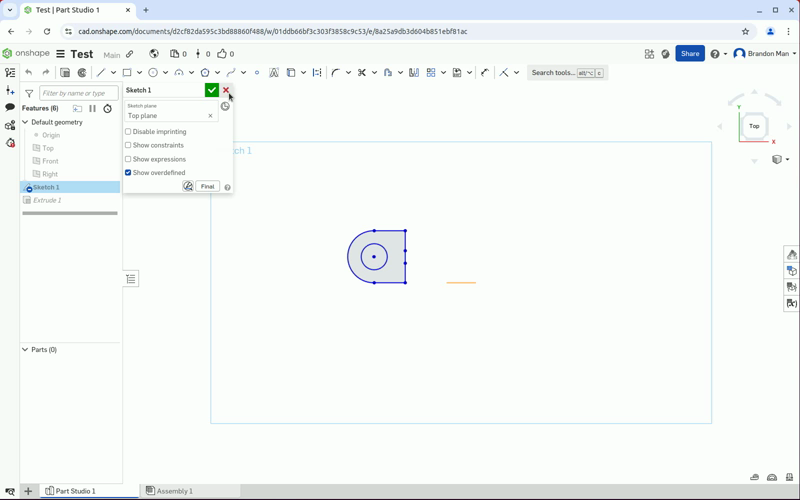
key(shift+s)
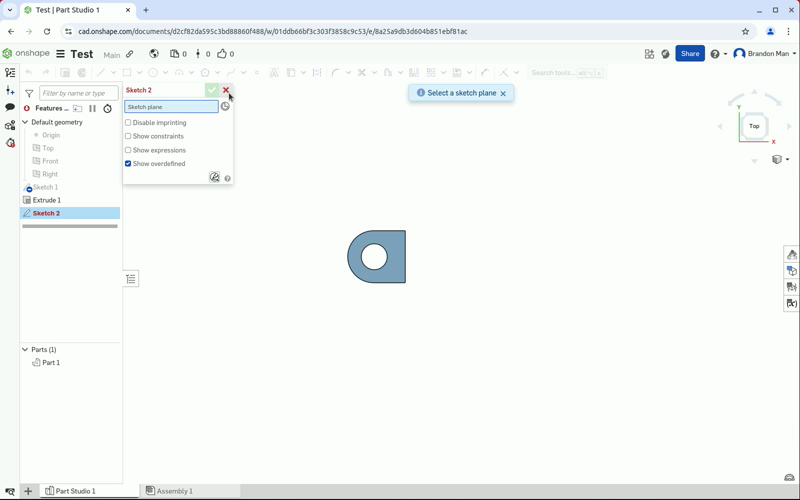
mouse_move(73, 150)
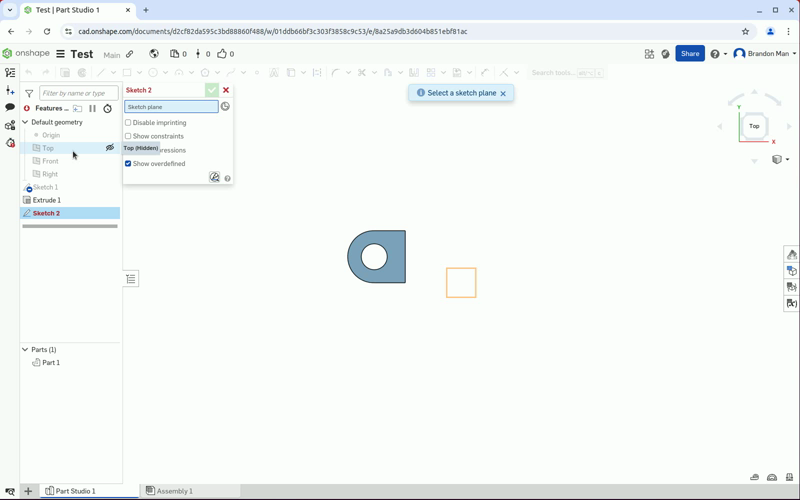
click(73, 150)
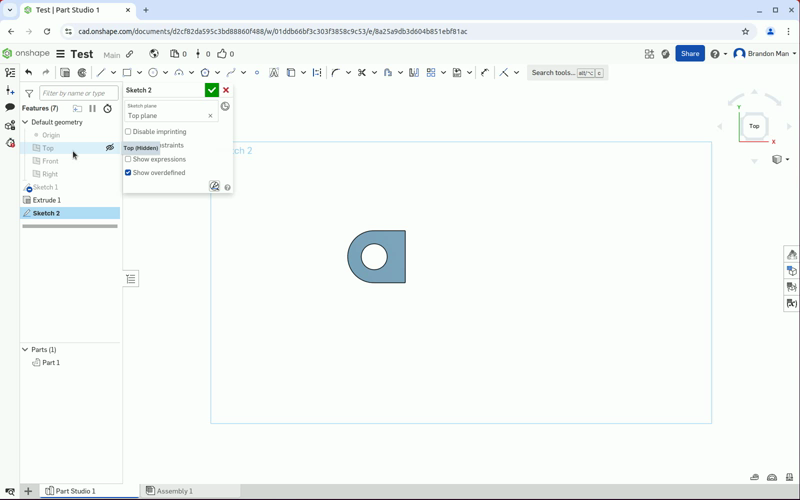
mouse_move(73, 352)
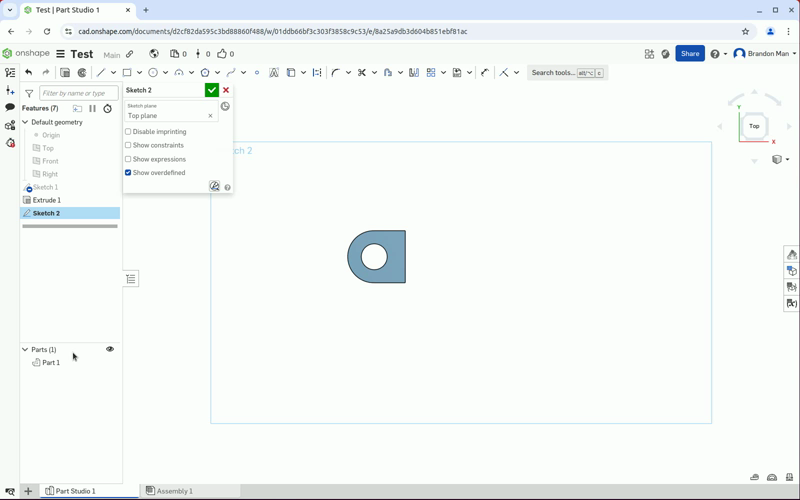
key(y)
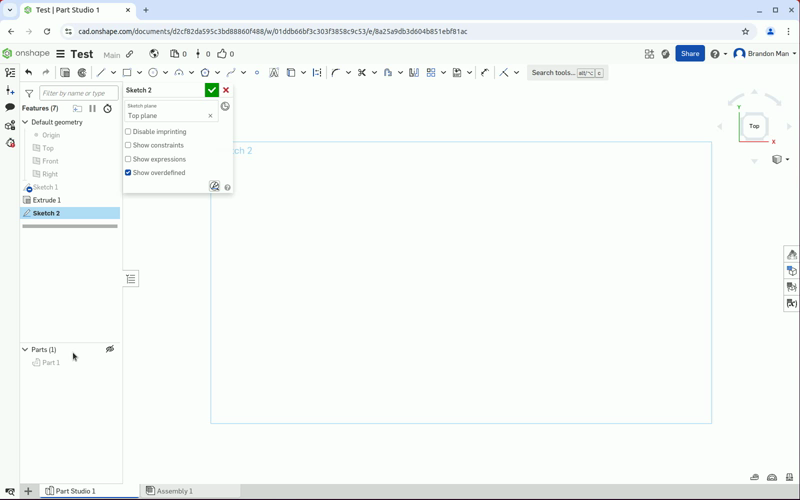
key(l)
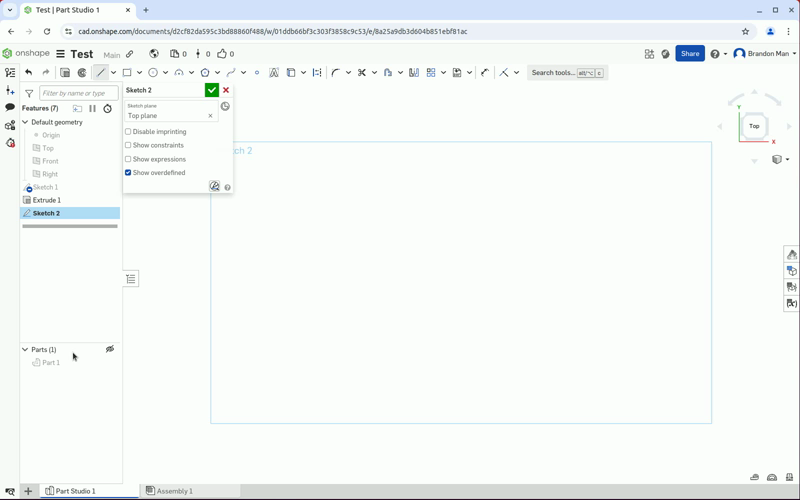
key_down(shift)
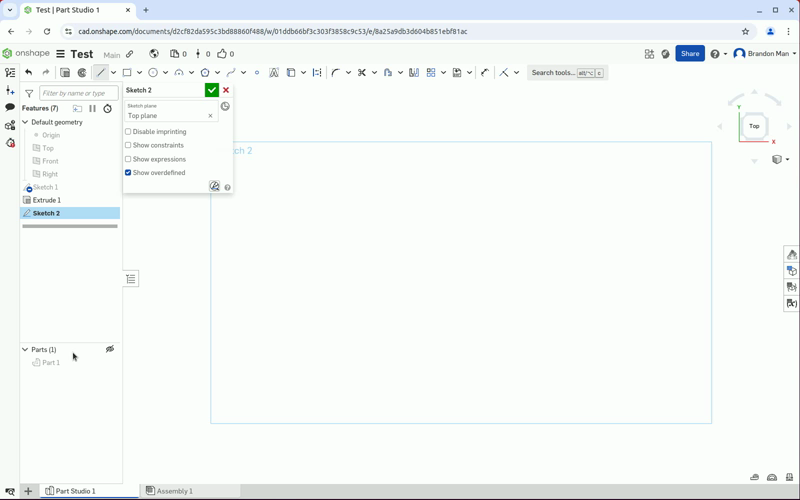
mouse_move(404, 282)
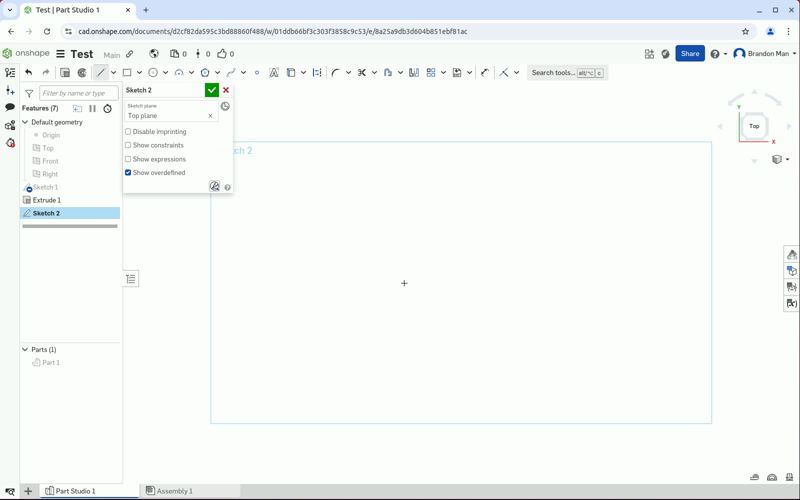
click(404, 282)
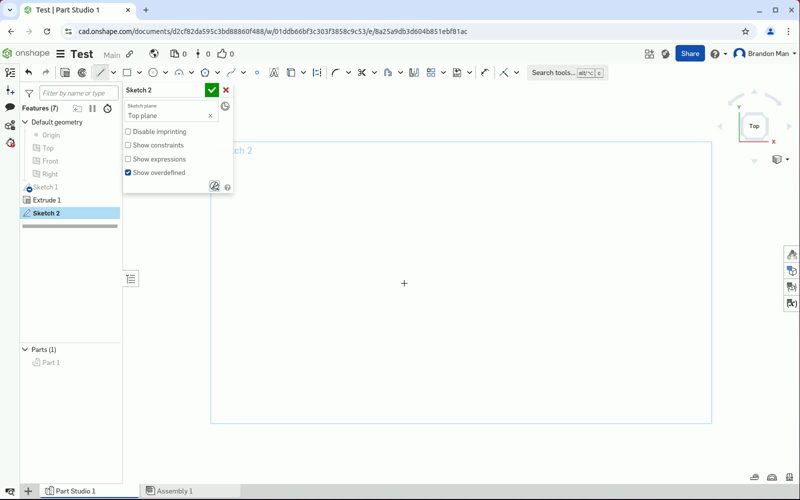
key_up(shift)
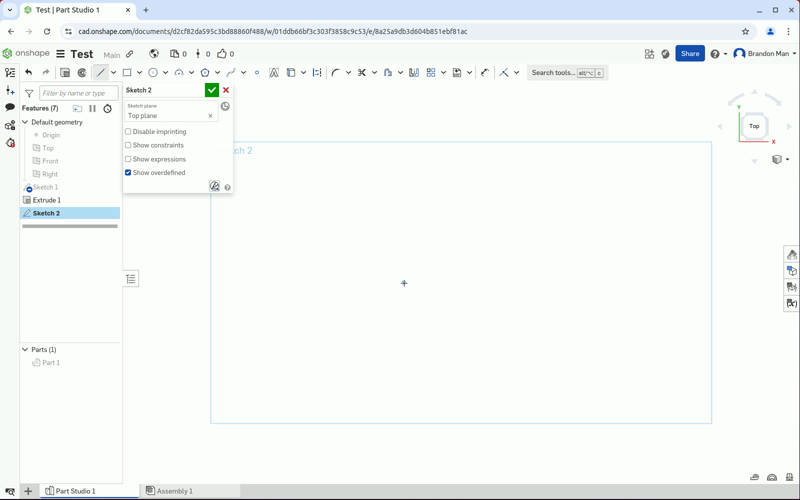
key_down(shift)
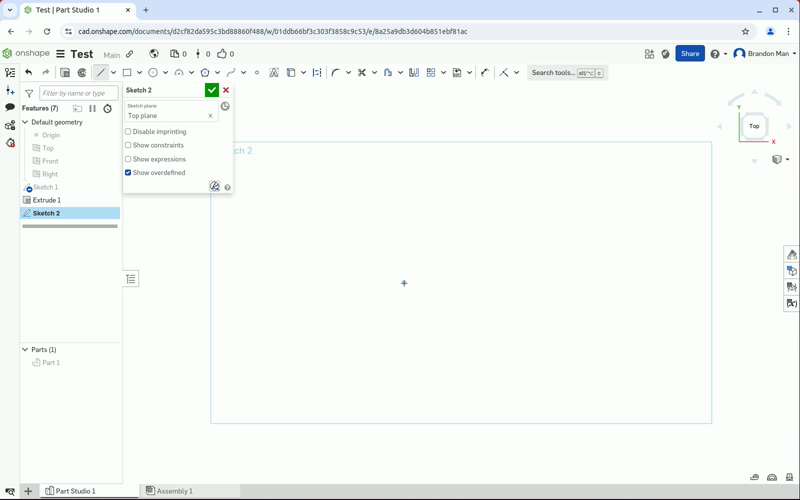
mouse_move(434, 282)
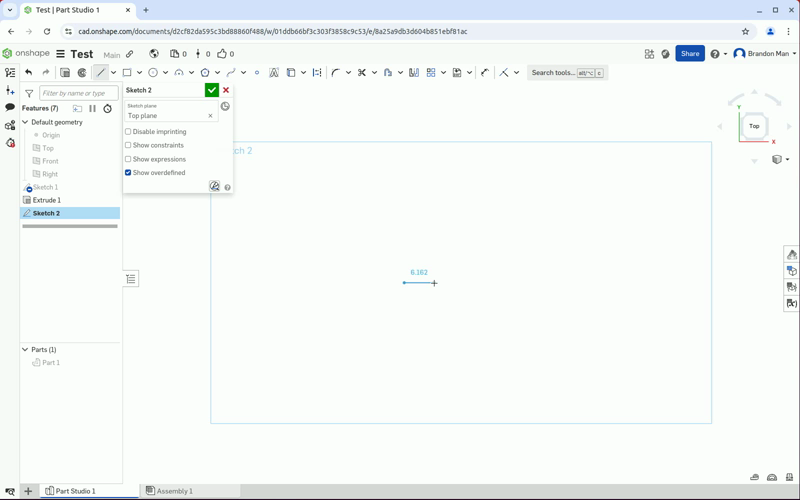
mouse_move(461, 282)
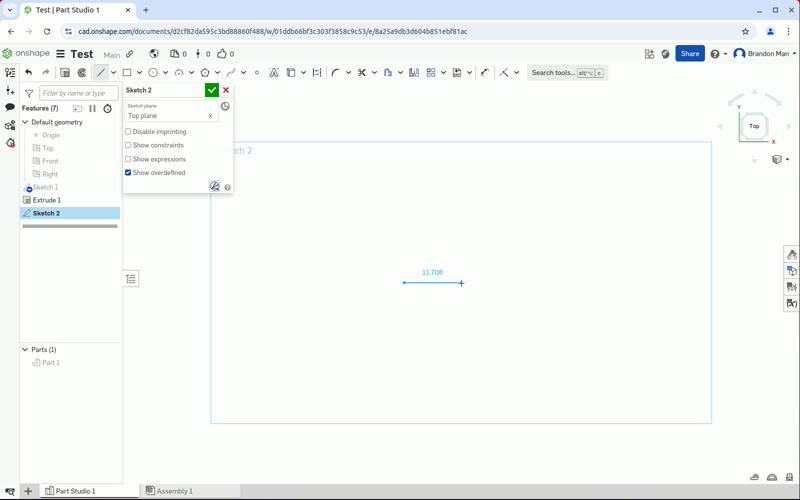
click(461, 282)
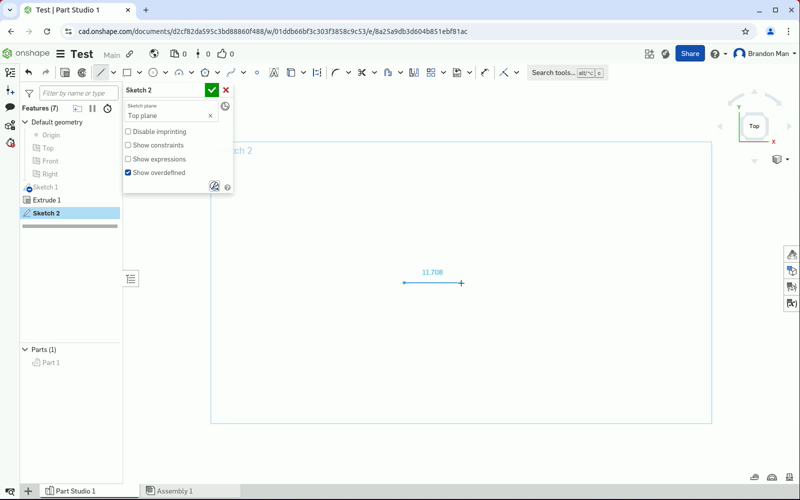
key_up(shift)
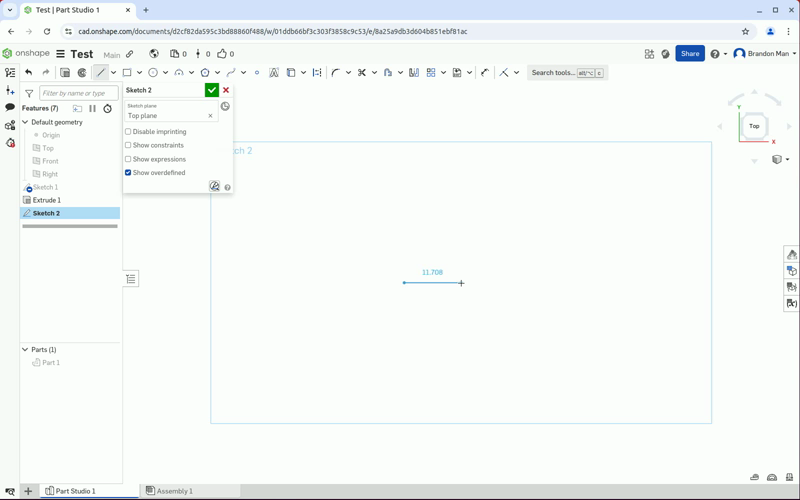
key_down(shift)
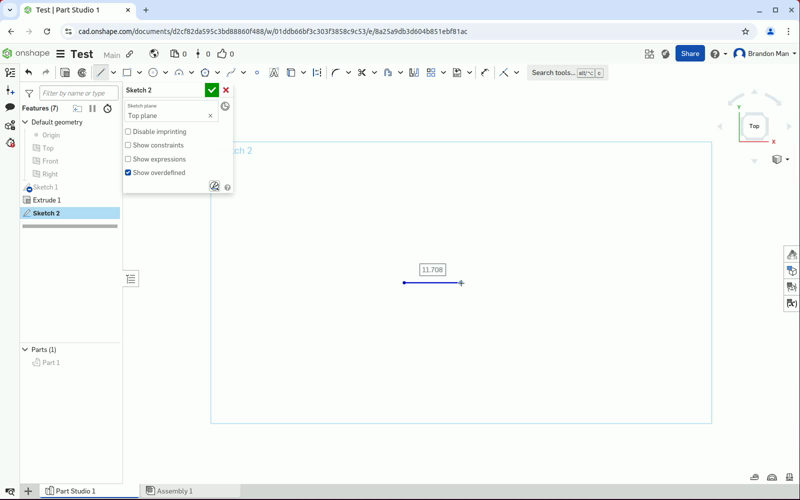
mouse_move(491, 282)
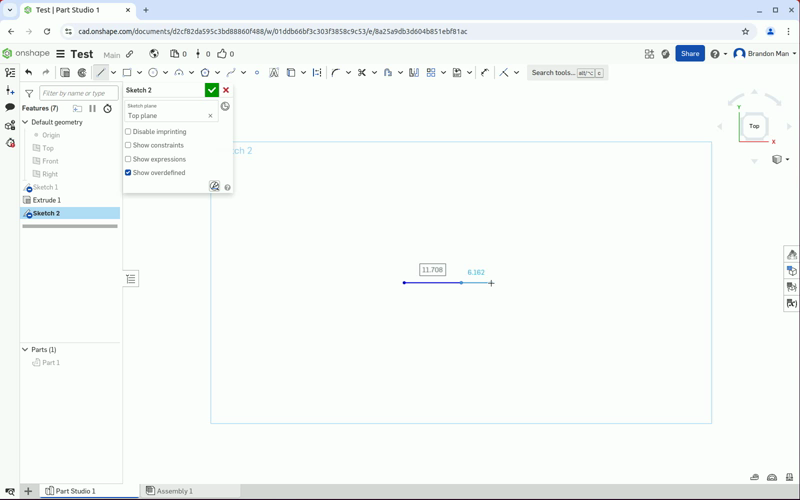
mouse_move(476, 267)
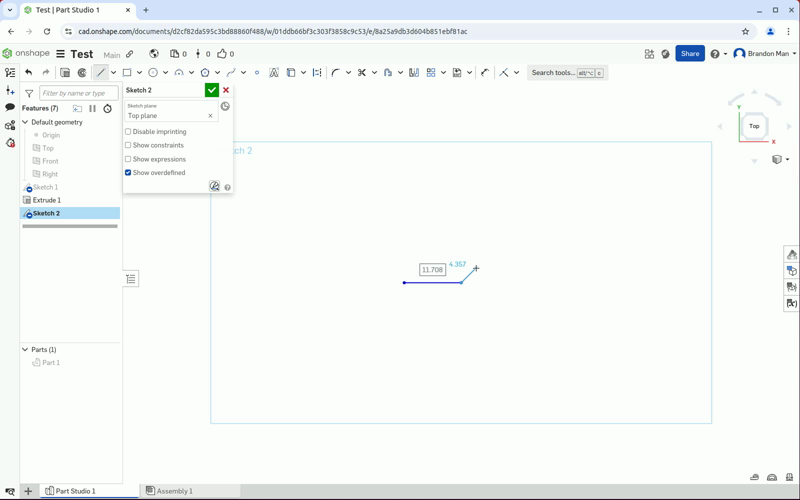
click(476, 267)
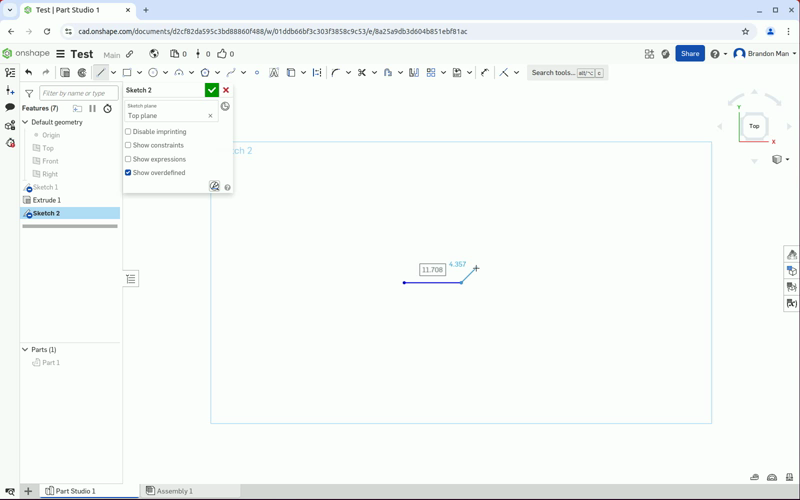
key_up(shift)
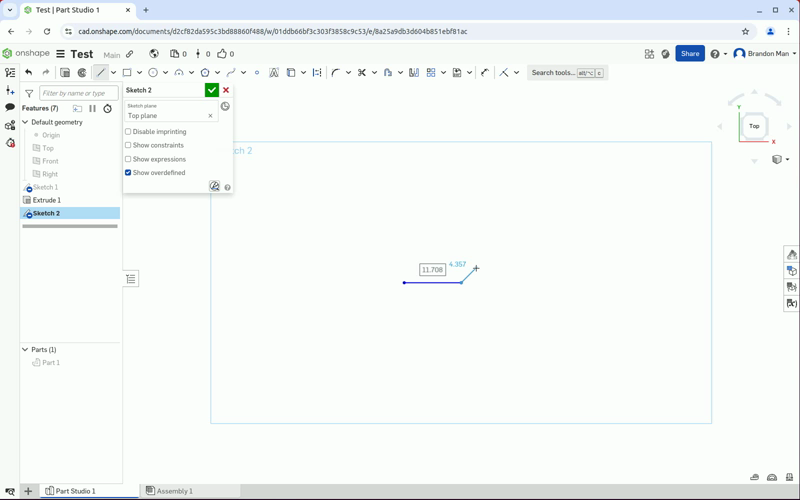
key_down(shift)
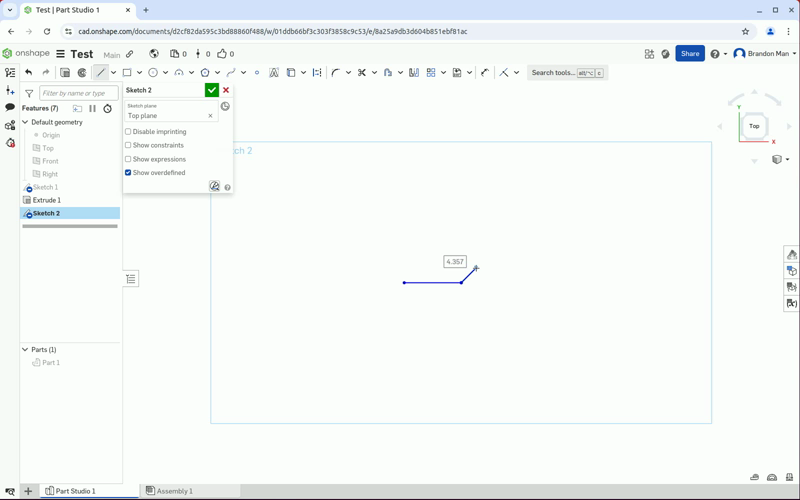
mouse_move(506, 267)
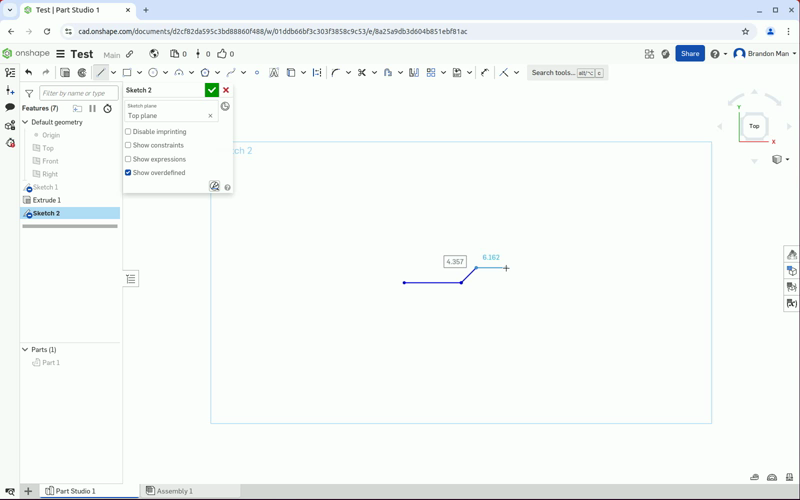
mouse_move(476, 263)
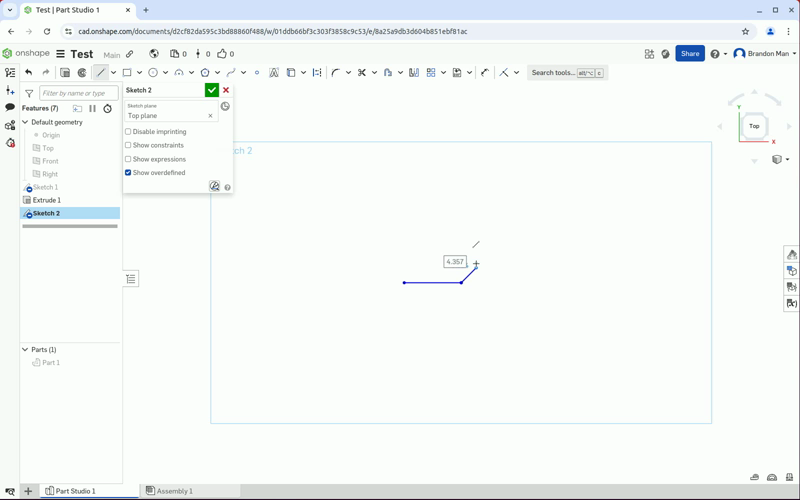
scroll(6)
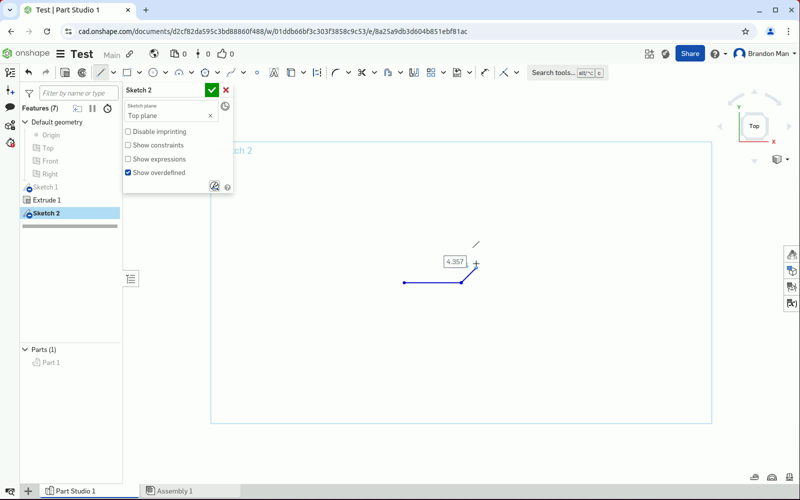
scroll(6)
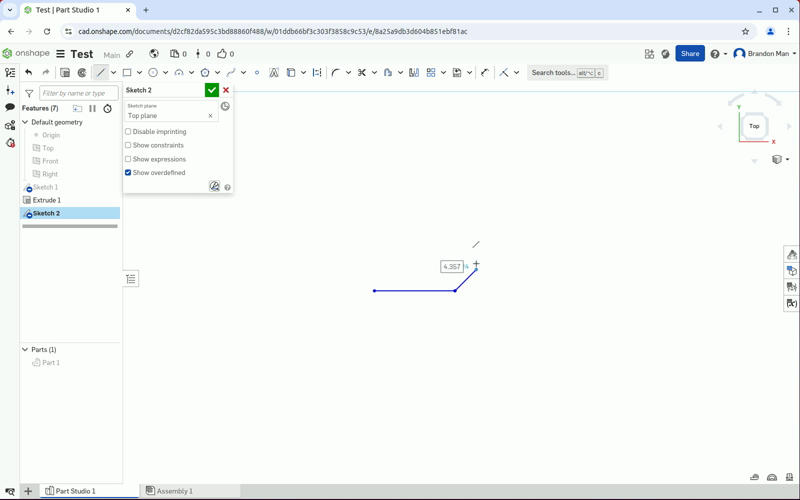
scroll(6)
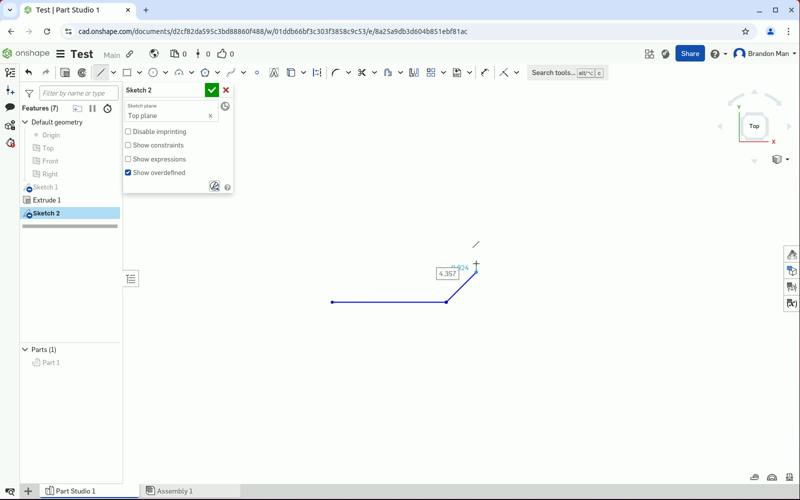
scroll(6)
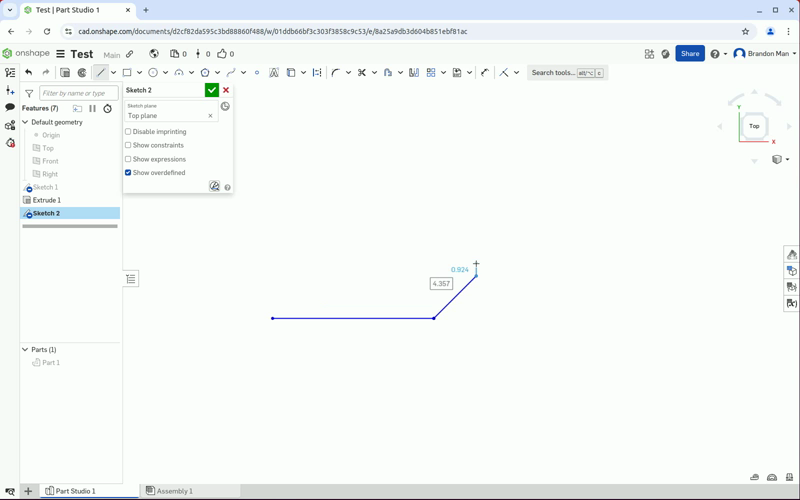
scroll(6)
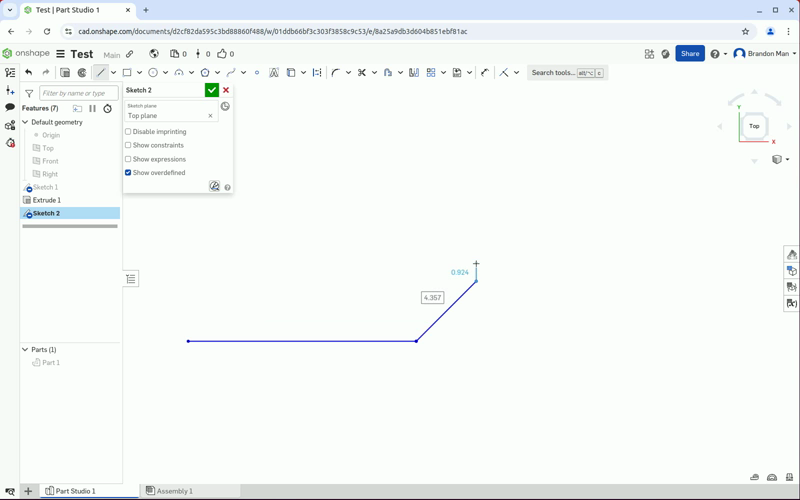
scroll(6)
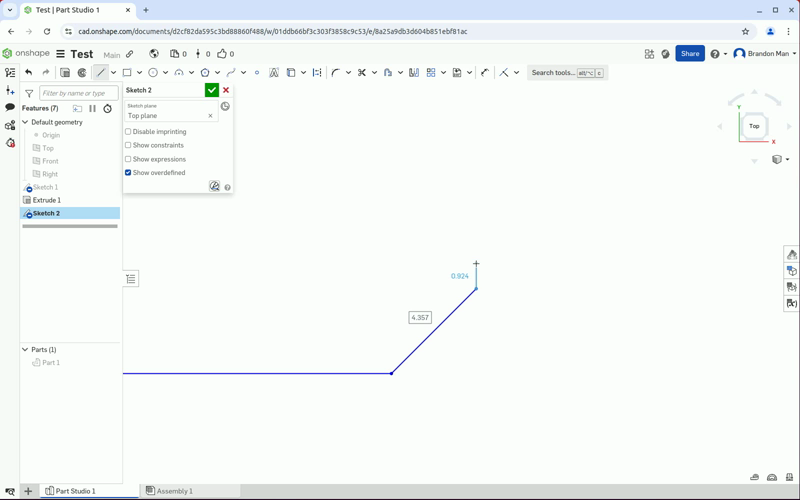
scroll(6)
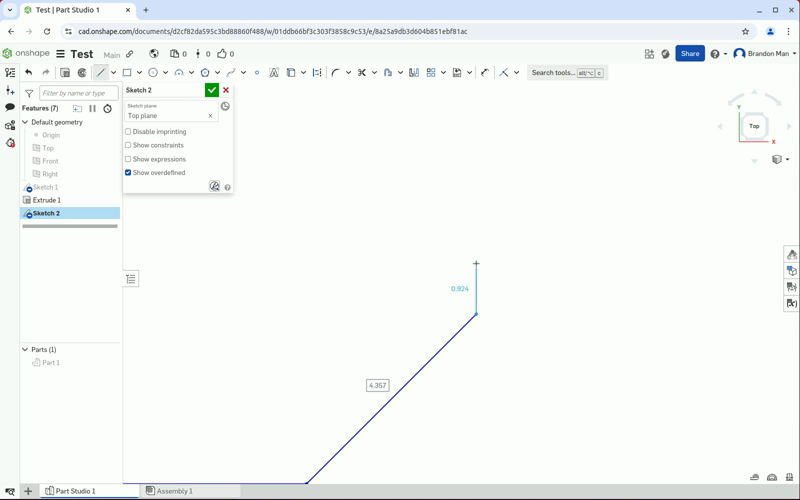
click(476, 263)
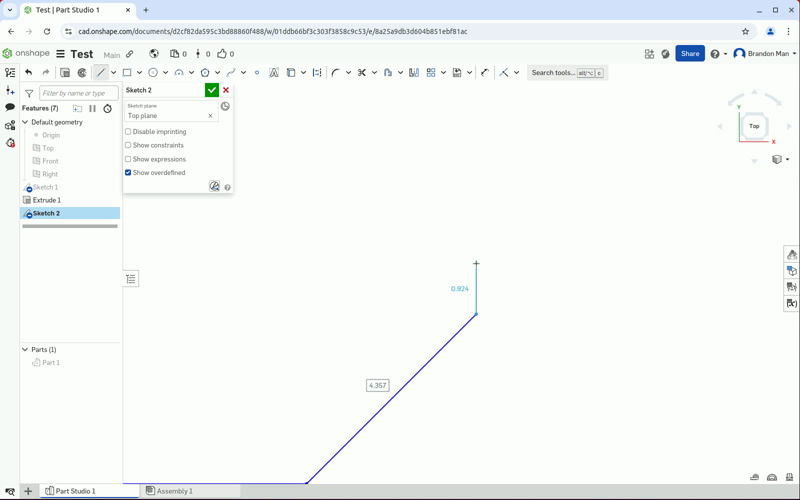
scroll(-6)
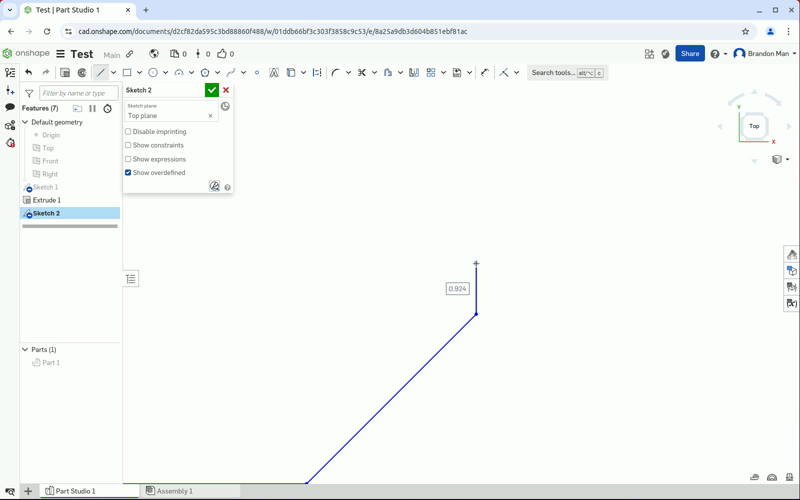
scroll(-6)
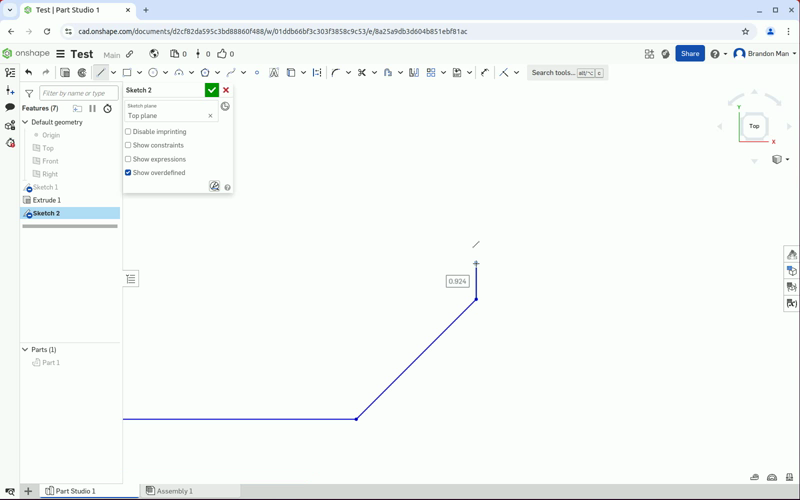
scroll(-6)
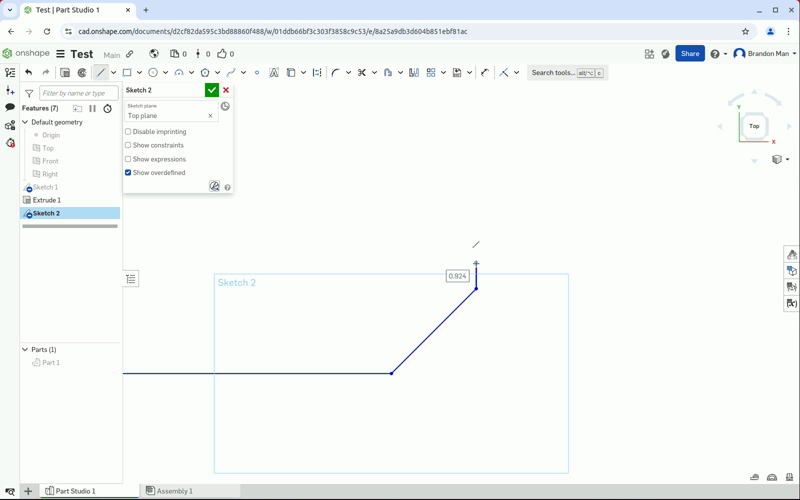
scroll(-6)
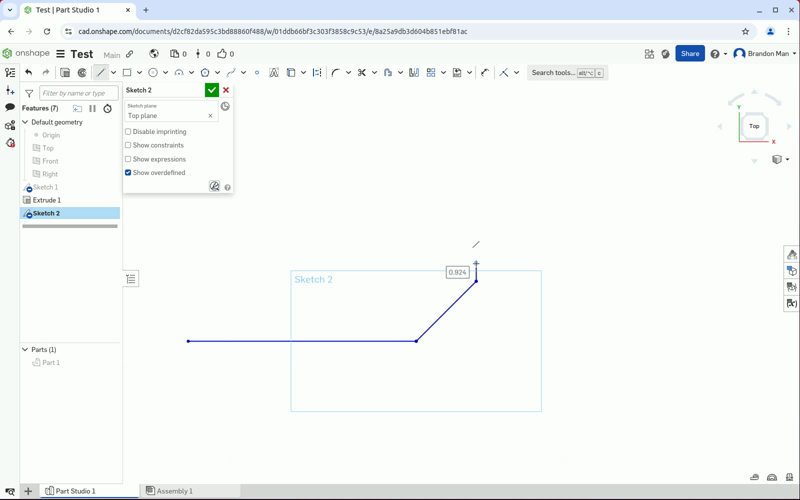
scroll(-6)
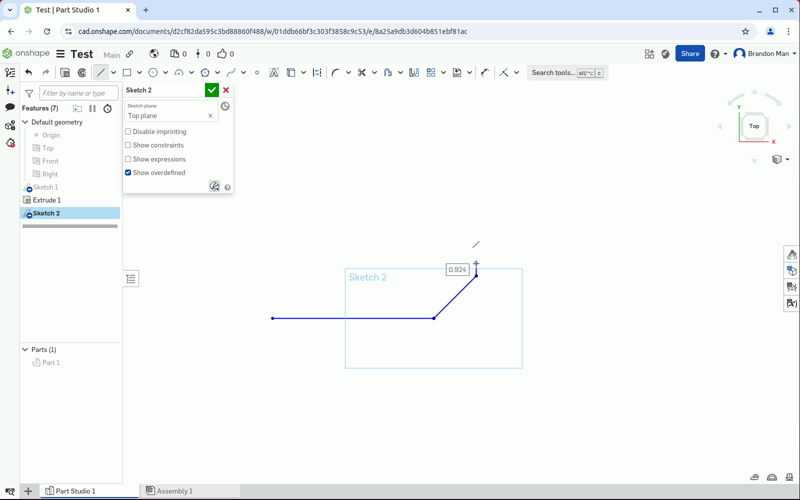
scroll(-6)
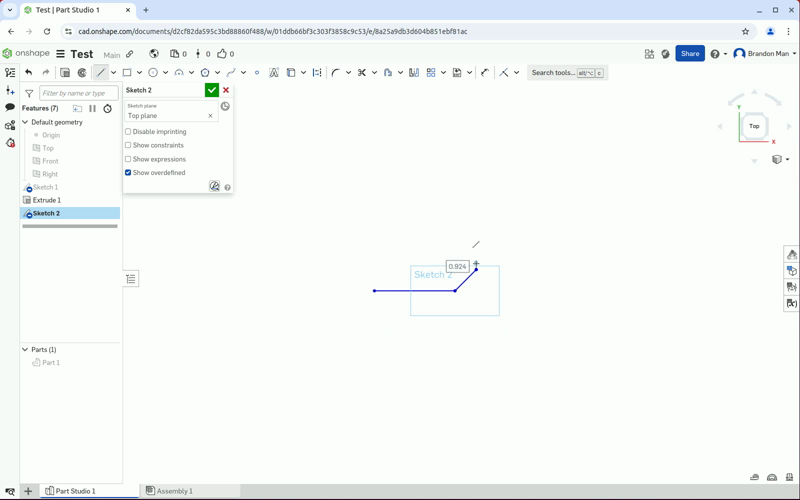
scroll(-6)
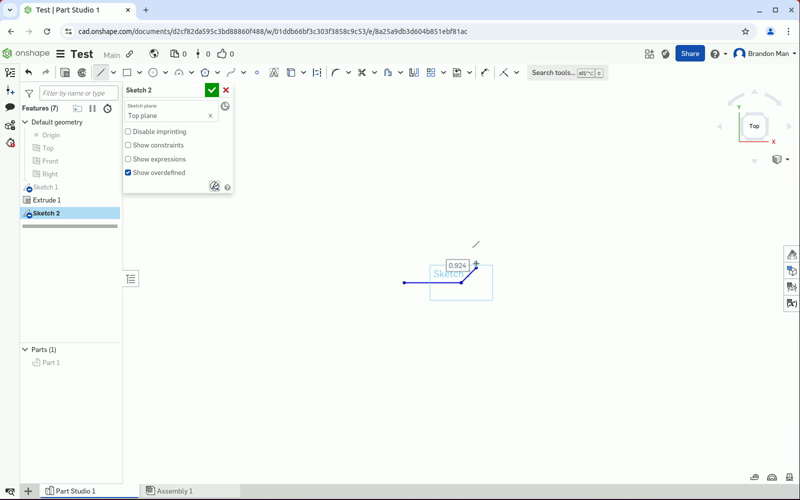
key_up(shift)
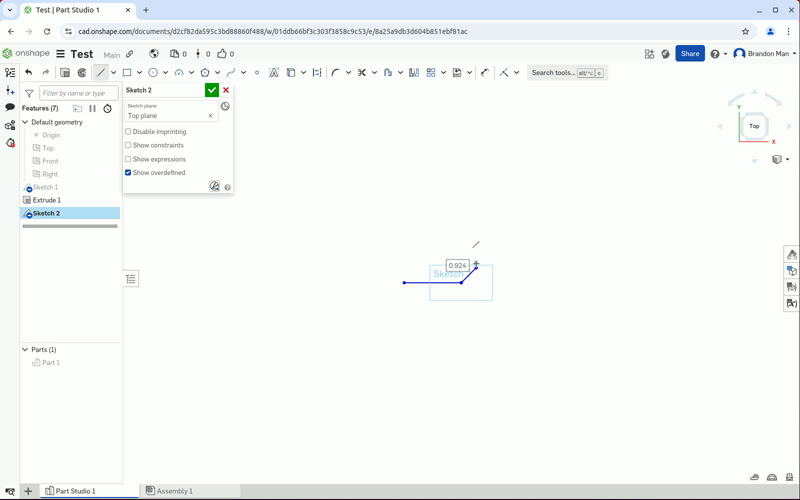
key_down(shift)
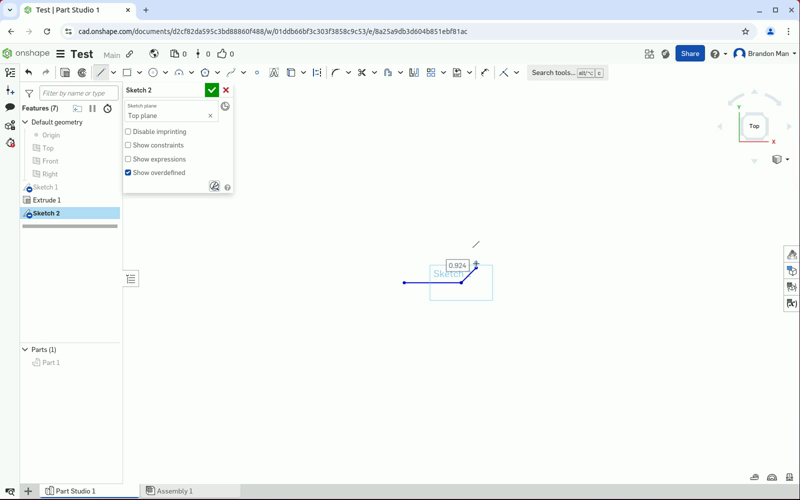
mouse_move(404, 263)
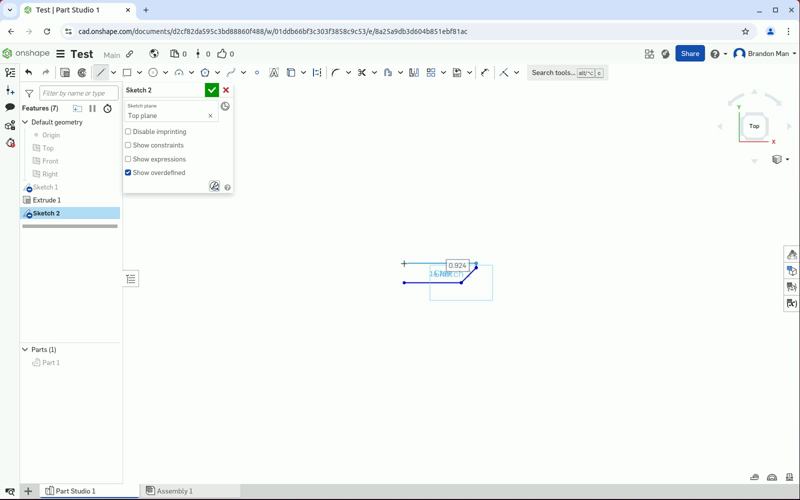
click(404, 263)
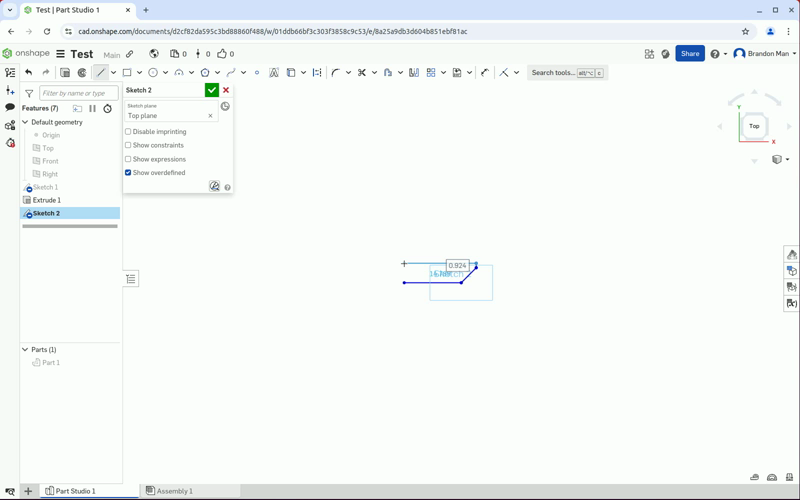
key_up(shift)
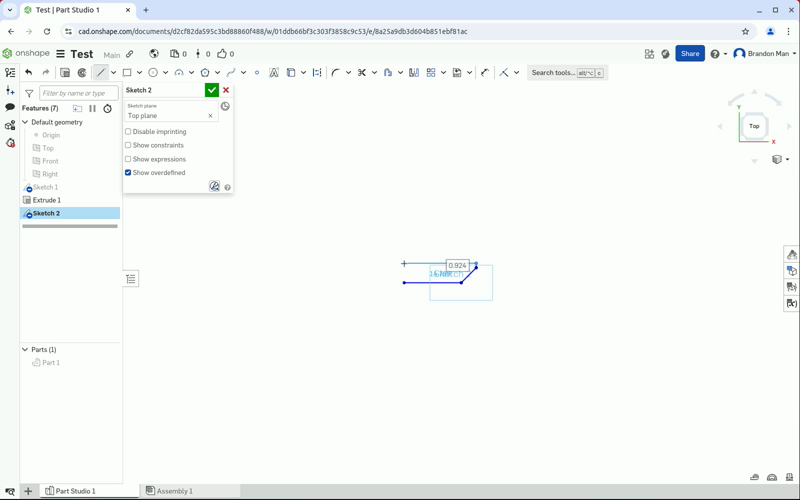
mouse_move(434, 263)
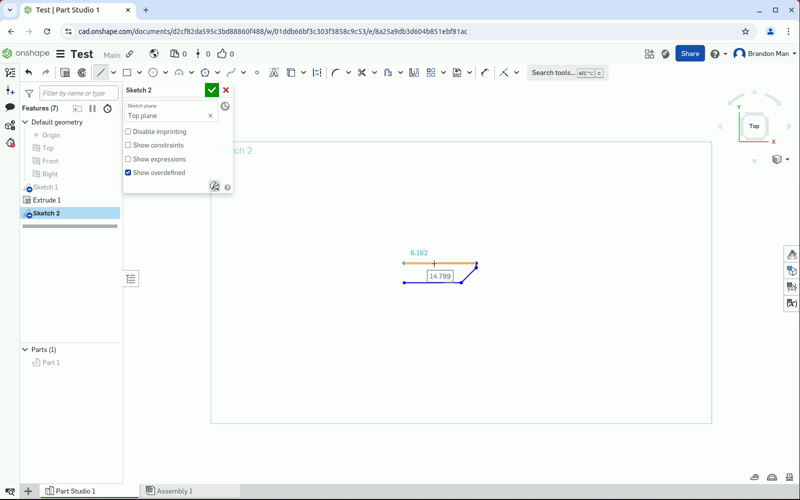
key_down(shift)
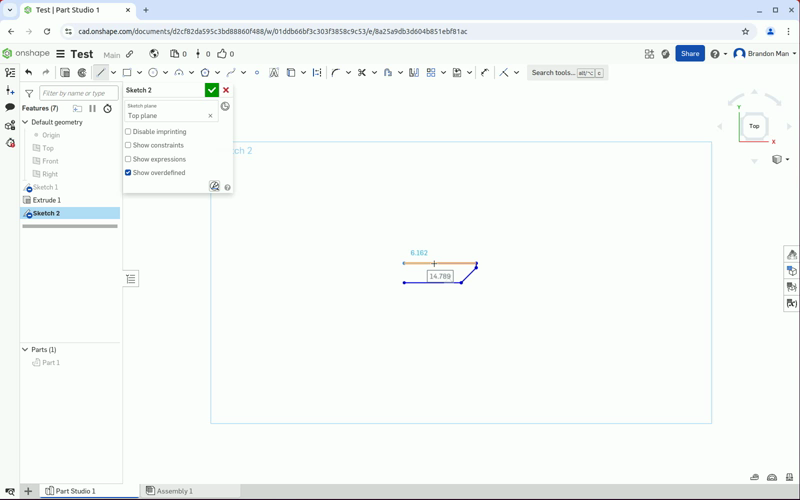
mouse_move(404, 282)
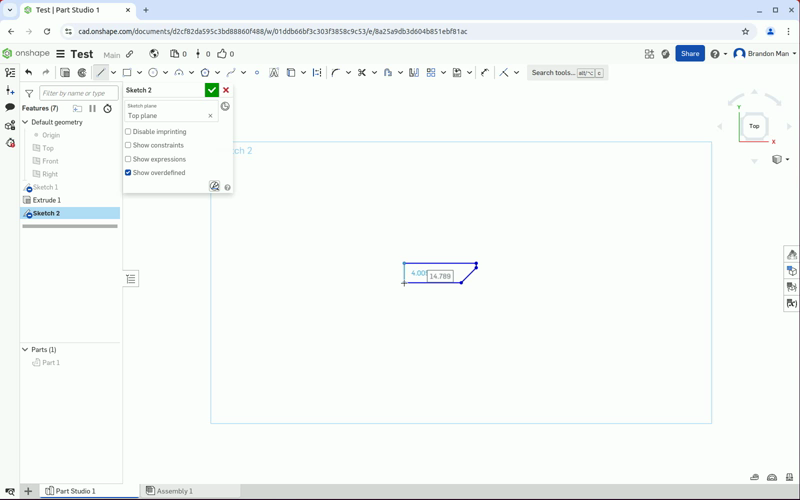
key_up(shift)
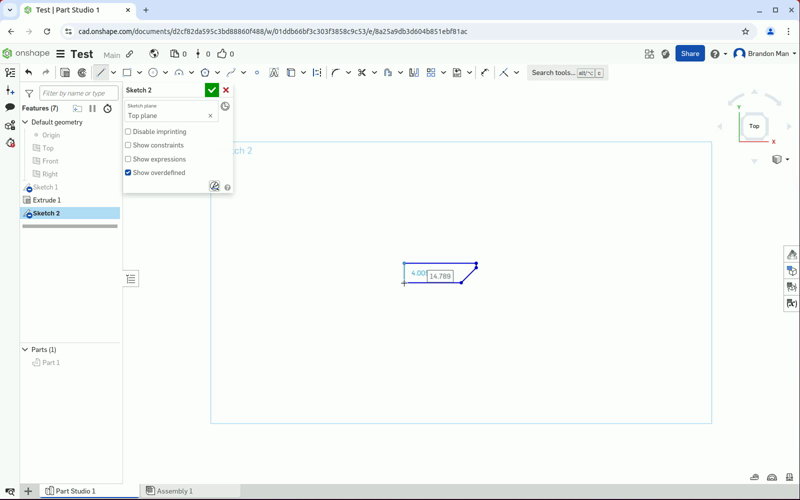
click(404, 282)
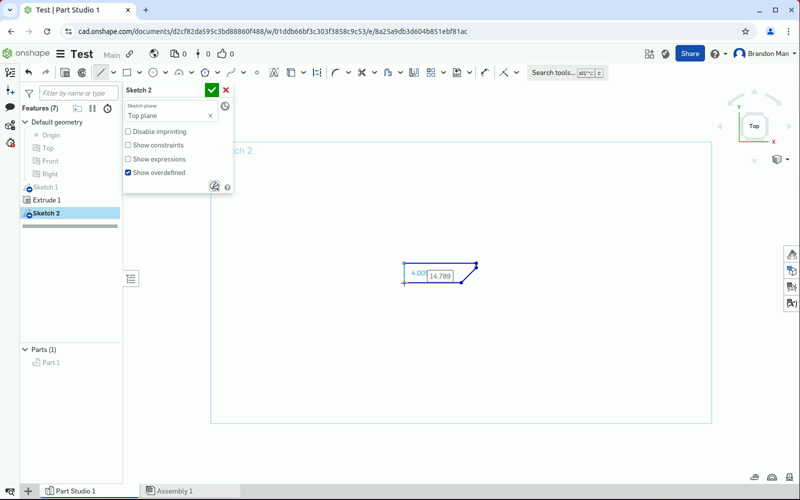
key(esc)
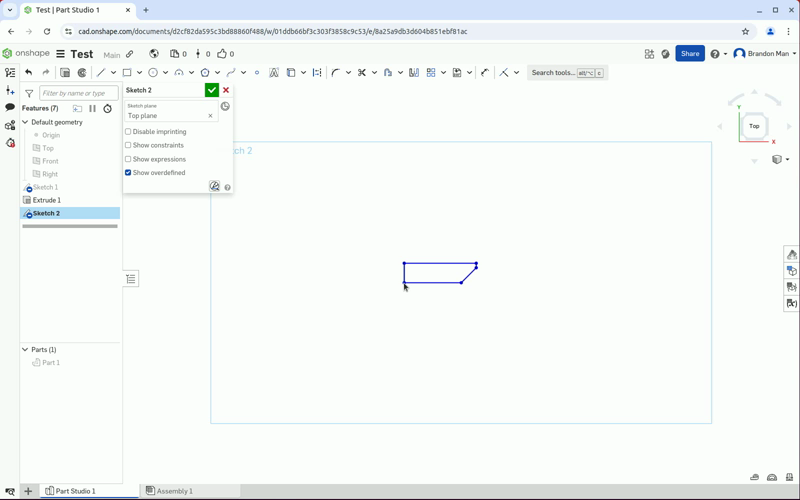
mouse_move(425, 269)
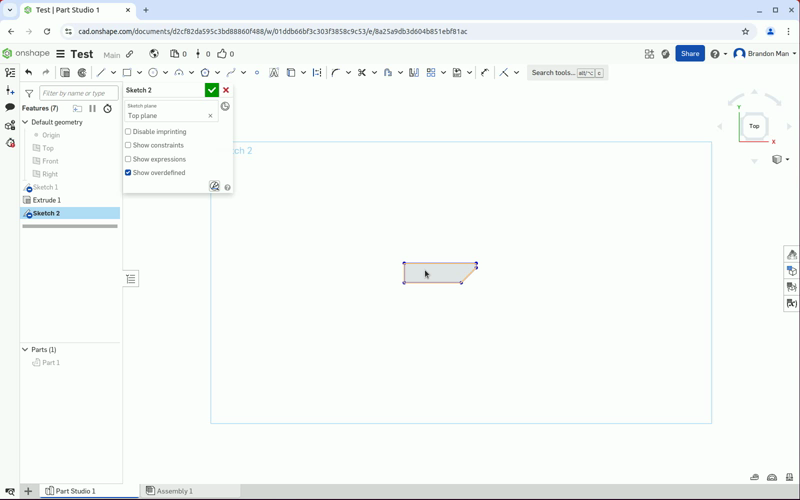
scroll(6)
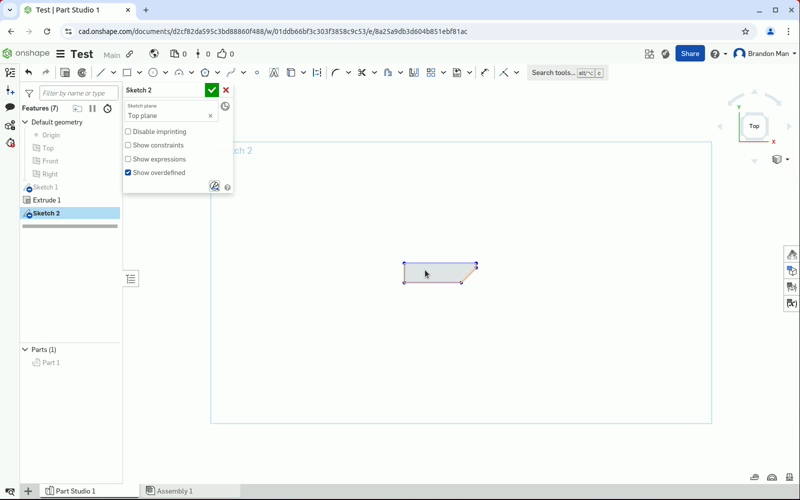
scroll(6)
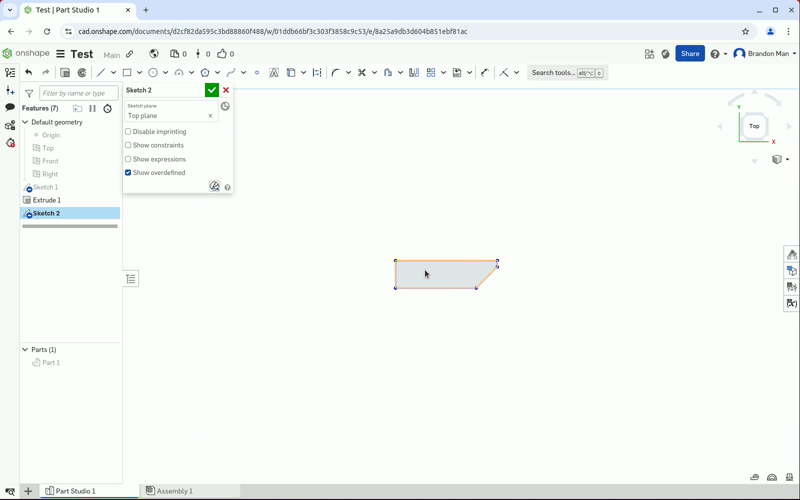
scroll(6)
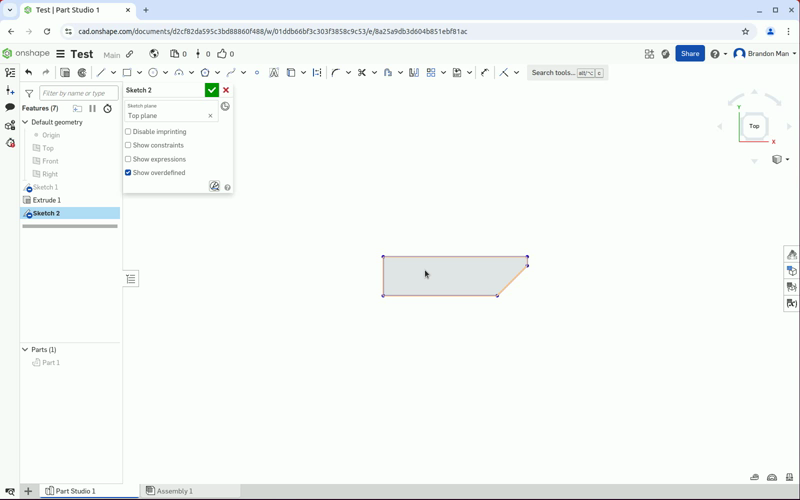
scroll(6)
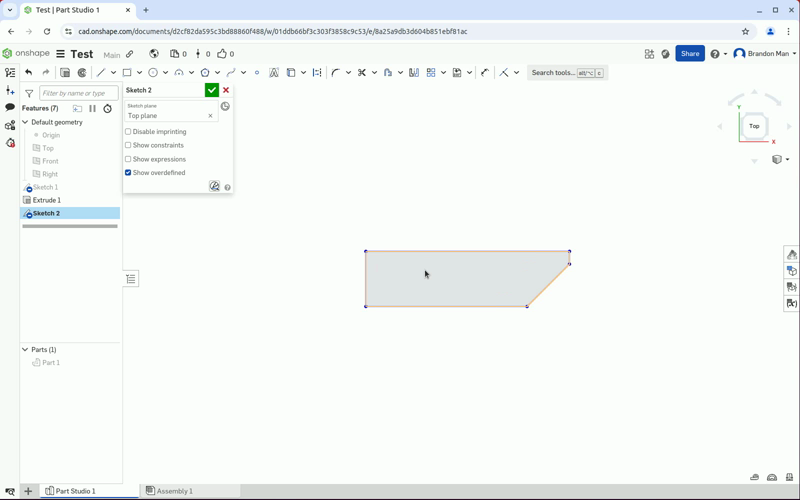
scroll(6)
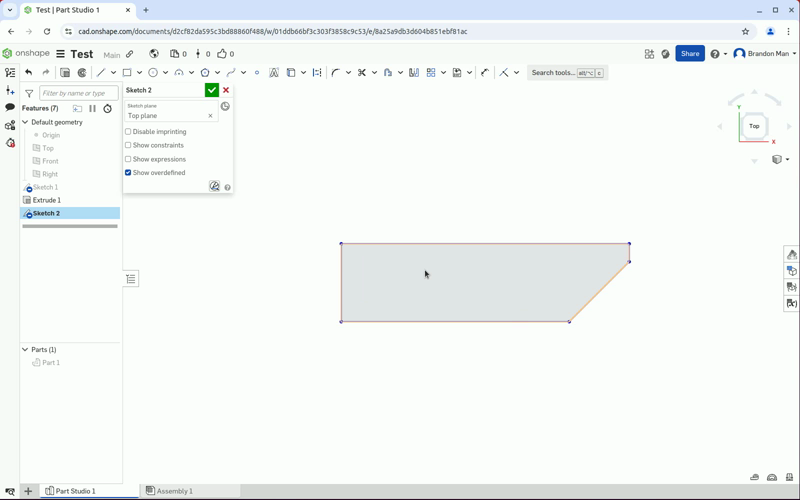
scroll(6)
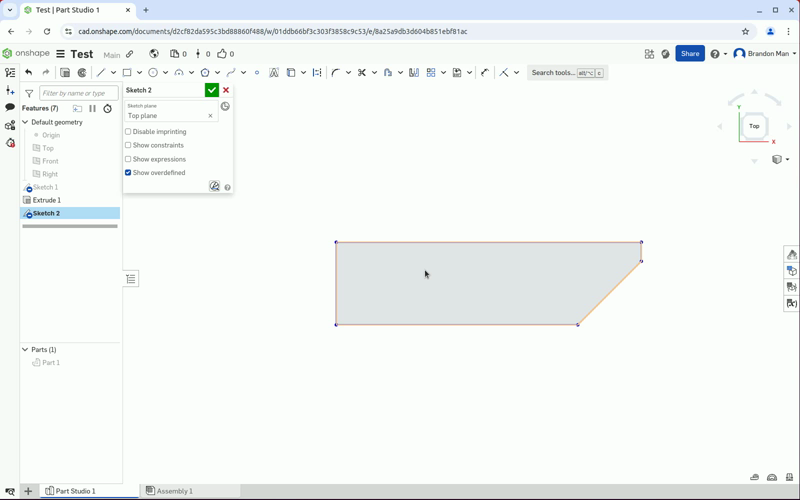
scroll(6)
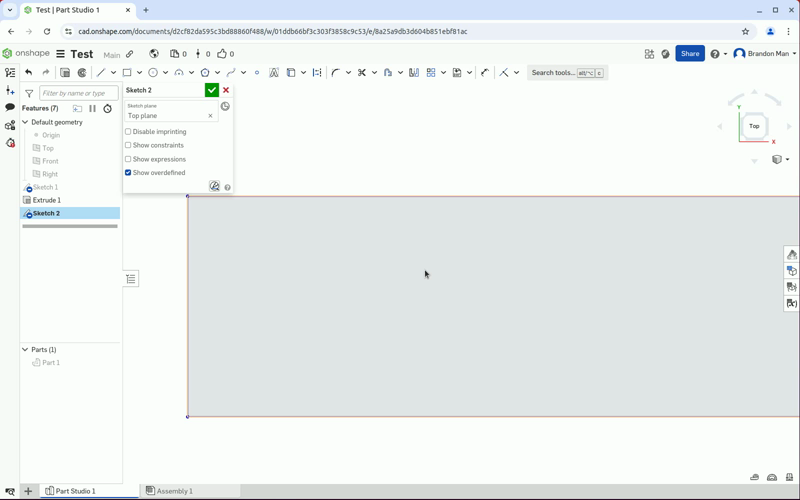
click(425, 269)
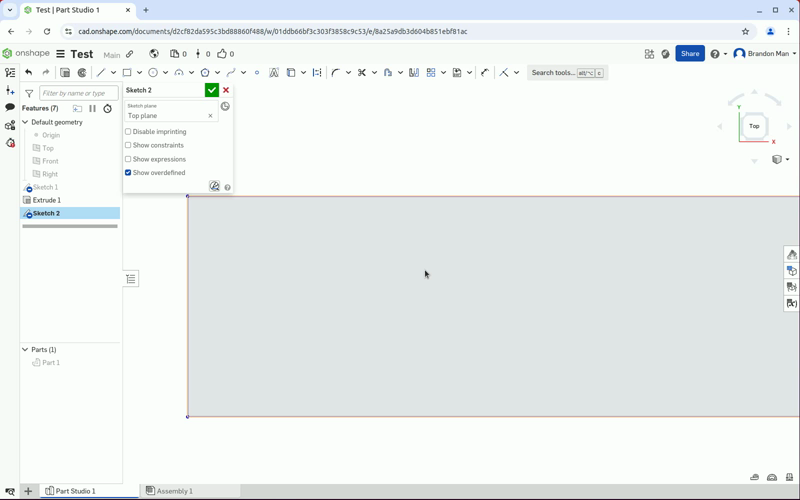
scroll(-6)
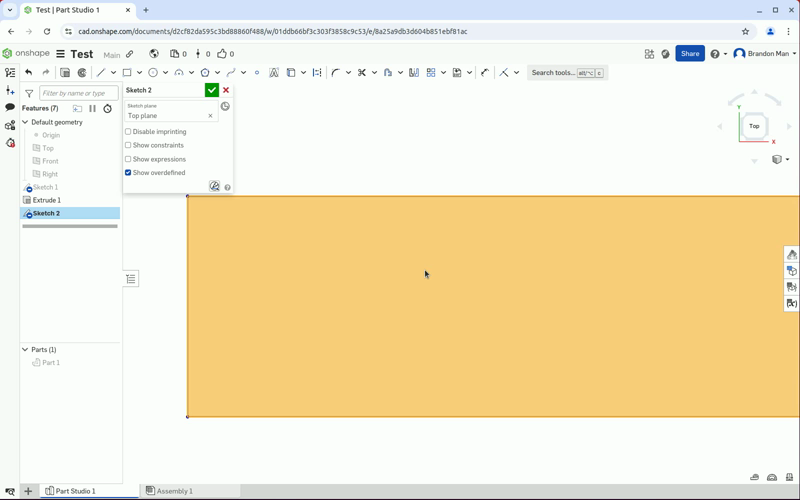
scroll(-6)
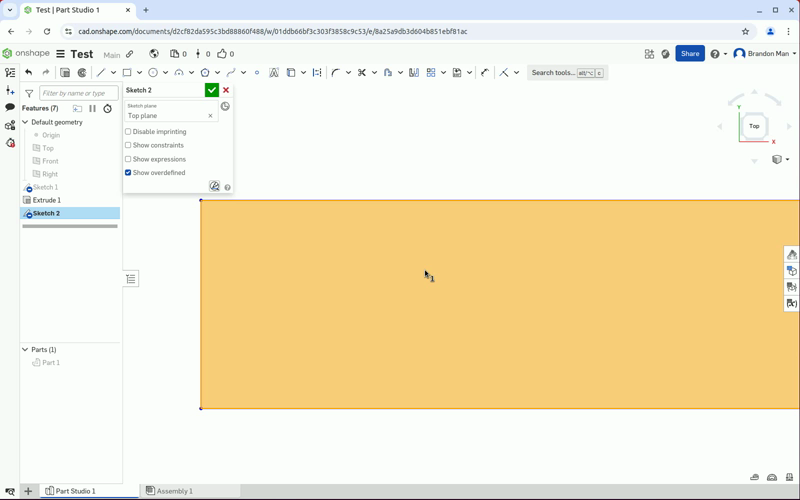
scroll(-6)
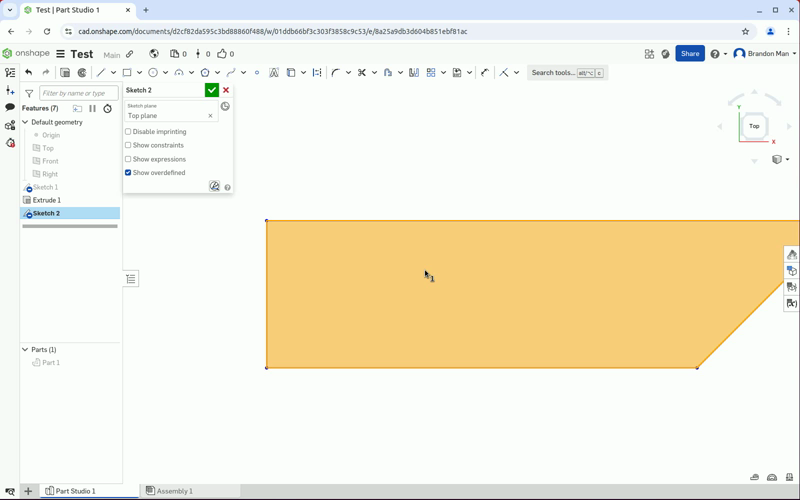
scroll(-6)
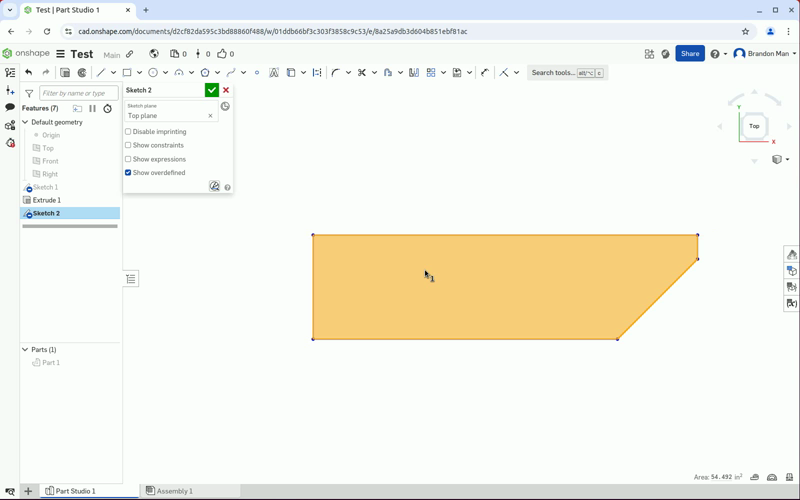
scroll(-6)
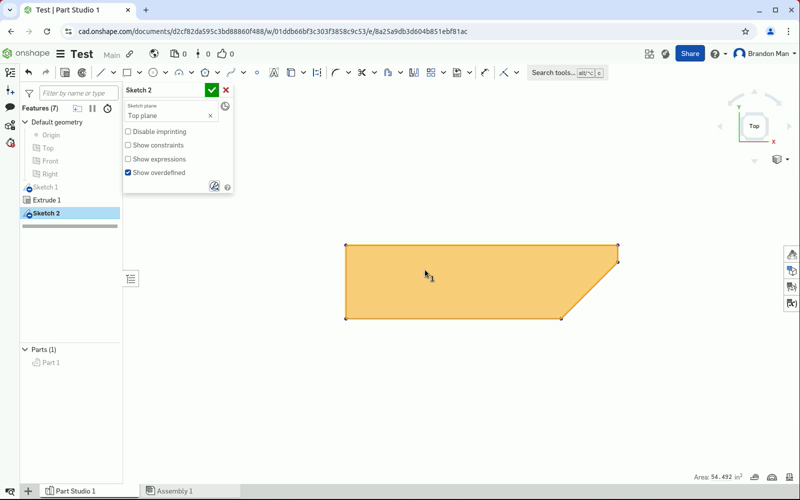
scroll(-6)
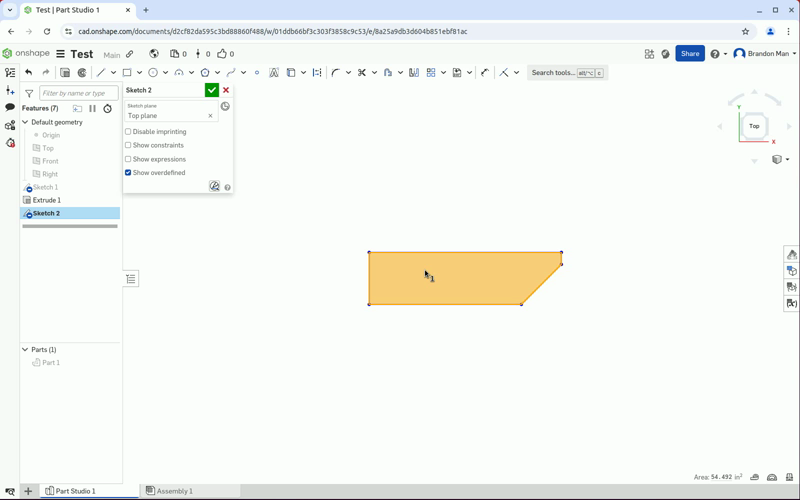
scroll(-6)
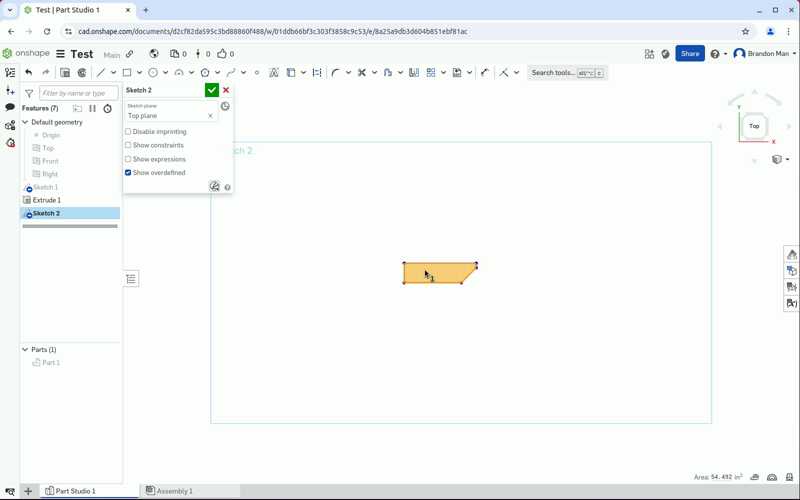
mouse_move(73, 352)
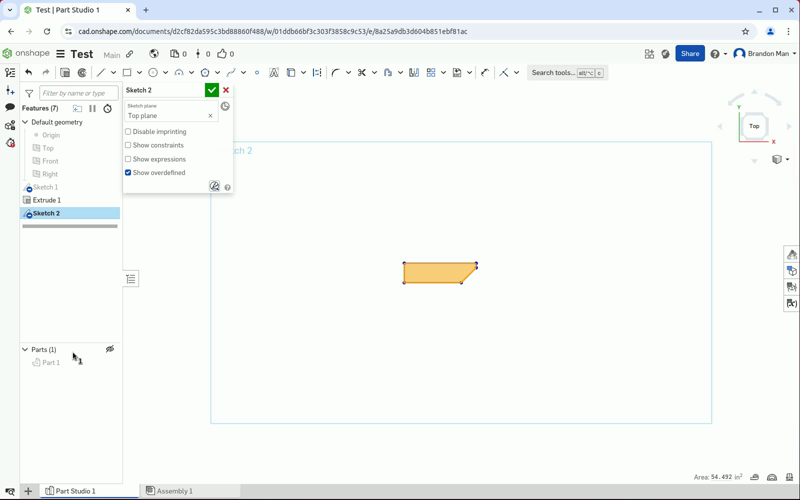
key(shift+y)
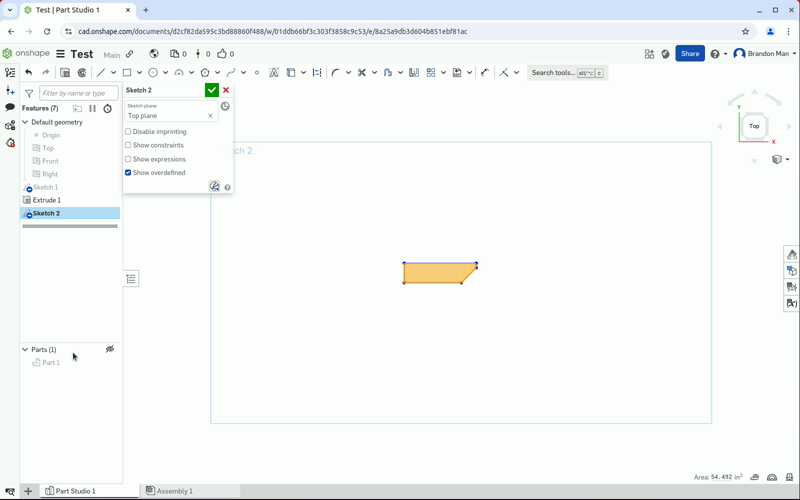
key(shift+e)
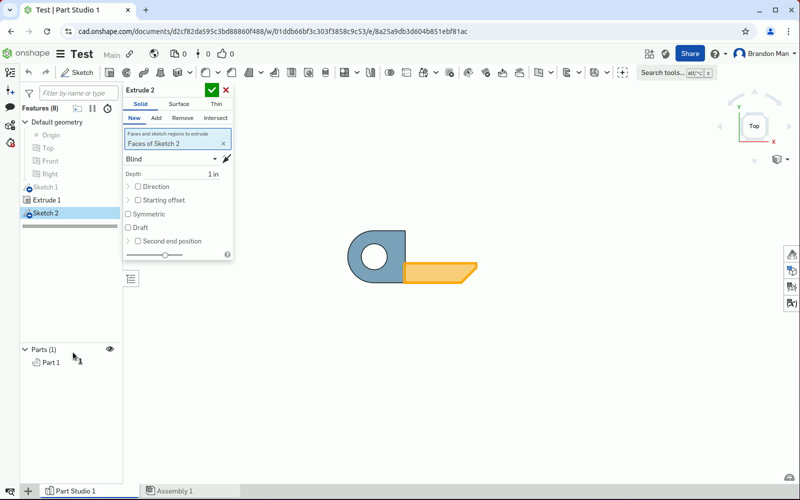
mouse_move(143, 106)
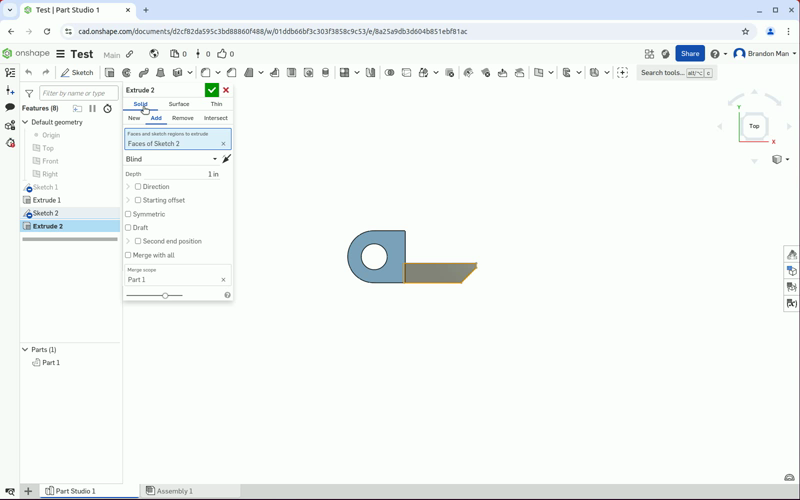
click(143, 106)
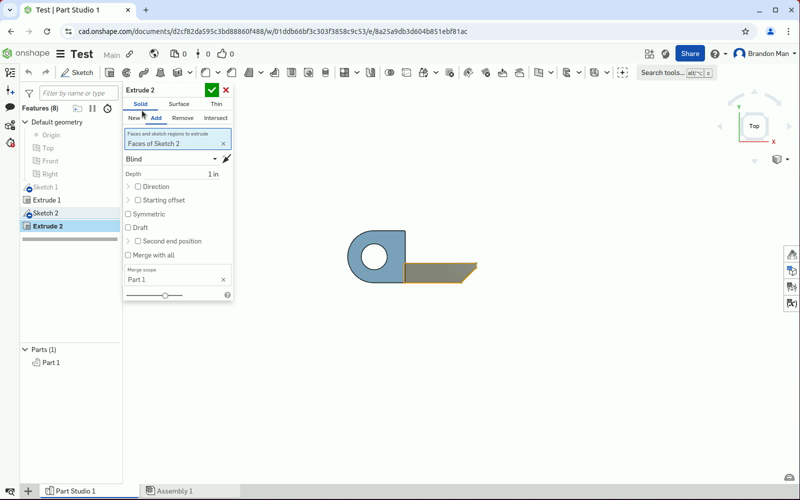
mouse_move(137, 120)
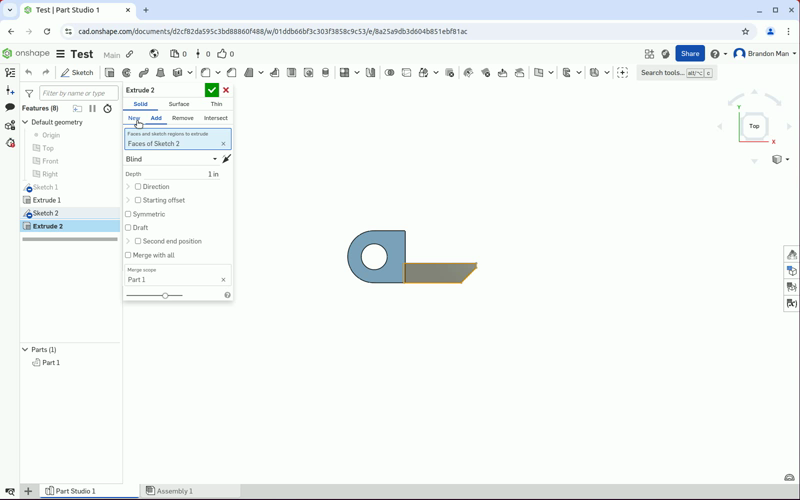
click(137, 120)
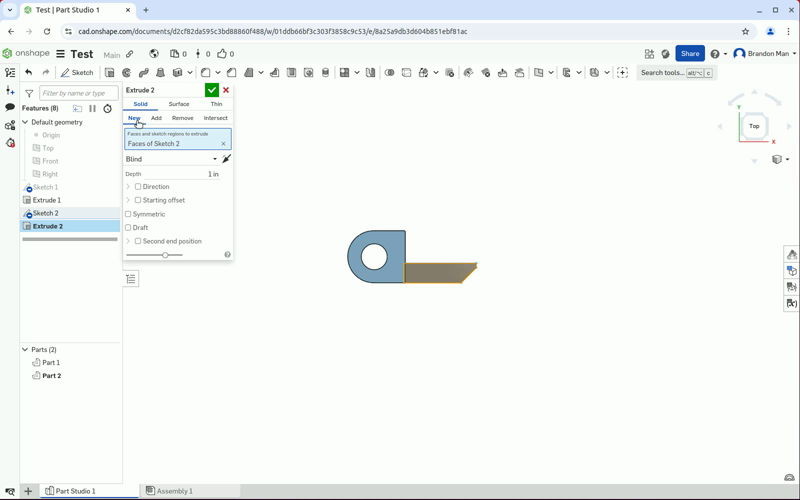
key(tab, 4)
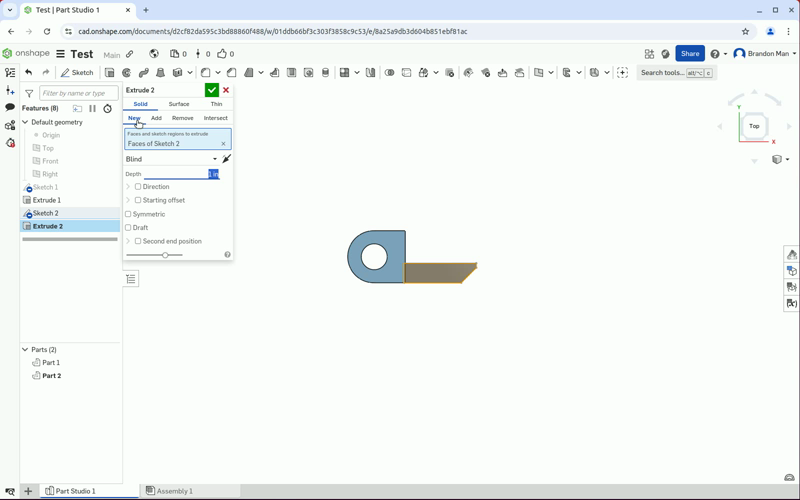
text(3.129)
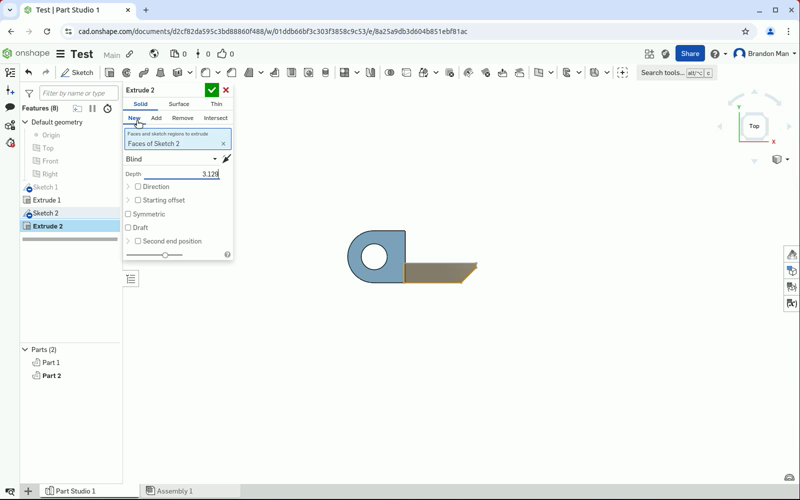
key(enter)
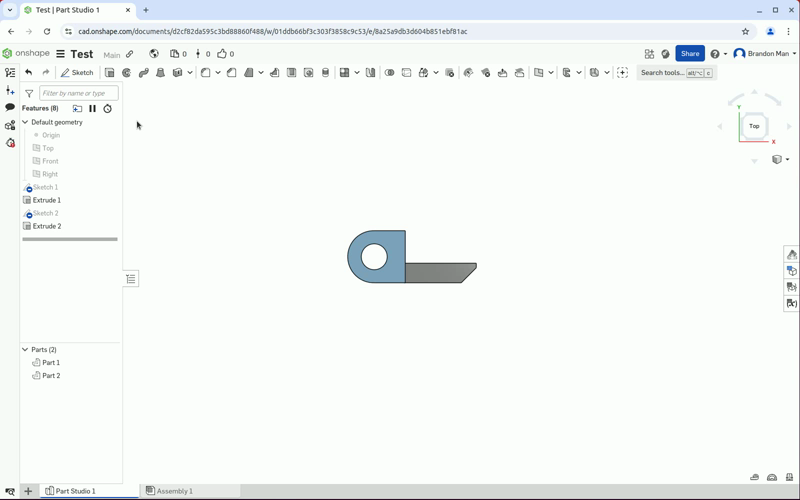
key(shift+h)
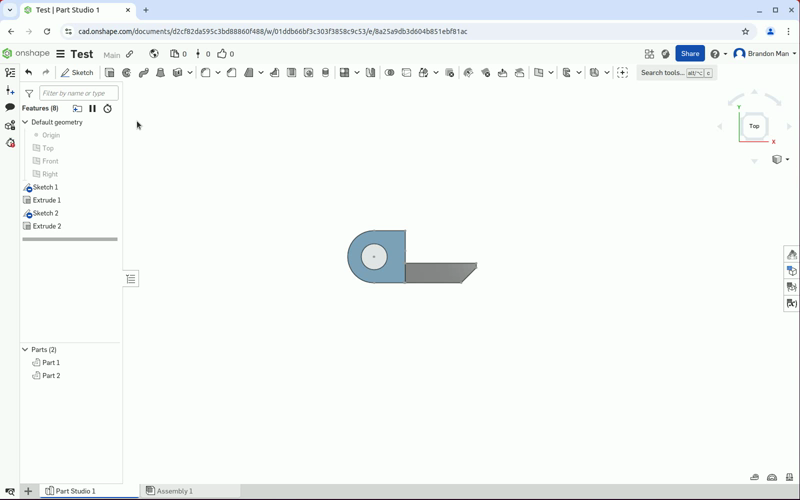
key(shift+h)
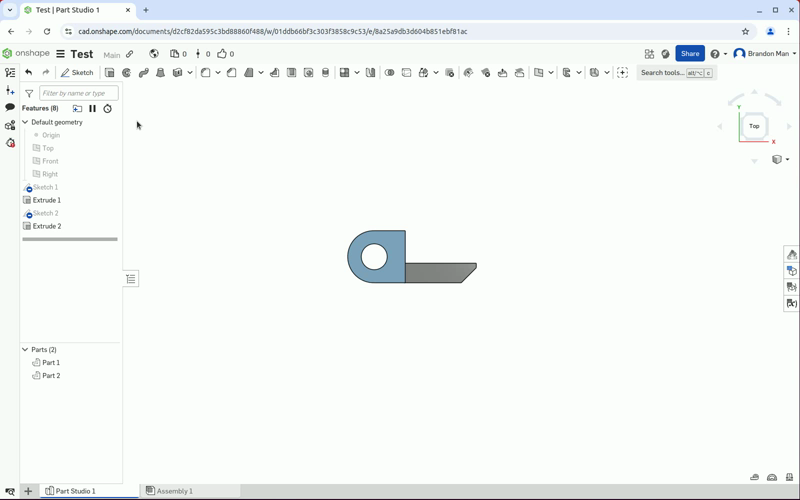
mouse_move(73, 189)
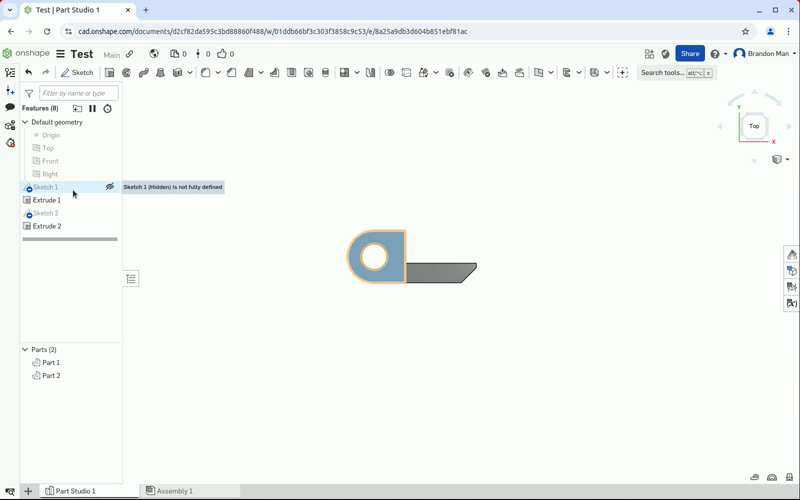
click(73, 189)
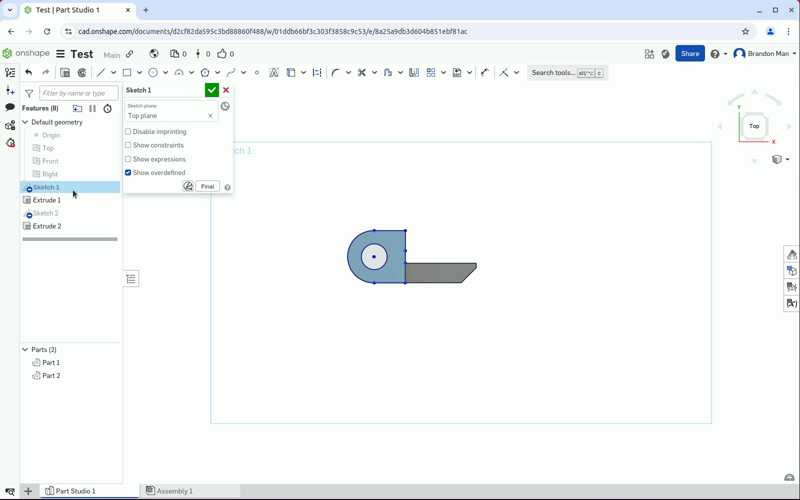
mouse_move(229, 92)
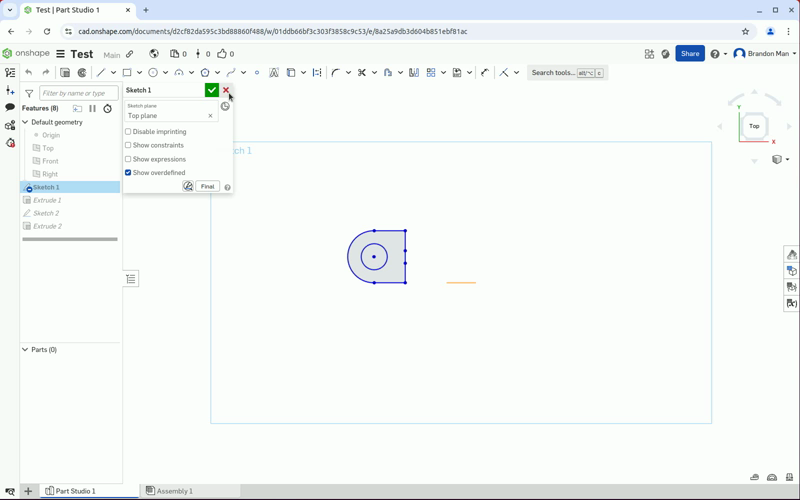
click(229, 92)
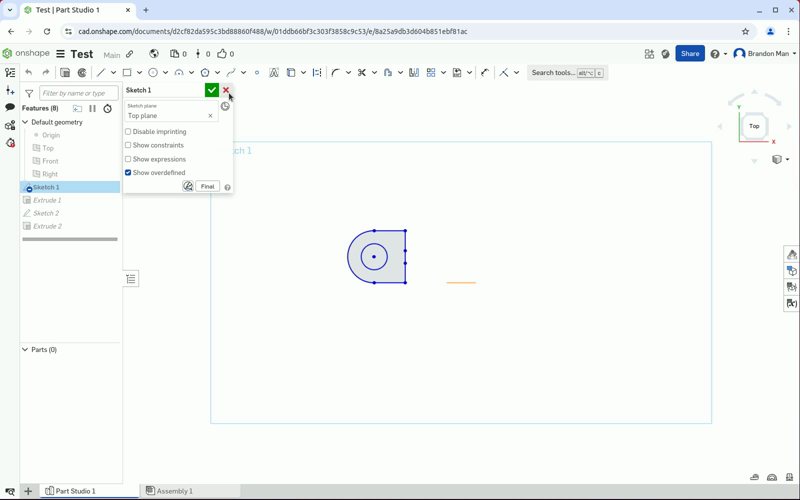
key(shift+s)
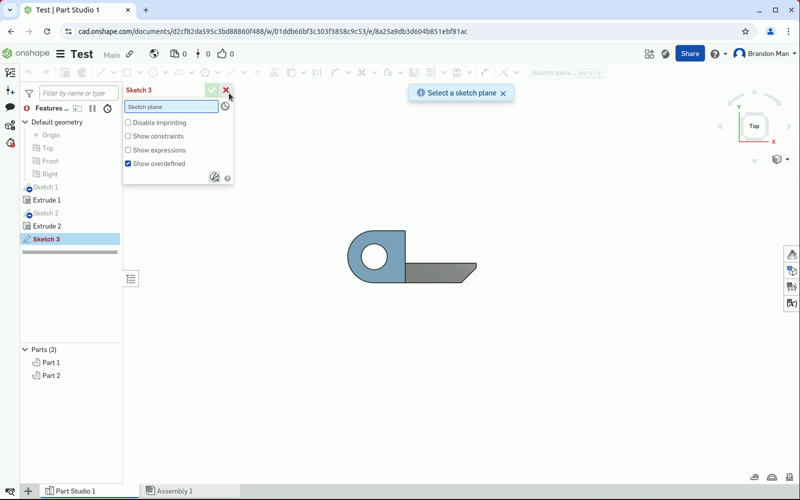
mouse_move(73, 150)
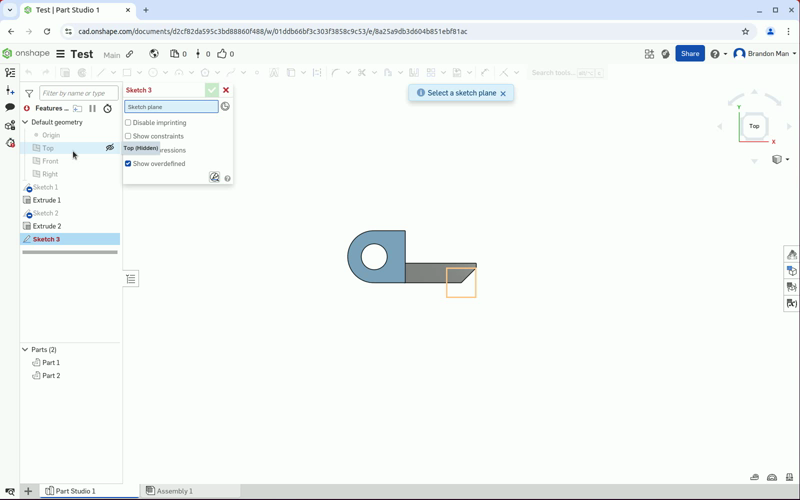
click(73, 150)
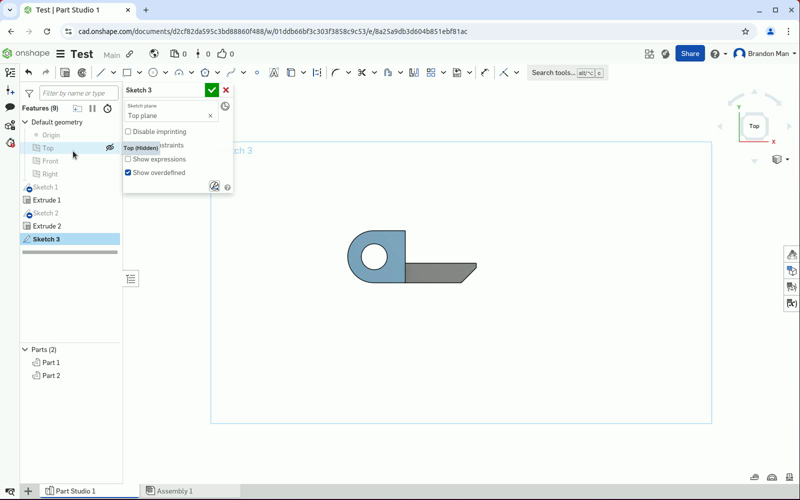
mouse_move(73, 352)
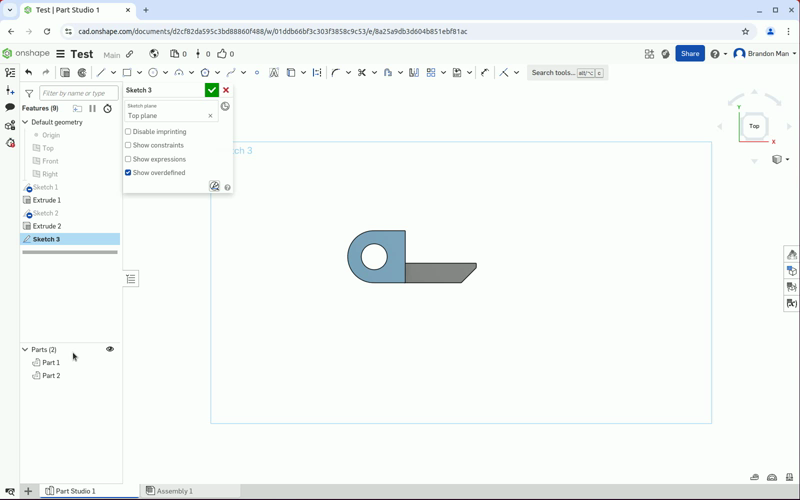
key(y)
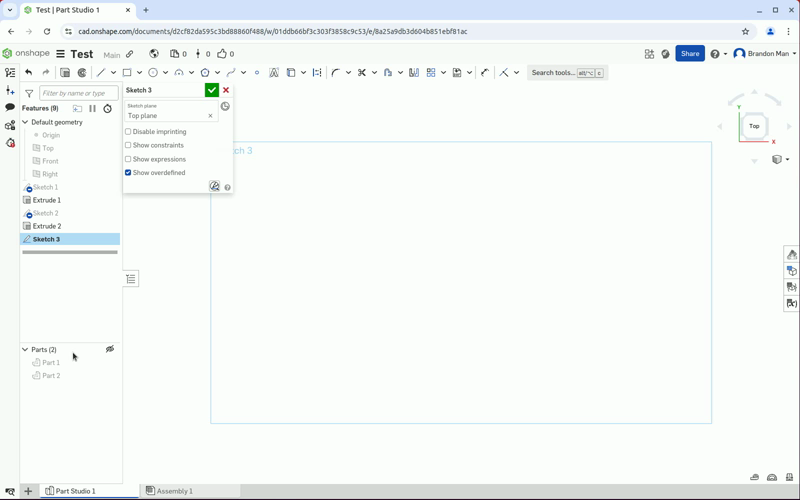
key(l)
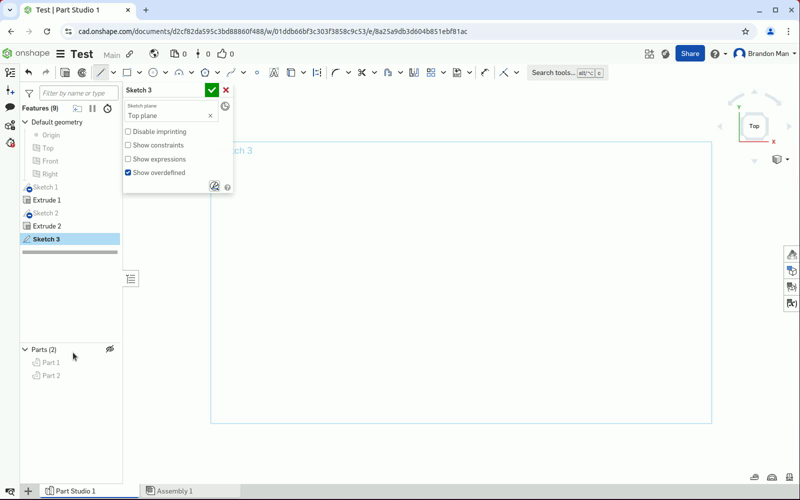
key_down(shift)
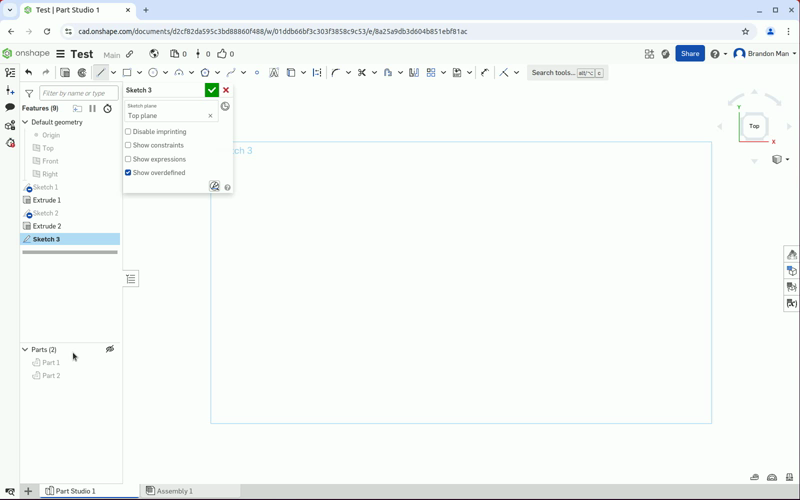
mouse_move(404, 251)
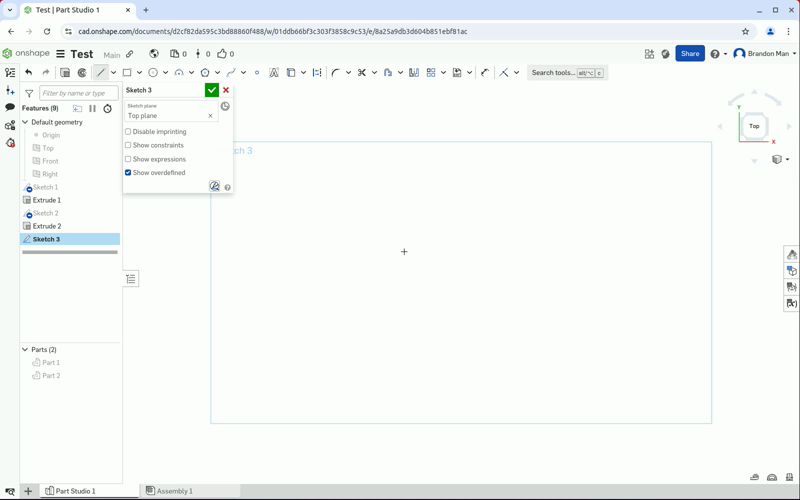
click(404, 251)
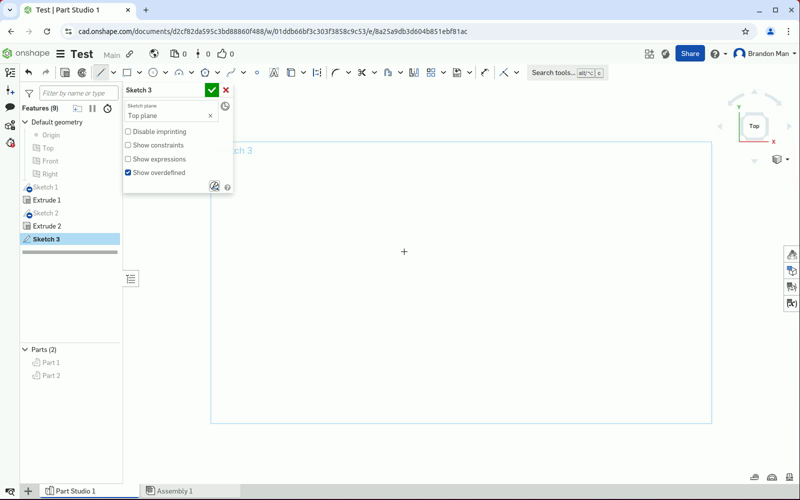
key_up(shift)
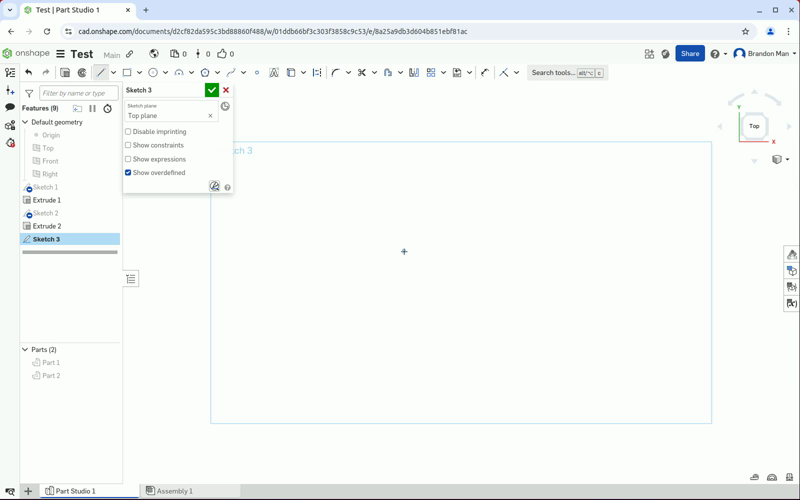
key_down(shift)
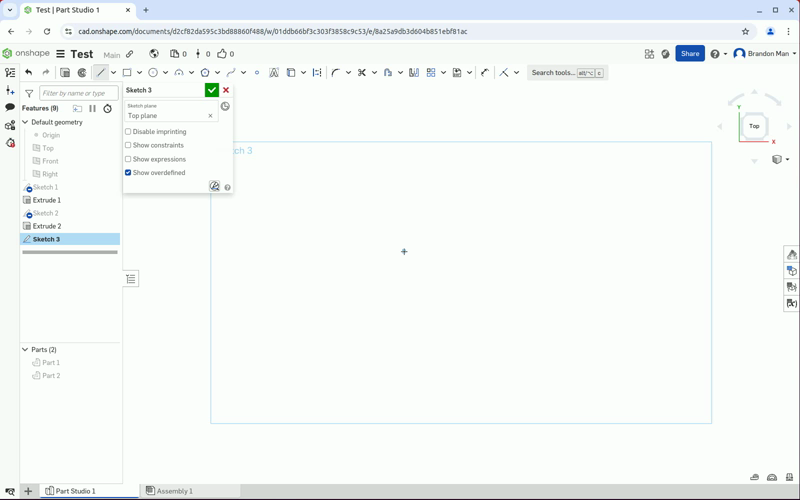
mouse_move(476, 251)
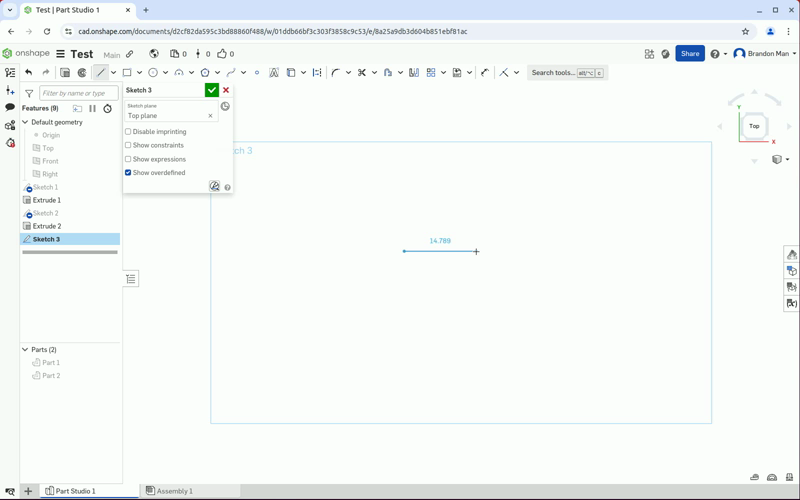
click(476, 251)
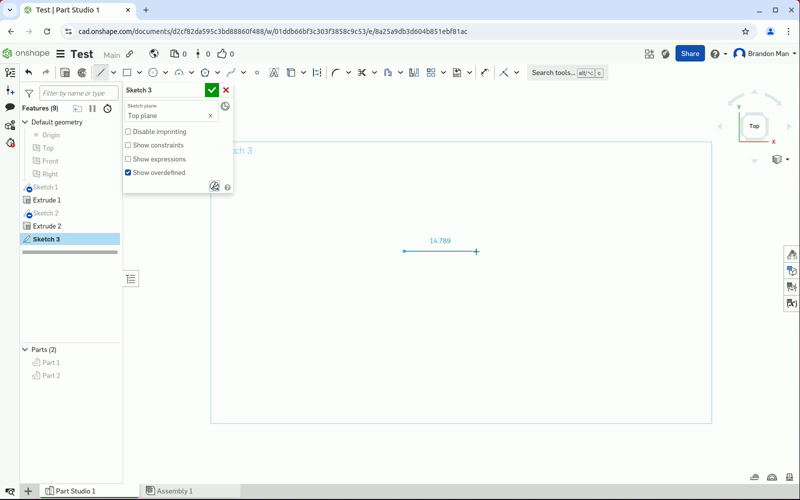
key_up(shift)
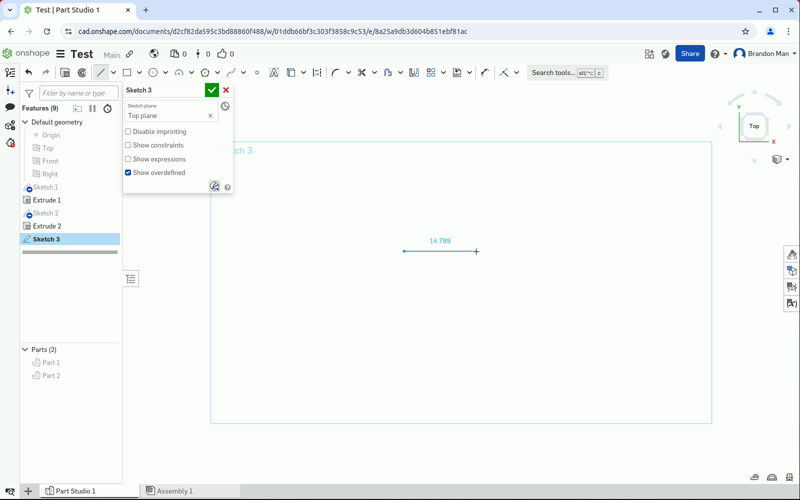
key_down(shift)
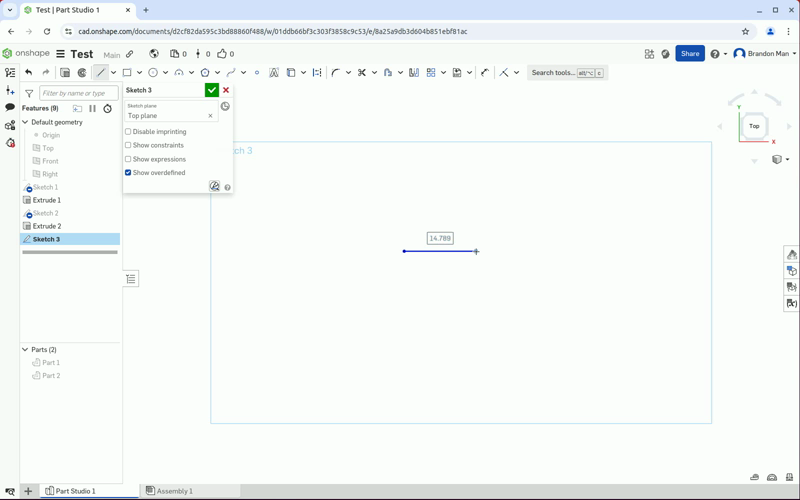
mouse_move(506, 251)
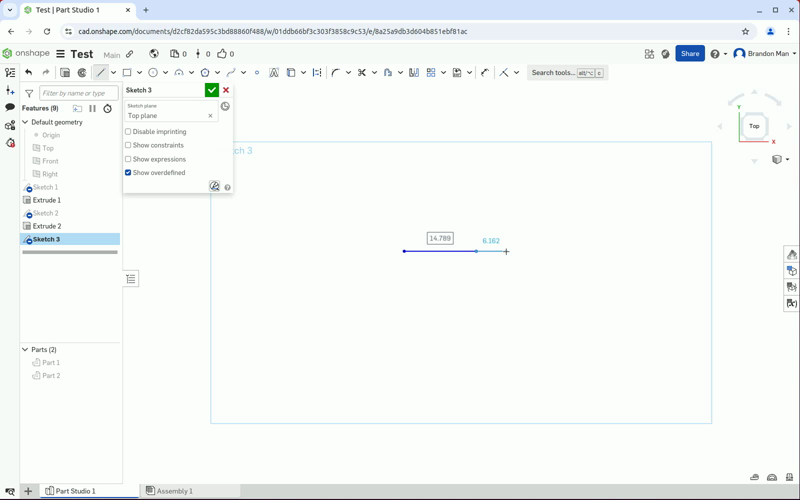
mouse_move(476, 246)
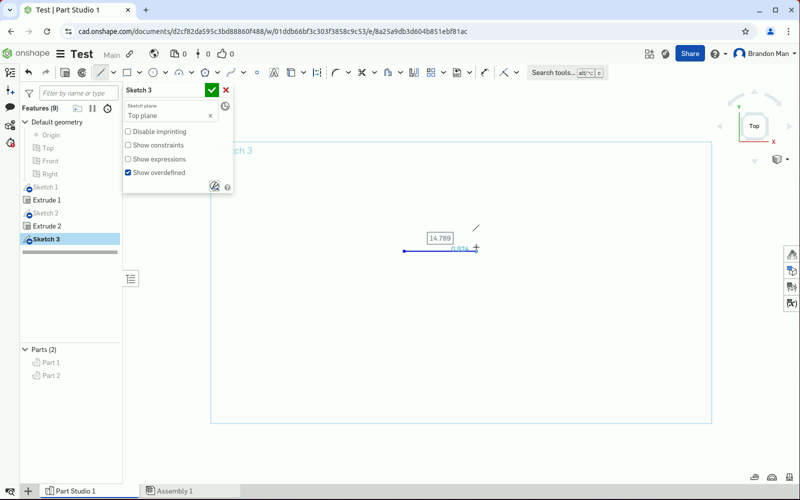
scroll(6)
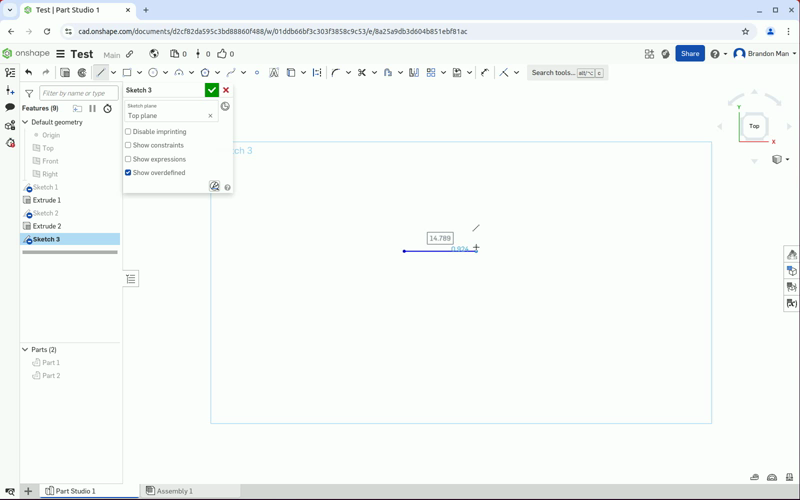
scroll(6)
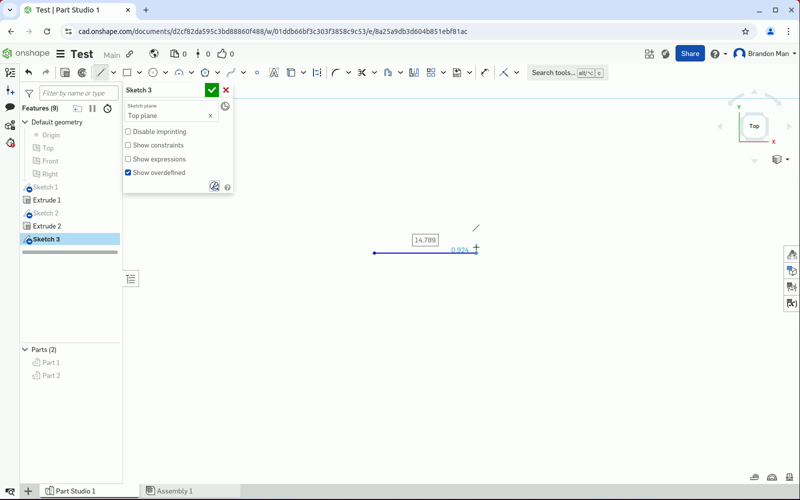
scroll(6)
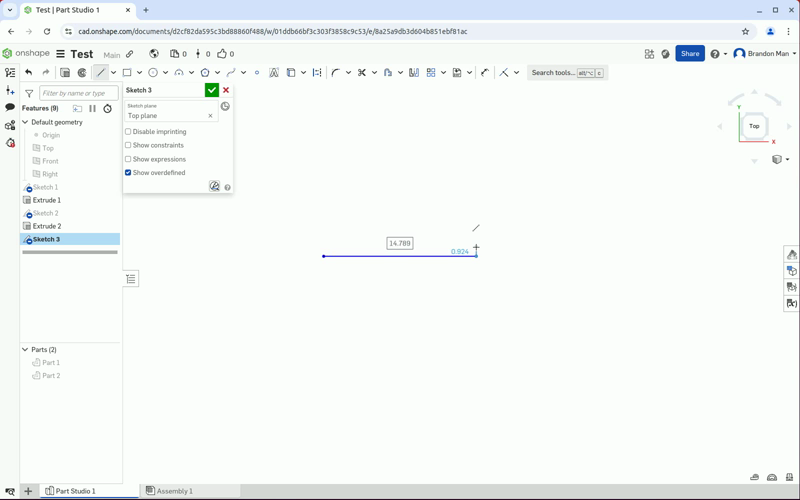
scroll(6)
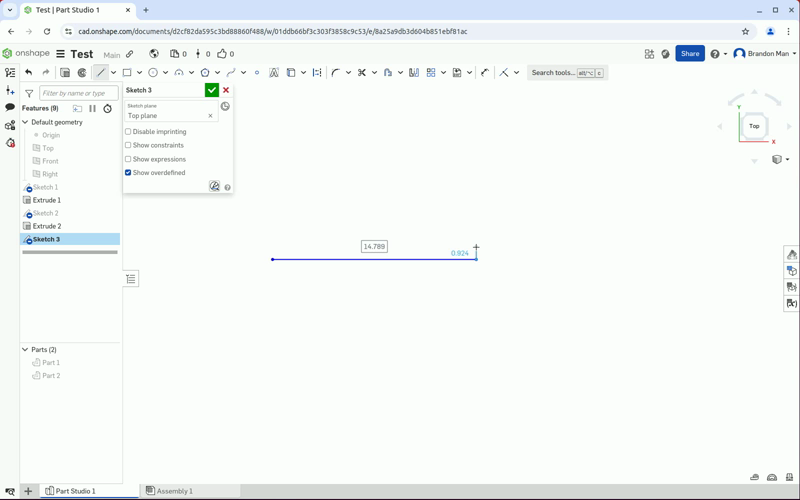
scroll(6)
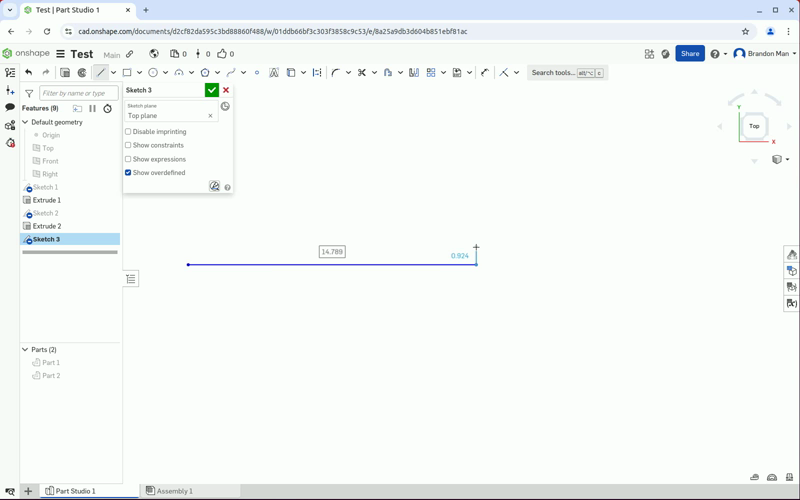
scroll(6)
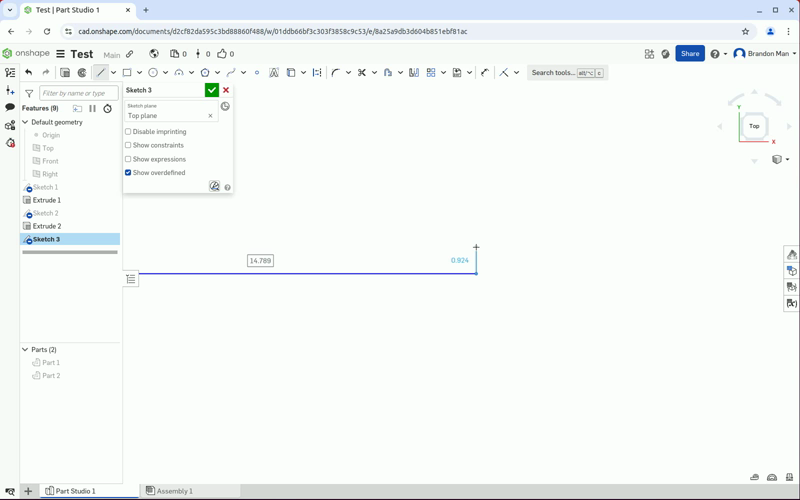
scroll(6)
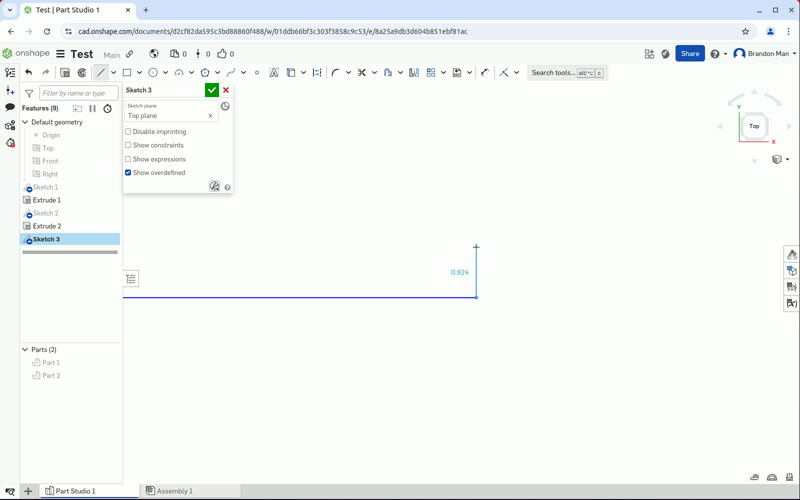
click(476, 246)
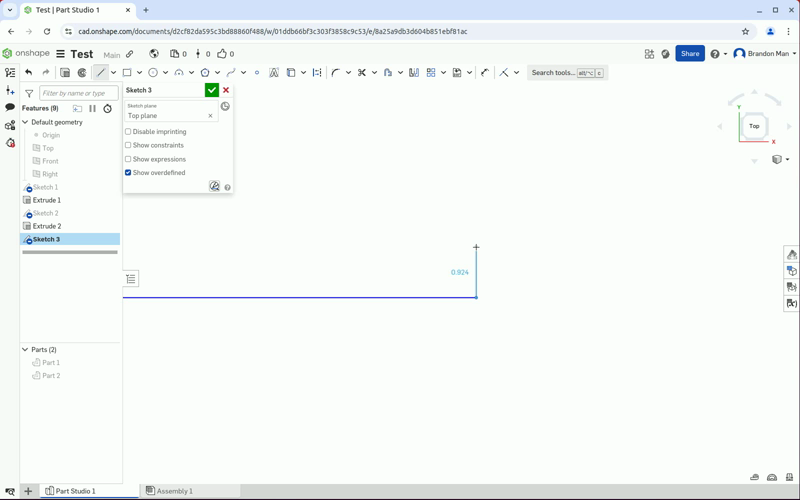
scroll(-6)
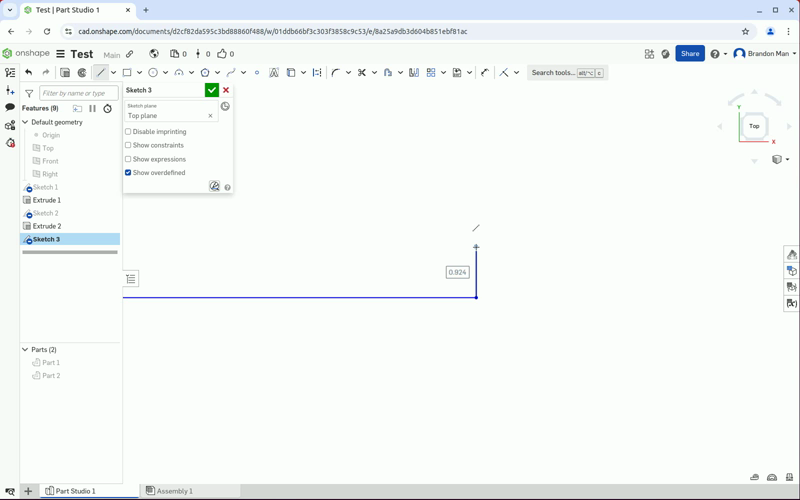
scroll(-6)
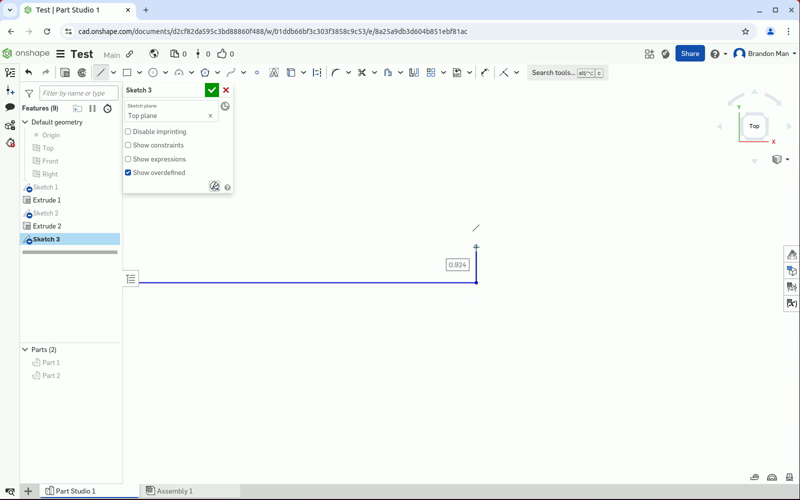
scroll(-6)
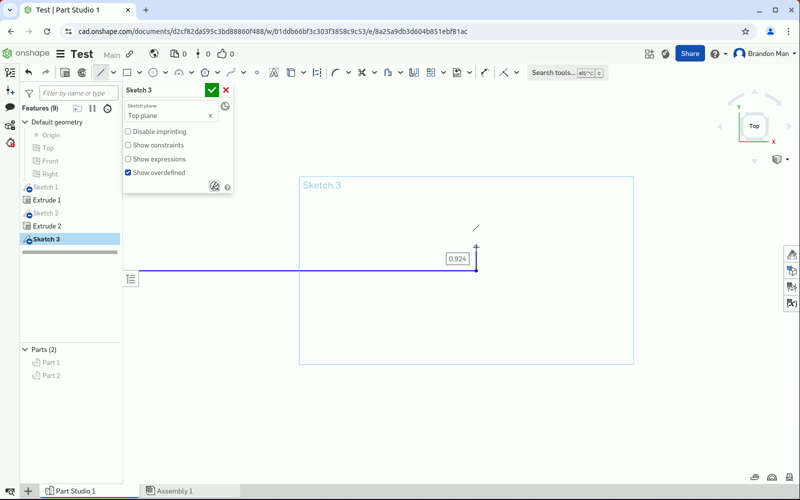
scroll(-6)
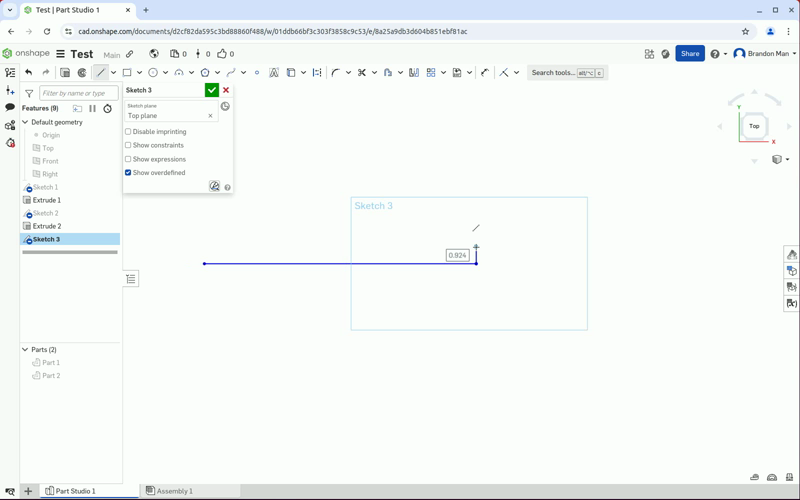
scroll(-6)
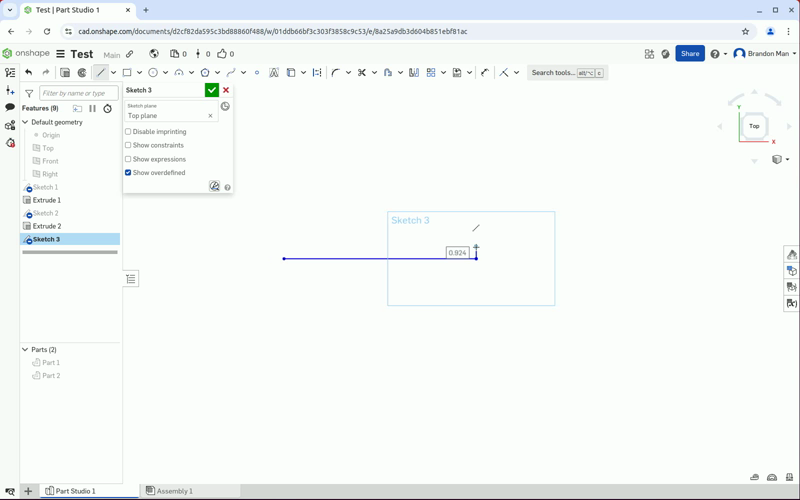
scroll(-6)
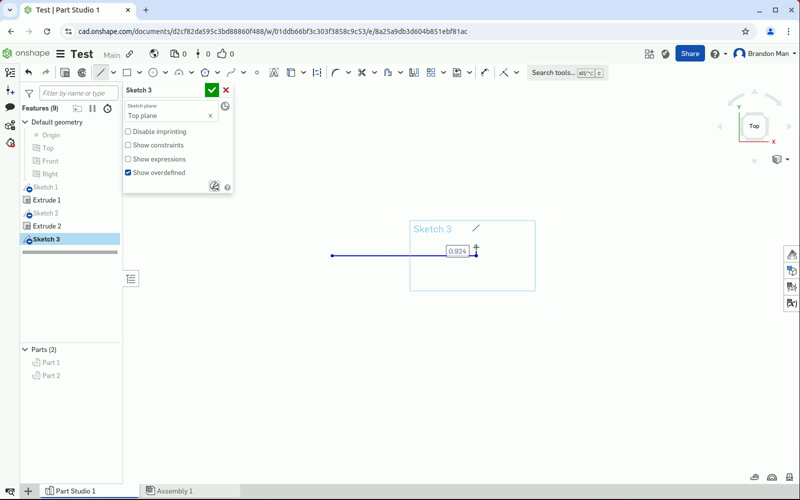
scroll(-6)
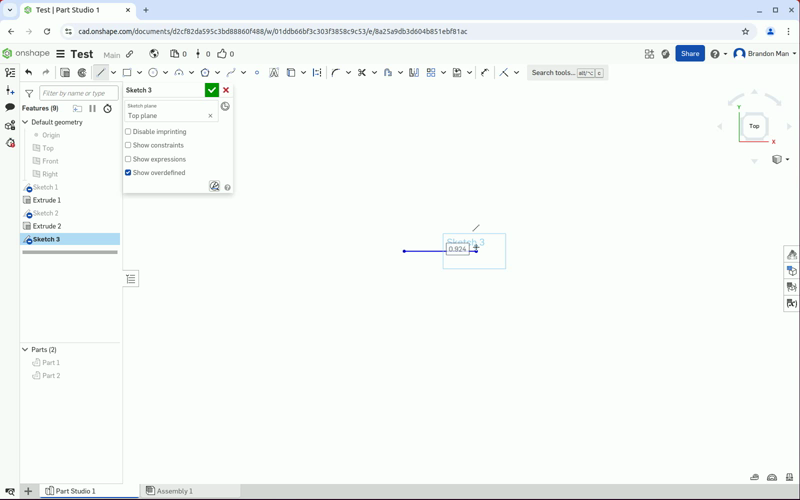
key_up(shift)
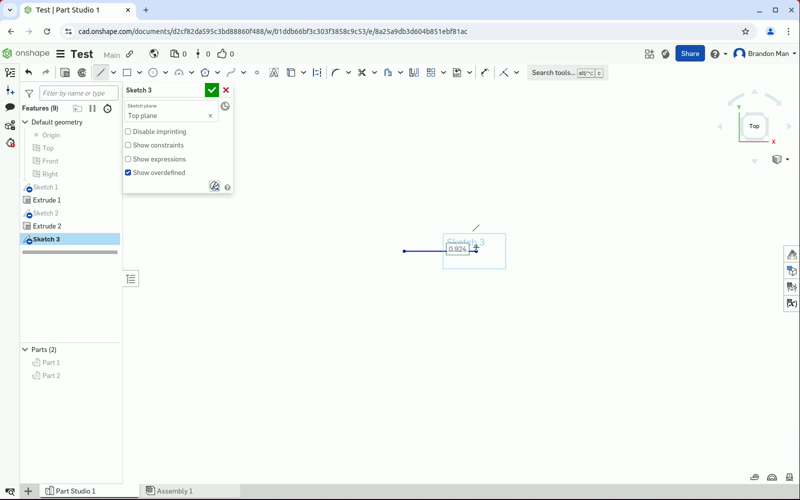
key_down(shift)
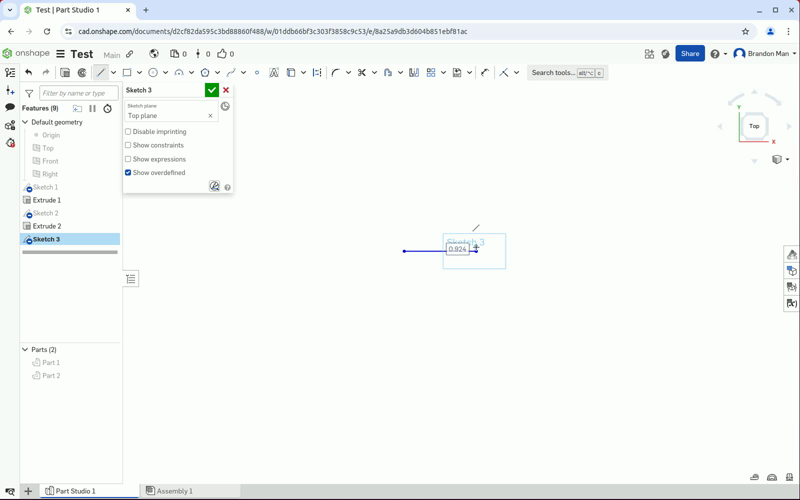
mouse_move(506, 246)
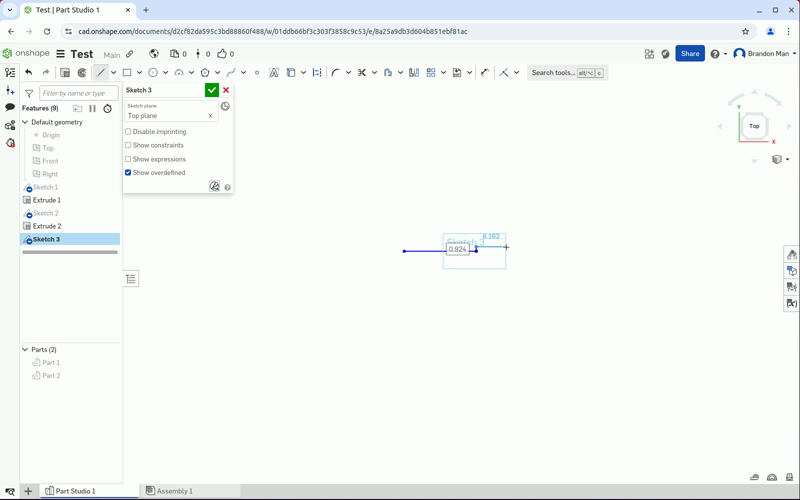
mouse_move(461, 231)
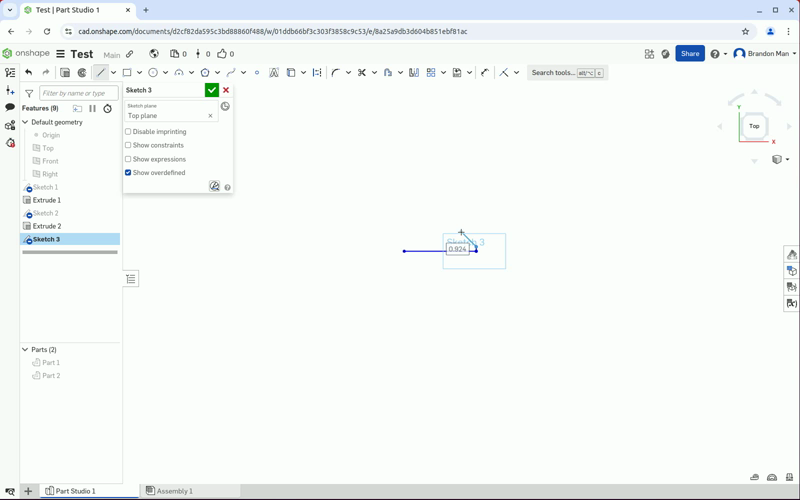
click(461, 231)
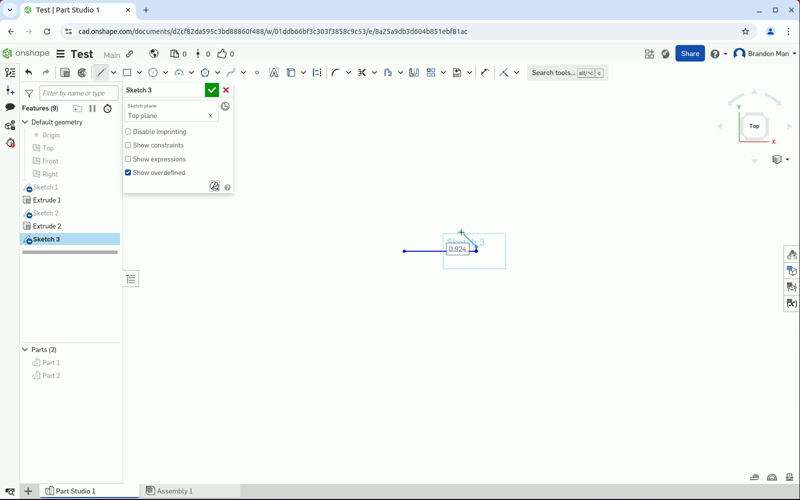
key_up(shift)
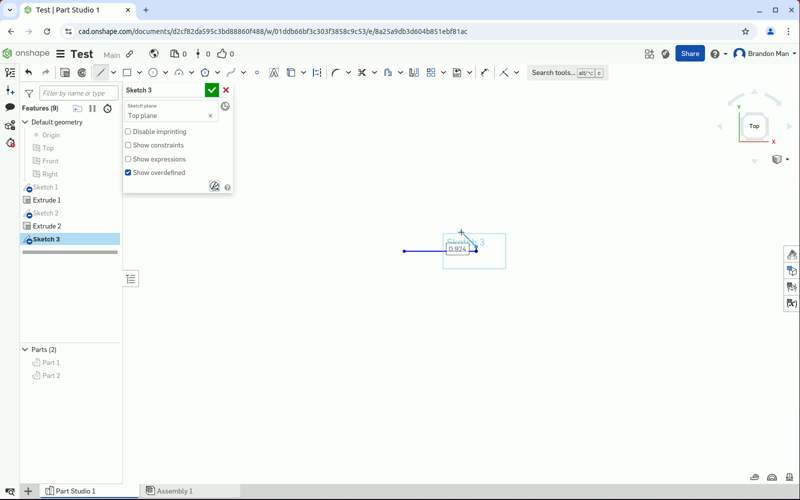
key_down(shift)
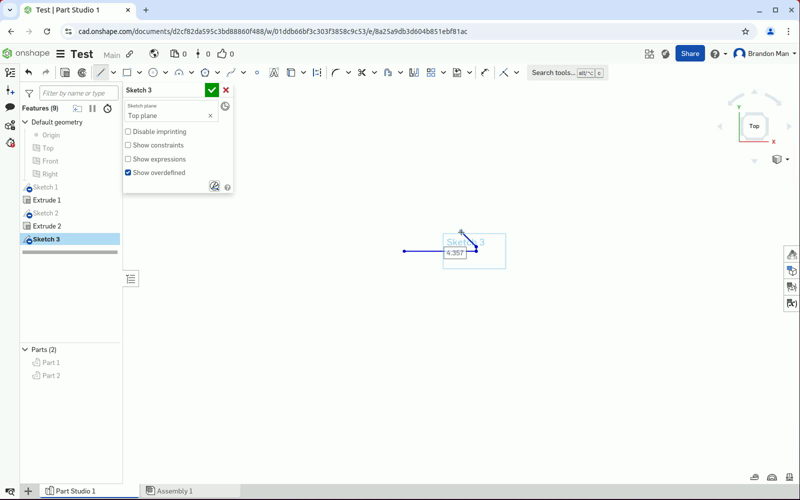
mouse_move(491, 231)
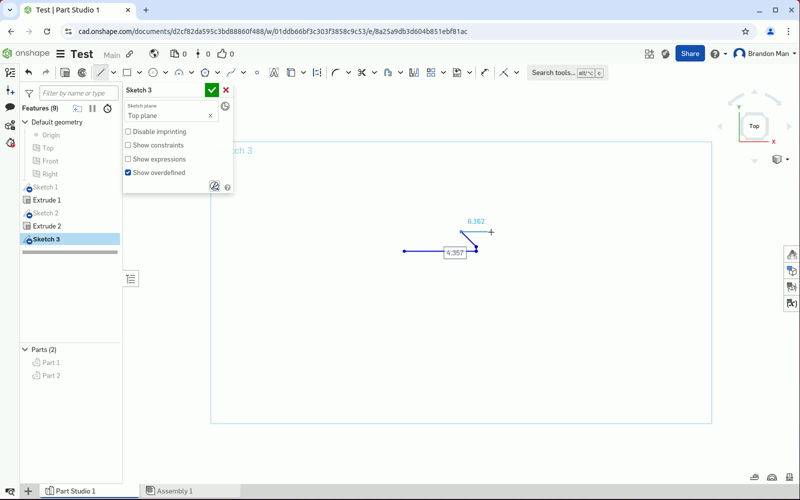
mouse_move(404, 231)
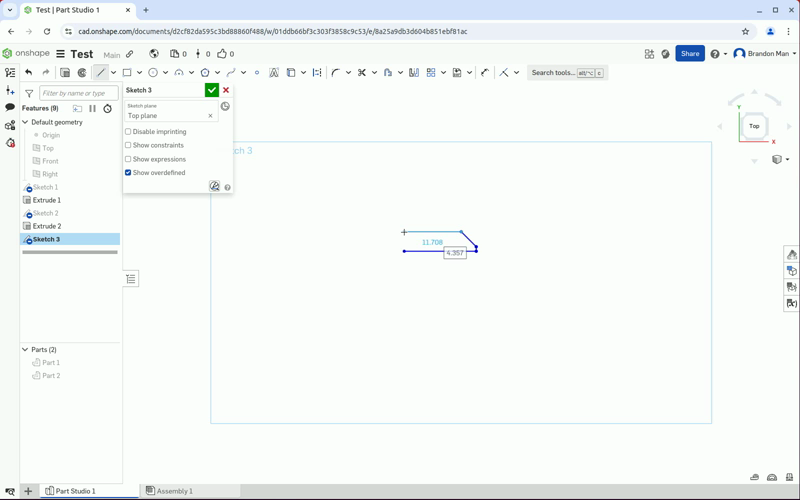
click(404, 231)
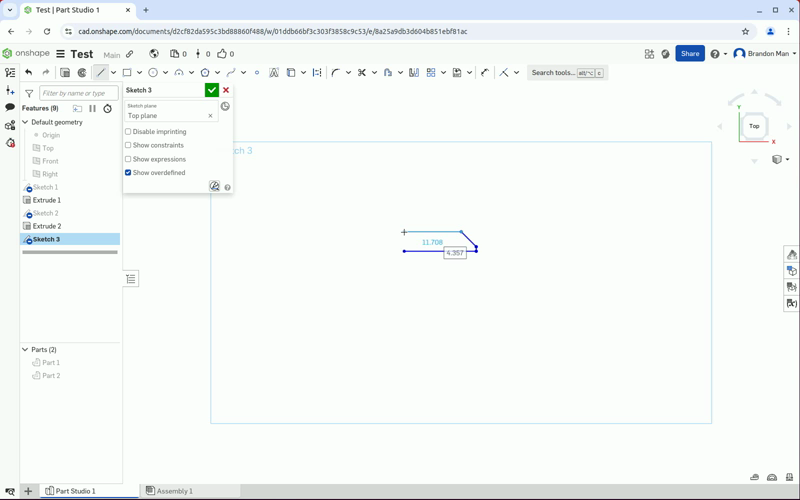
key_up(shift)
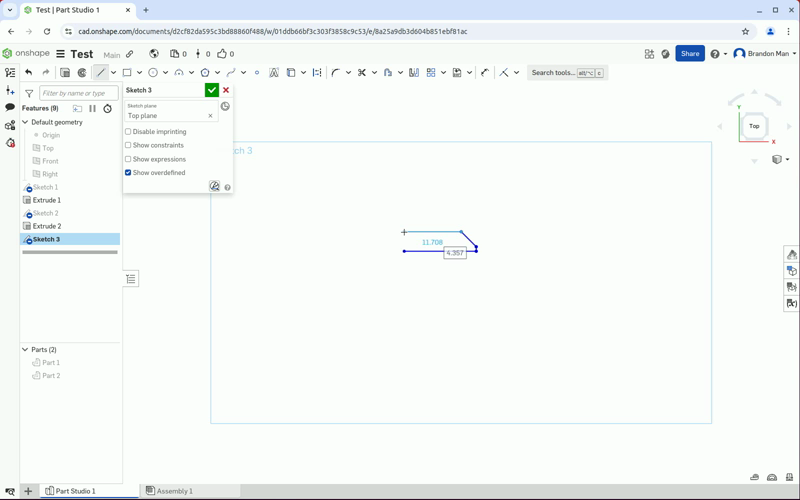
mouse_move(434, 231)
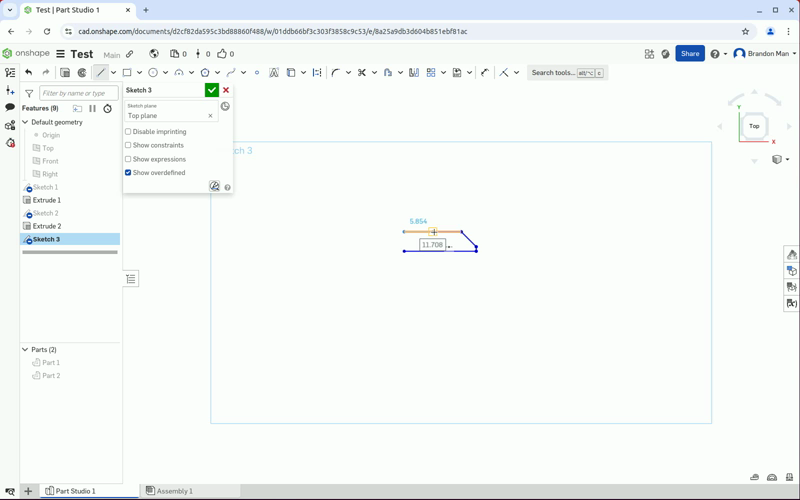
key_down(shift)
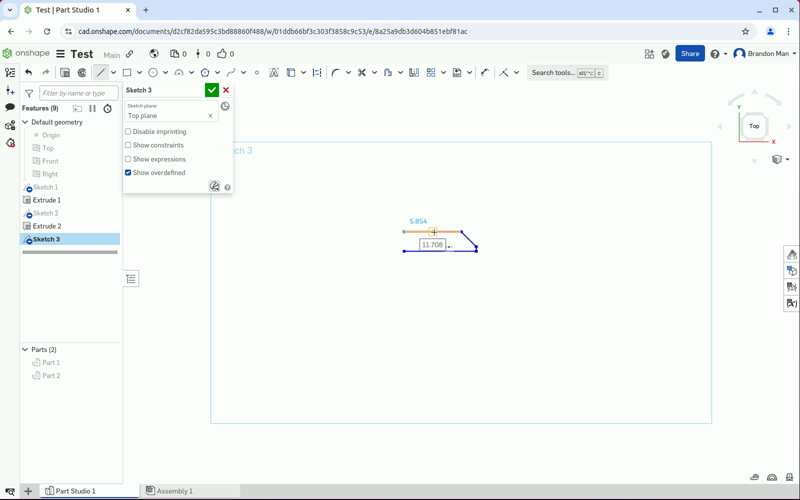
mouse_move(404, 251)
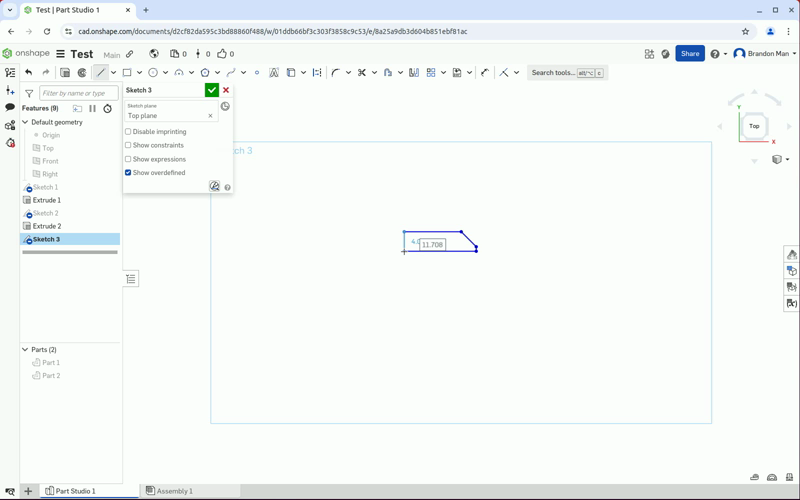
key_up(shift)
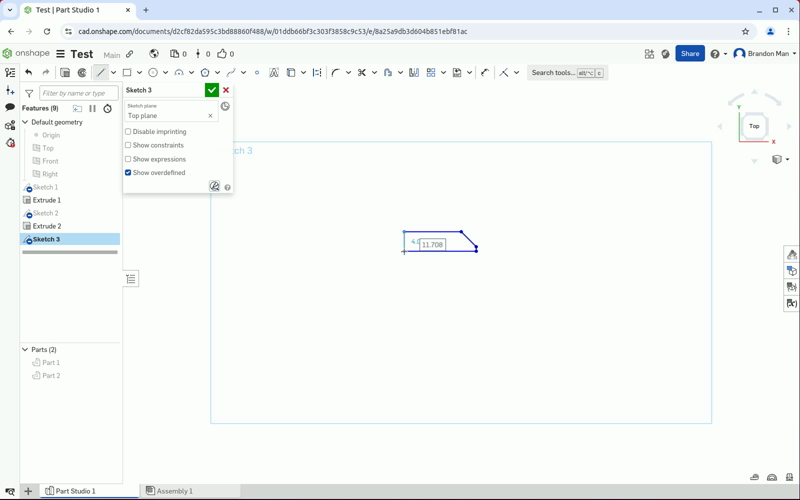
click(404, 251)
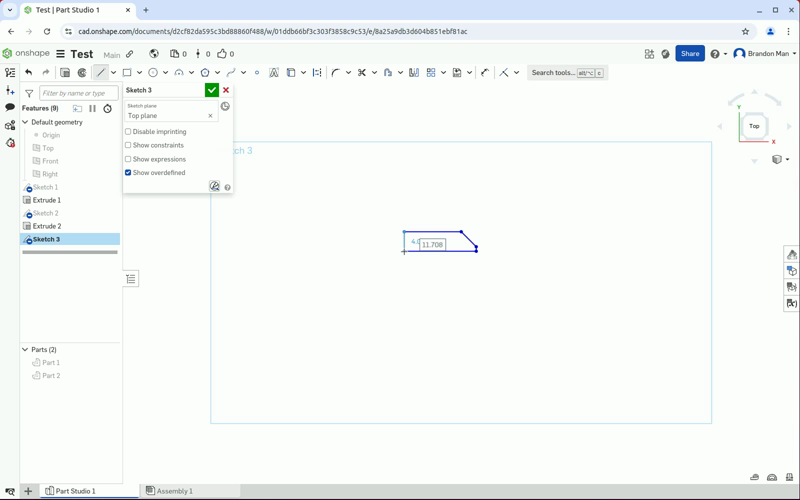
key(esc)
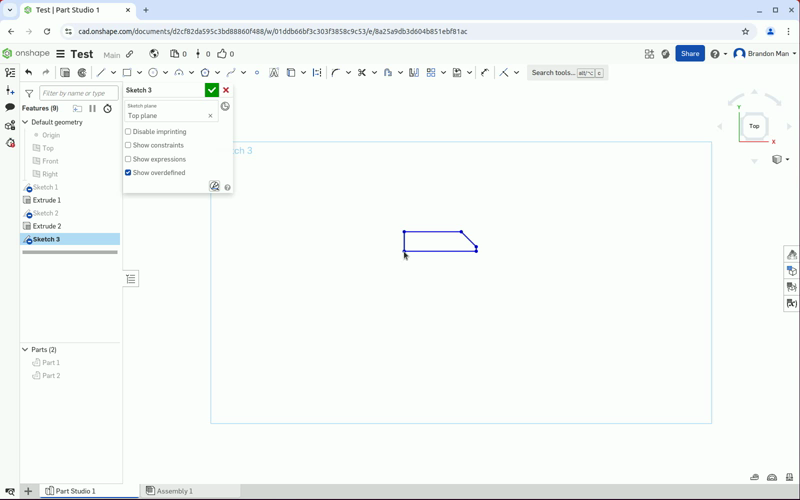
mouse_move(425, 235)
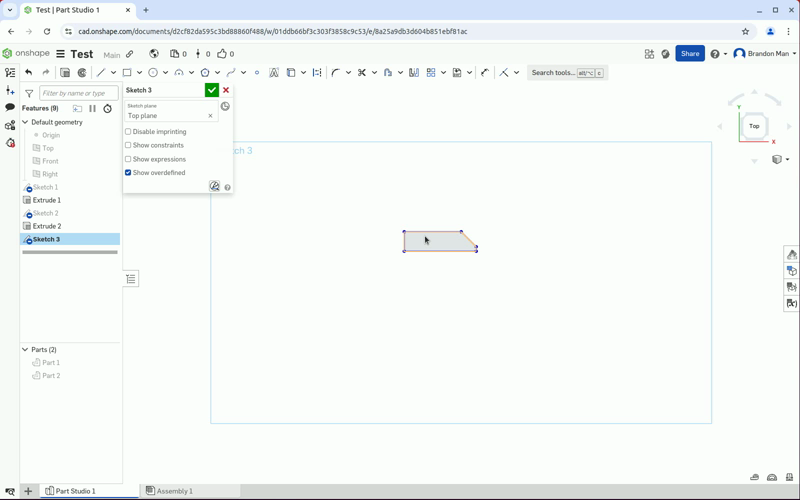
scroll(6)
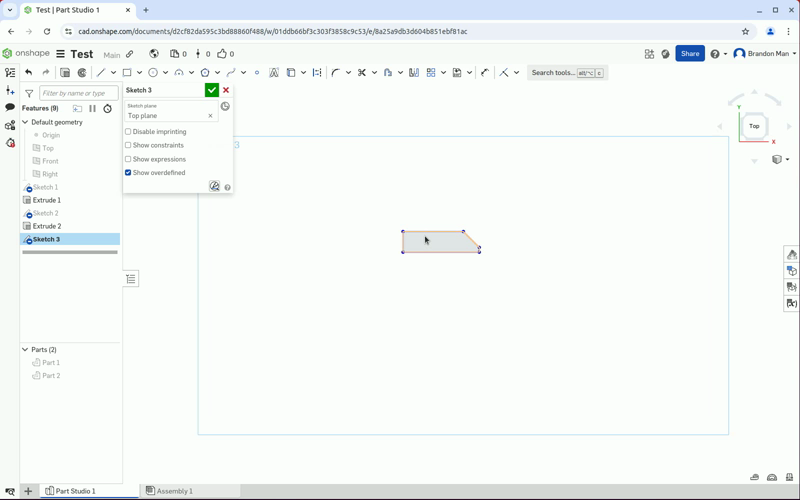
scroll(6)
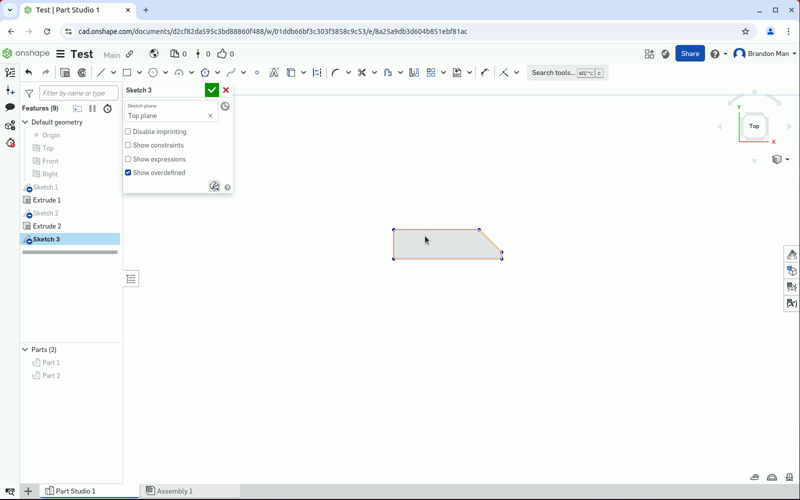
scroll(6)
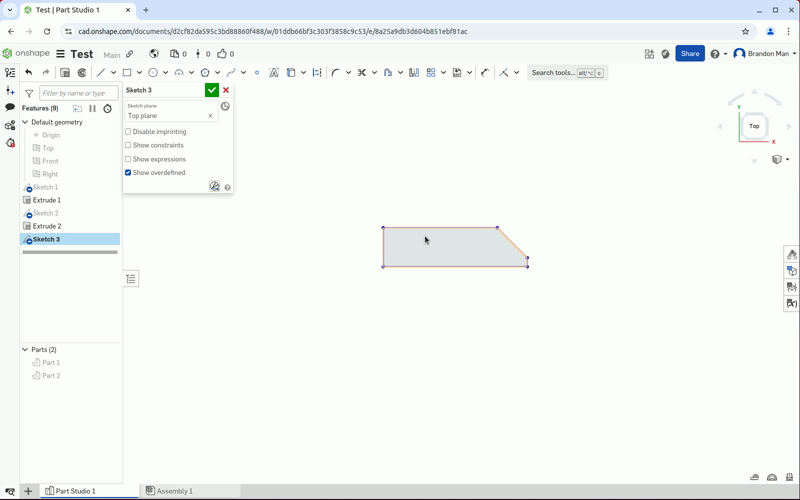
scroll(6)
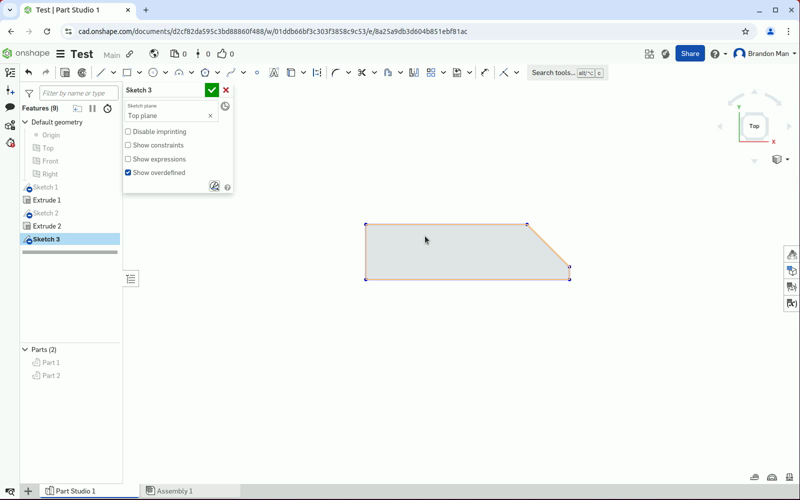
scroll(6)
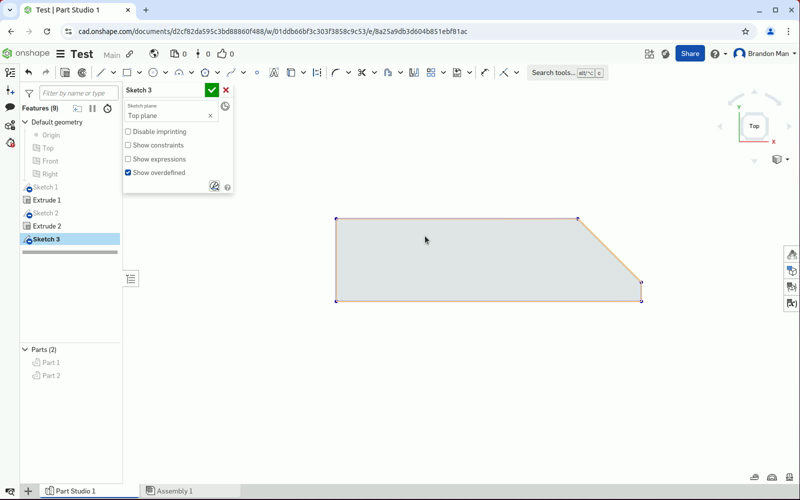
scroll(6)
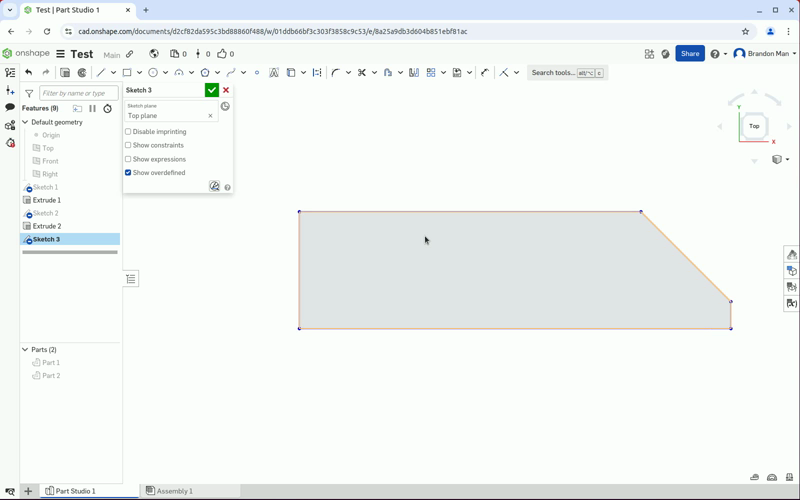
scroll(6)
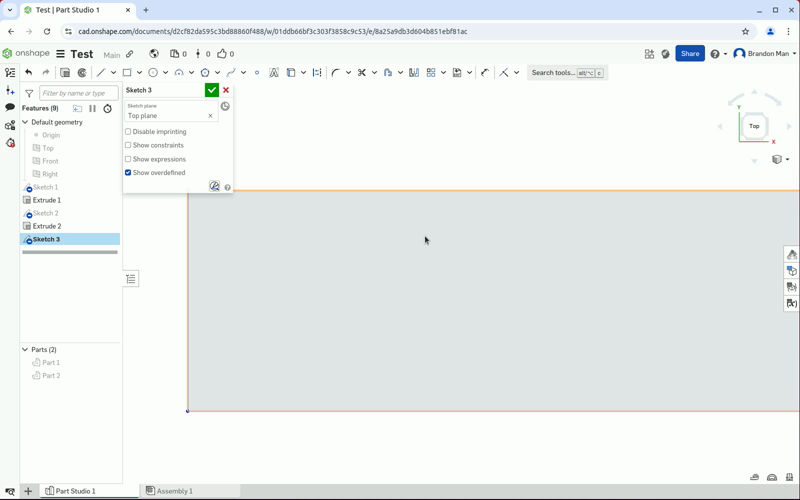
click(425, 235)
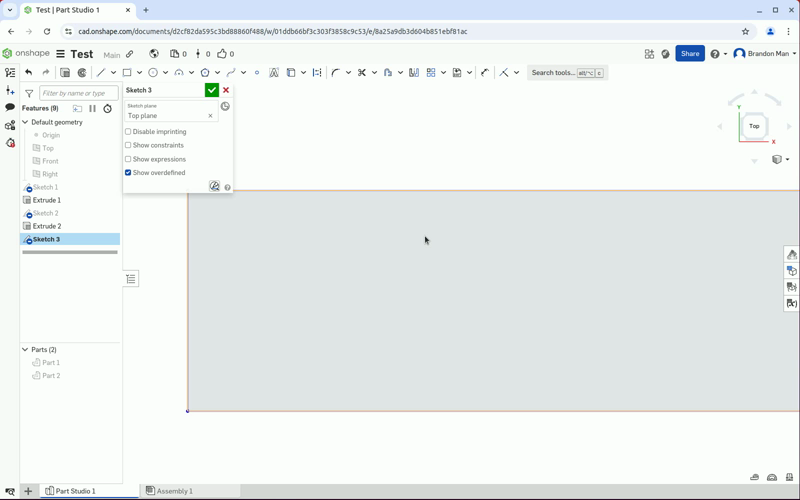
scroll(-6)
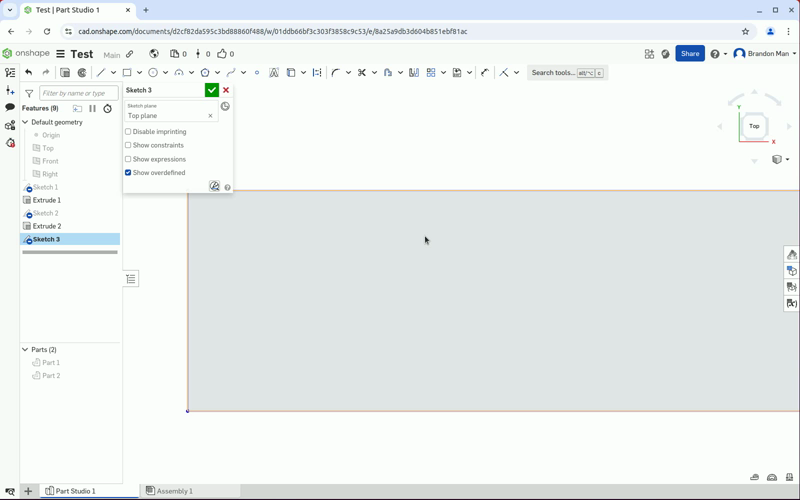
scroll(-6)
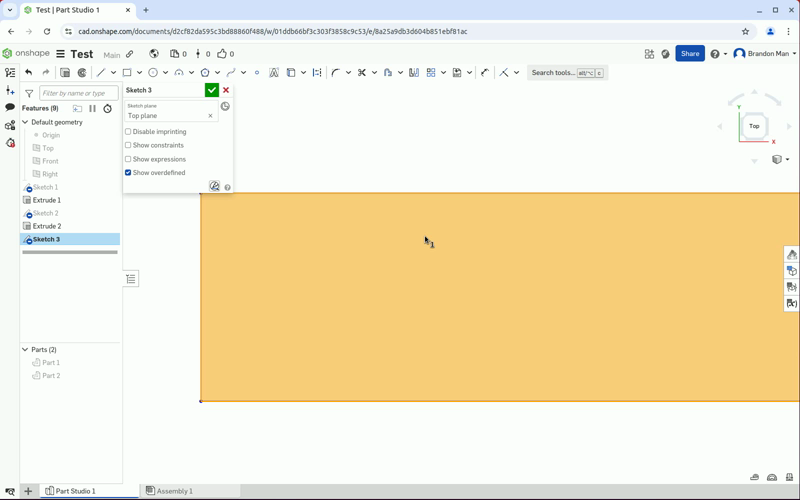
scroll(-6)
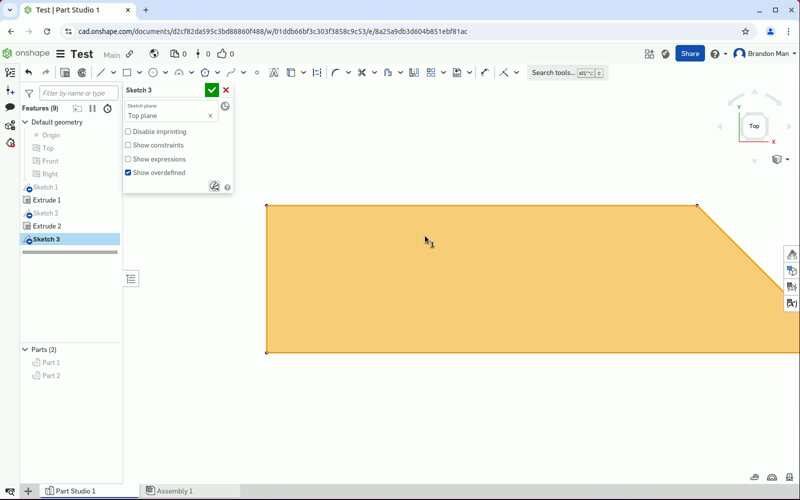
scroll(-6)
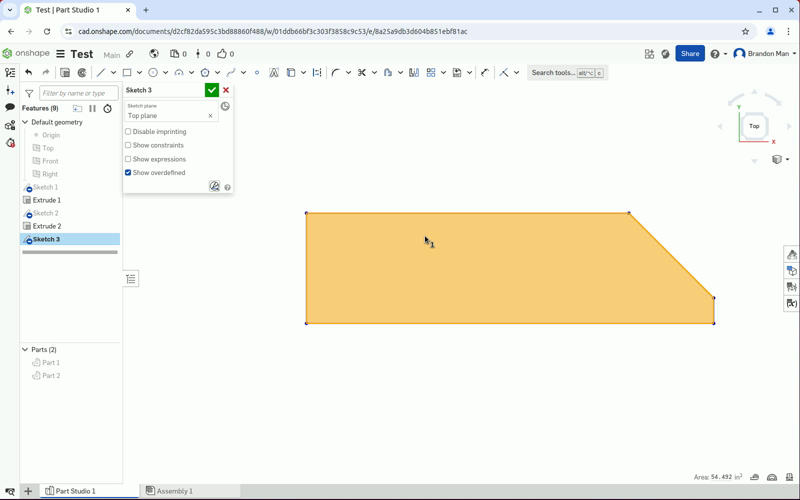
scroll(-6)
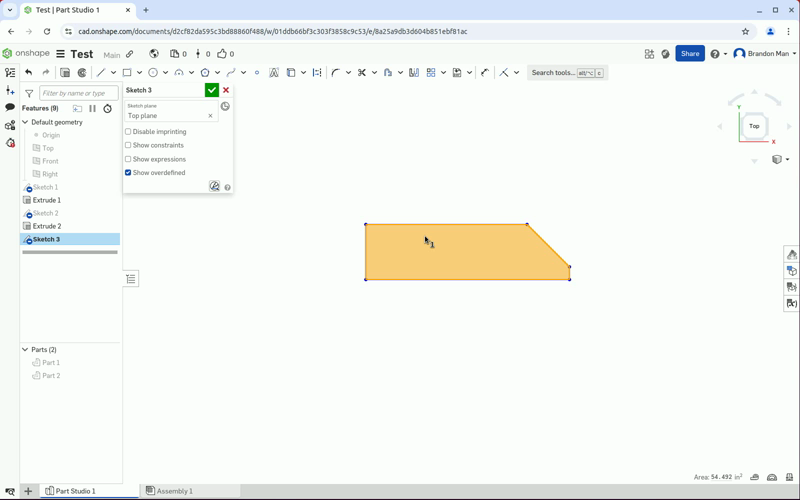
scroll(-6)
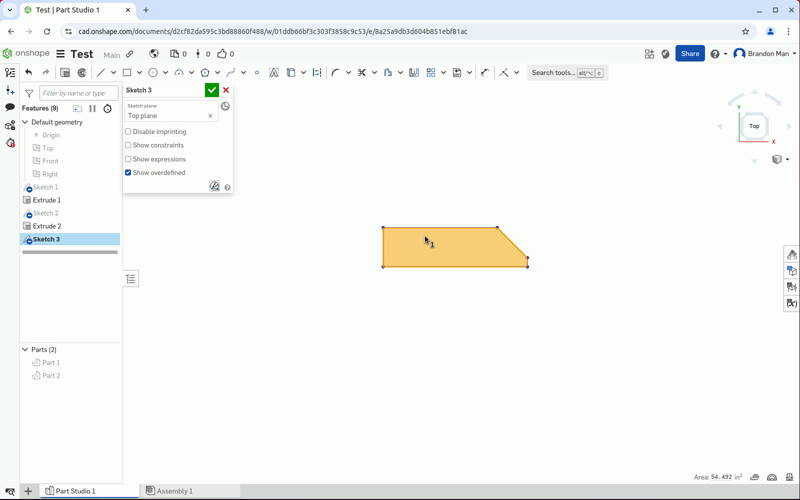
scroll(-6)
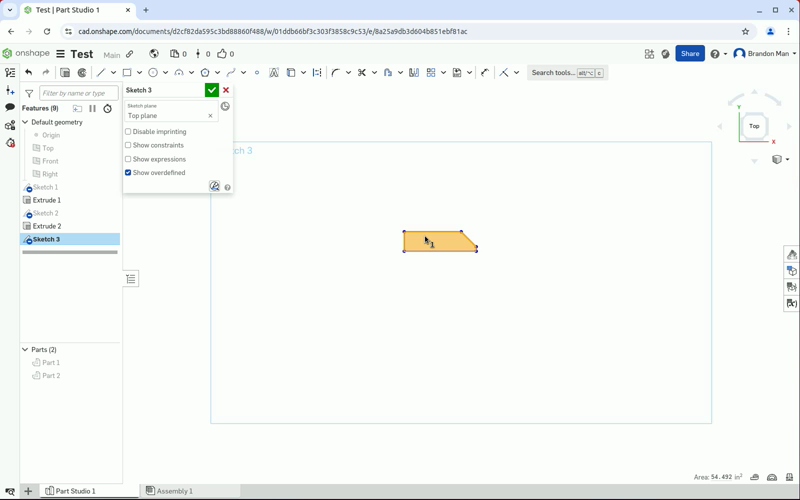
mouse_move(73, 352)
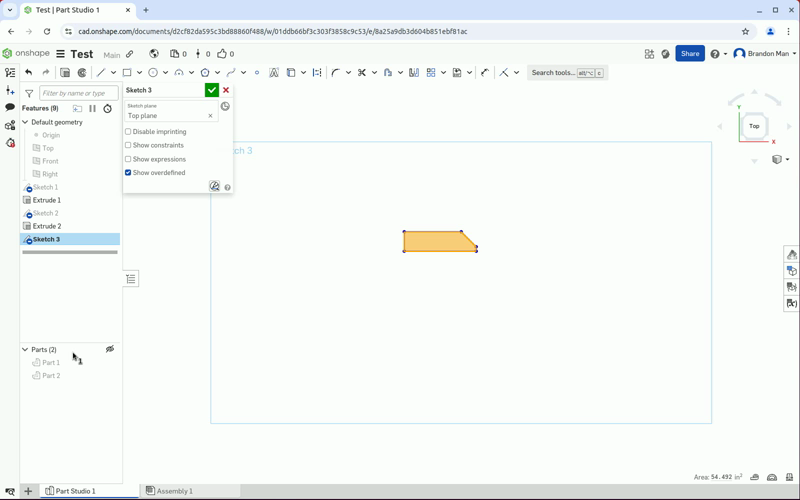
key(shift+y)
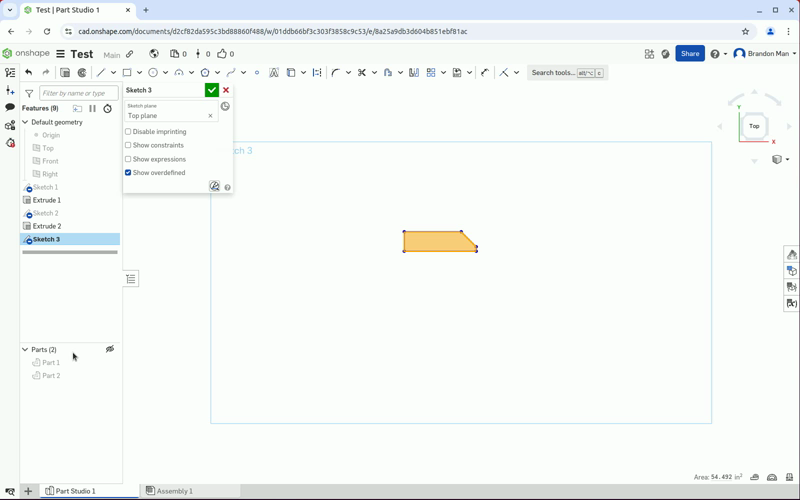
key(shift+e)
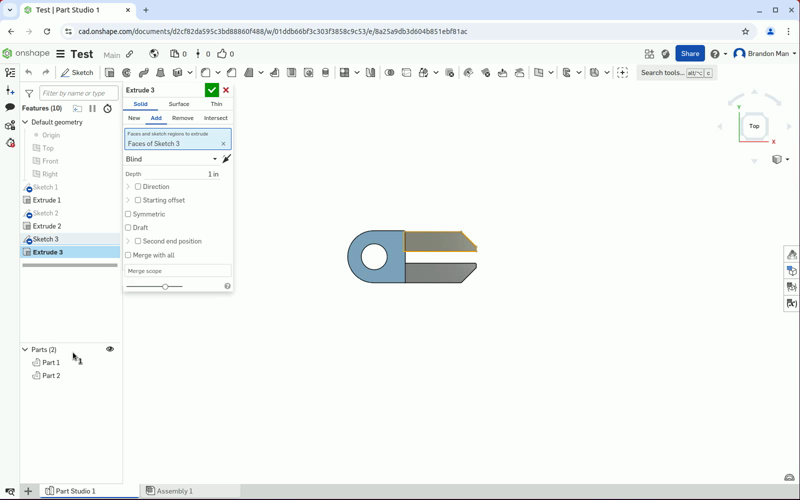
mouse_move(143, 106)
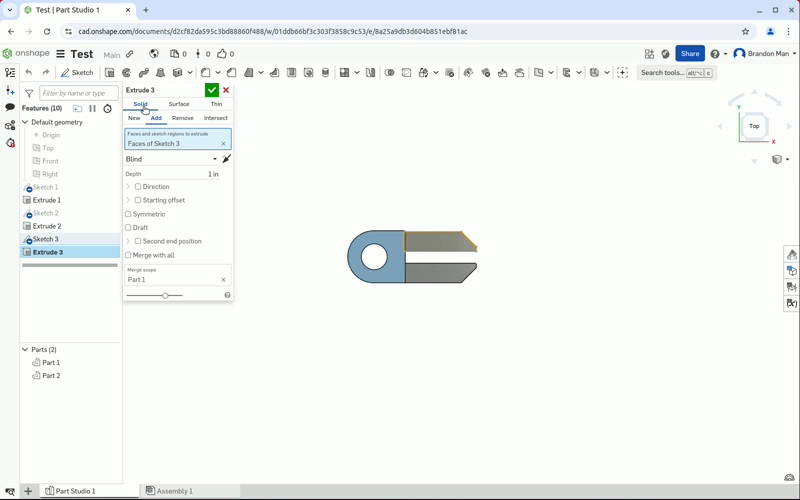
click(143, 106)
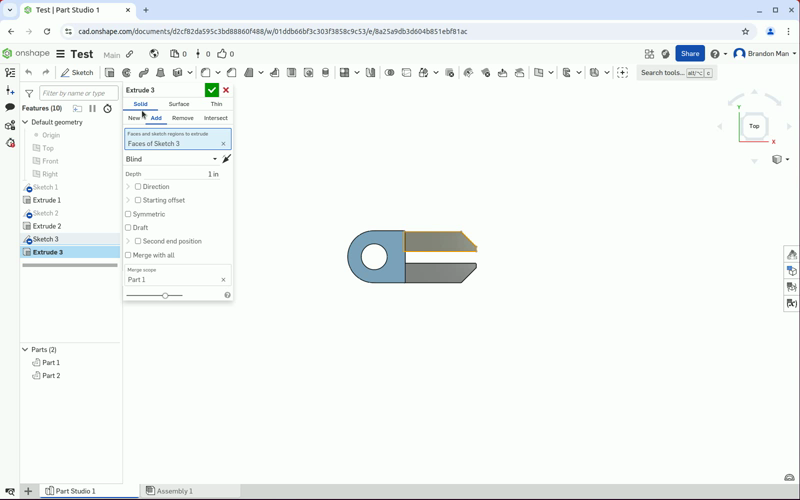
mouse_move(137, 120)
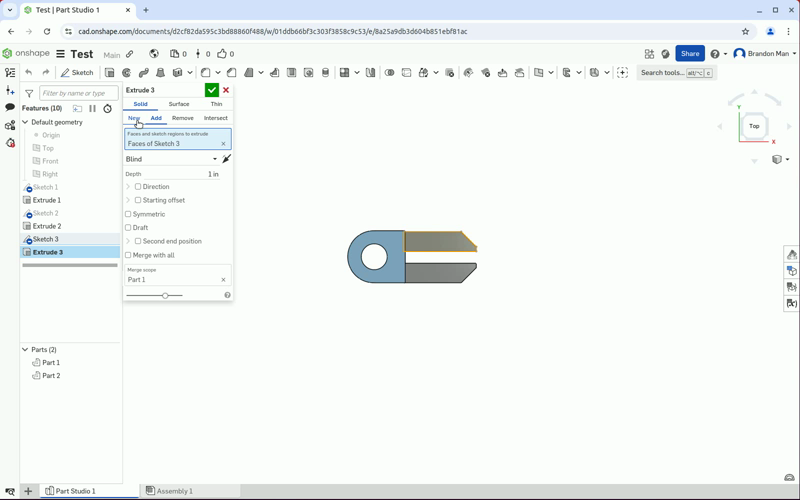
click(137, 120)
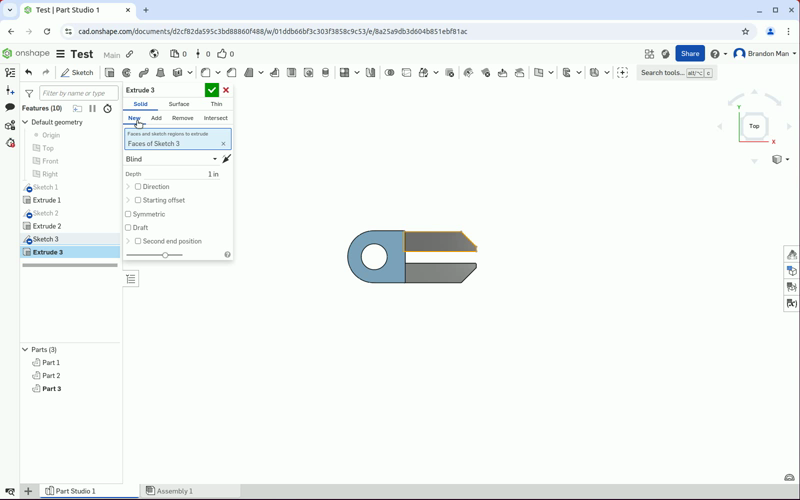
key(tab, 4)
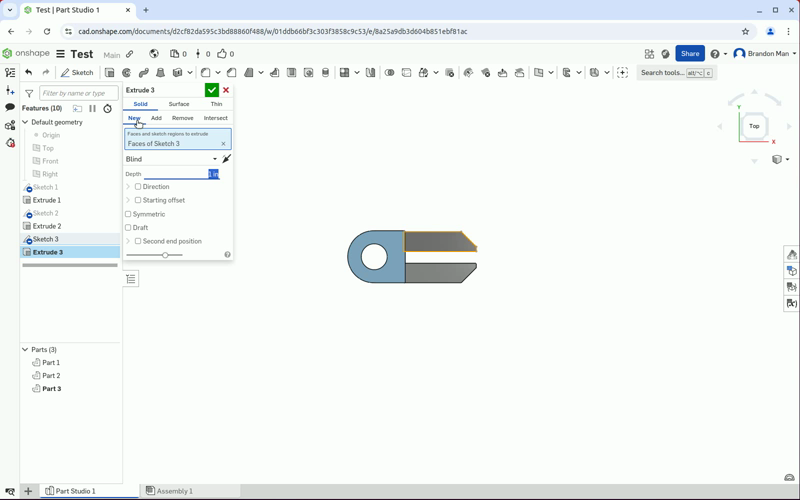
text(3.129)
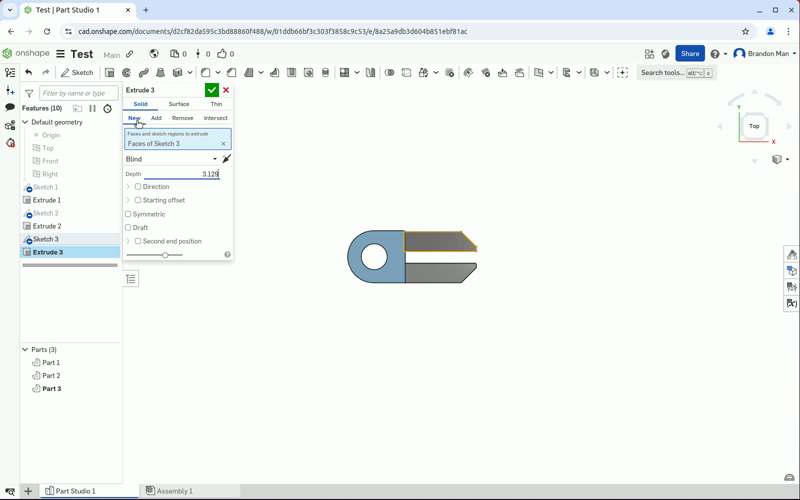
key(enter)
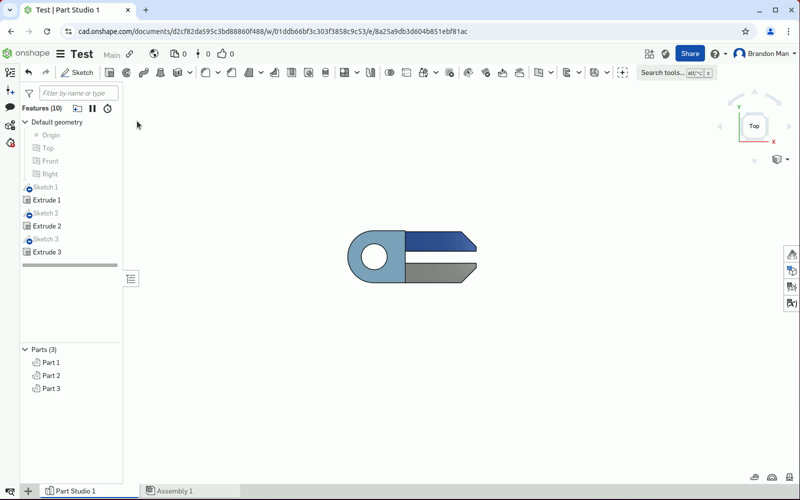
key(shift+h)
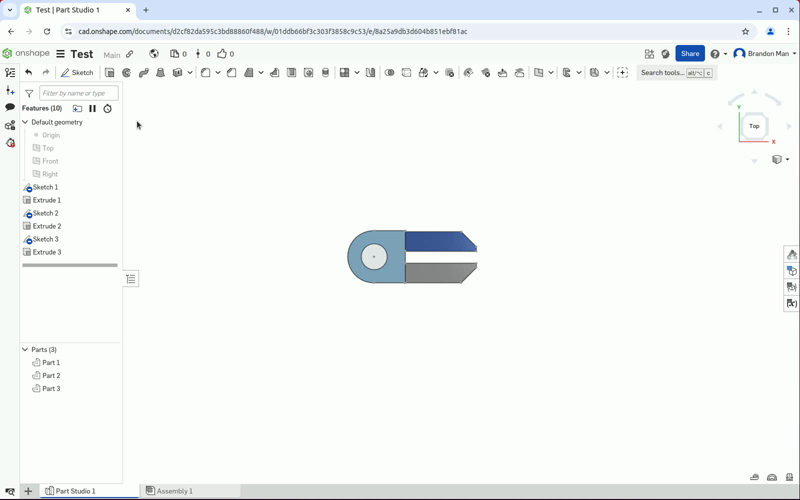
key(shift+h)
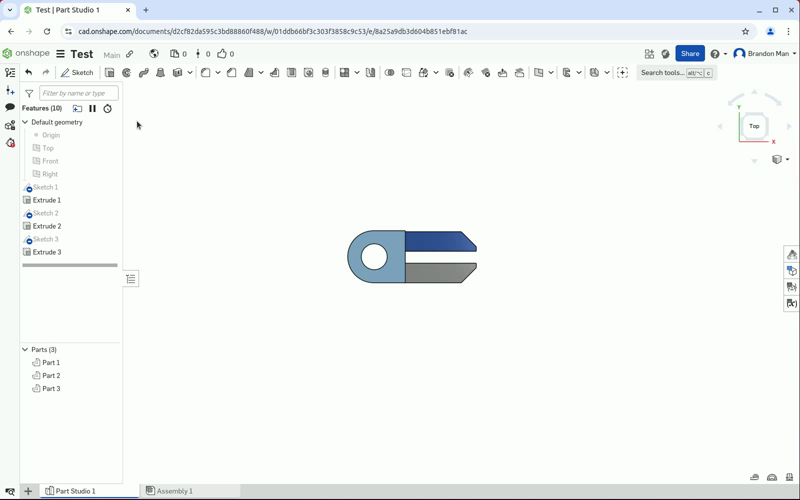
mouse_move(73, 189)
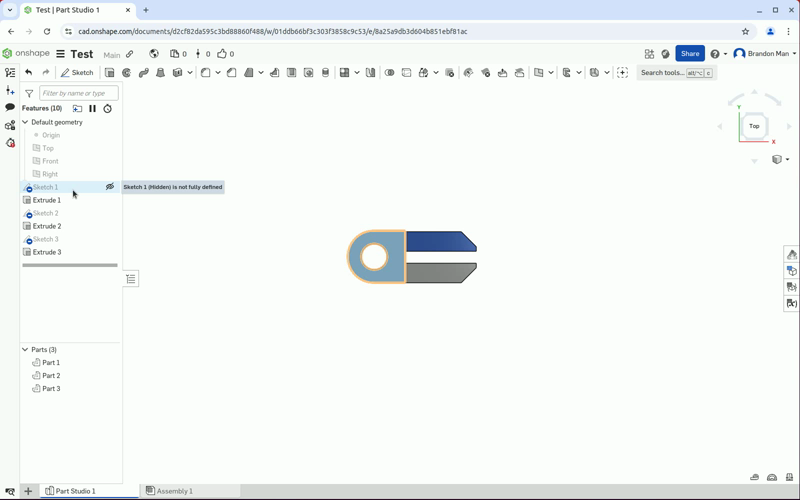
click(73, 189)
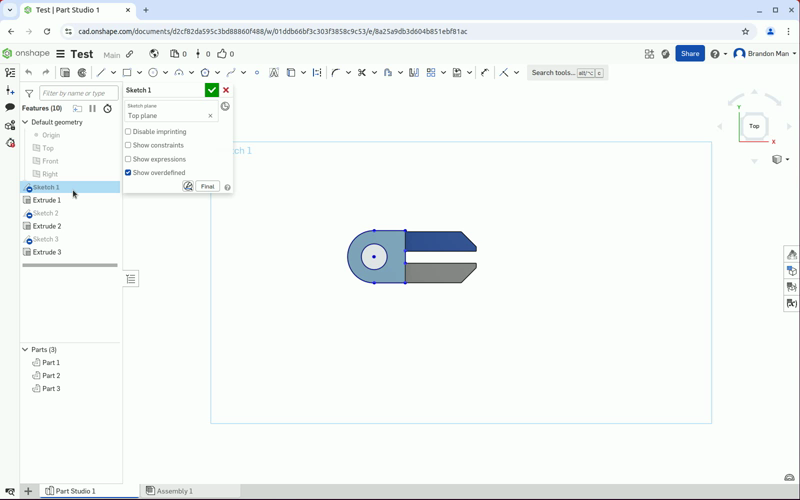
mouse_move(229, 92)
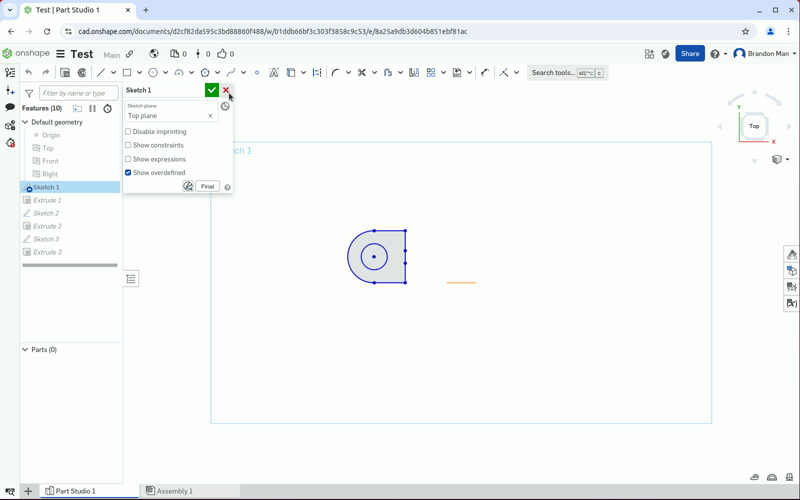
click(229, 92)
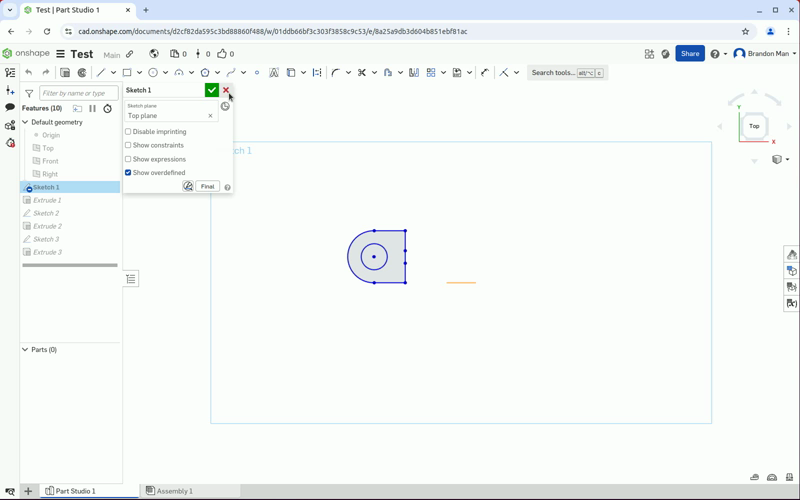
key(shift+s)
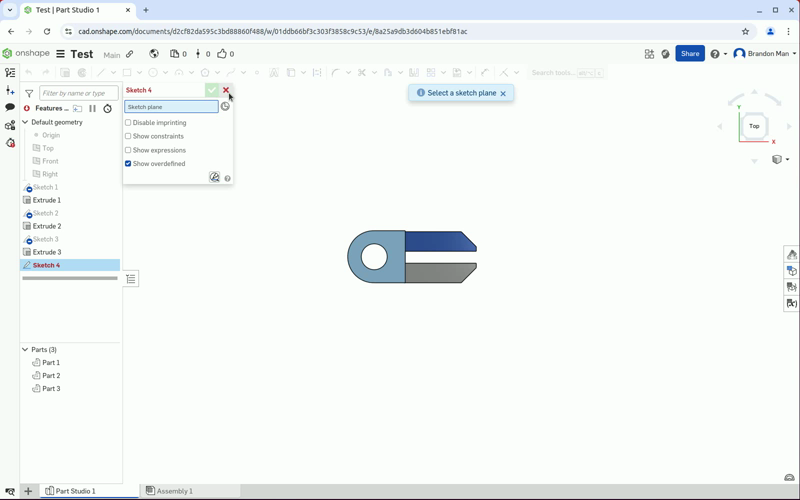
mouse_move(73, 150)
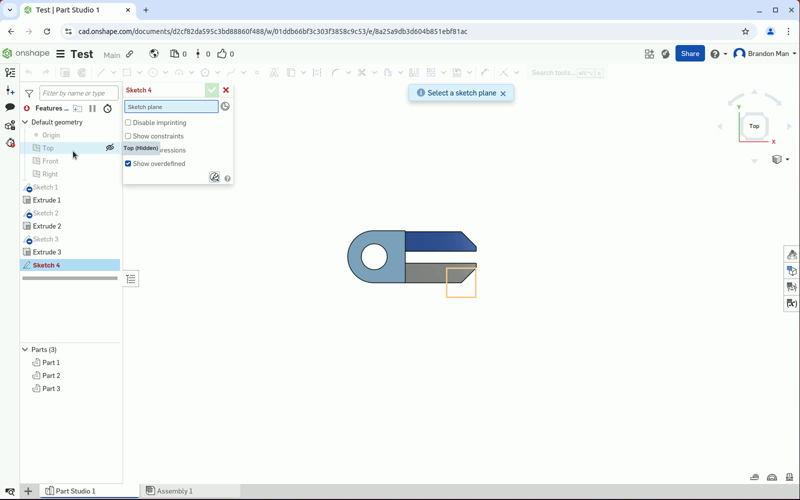
click(73, 150)
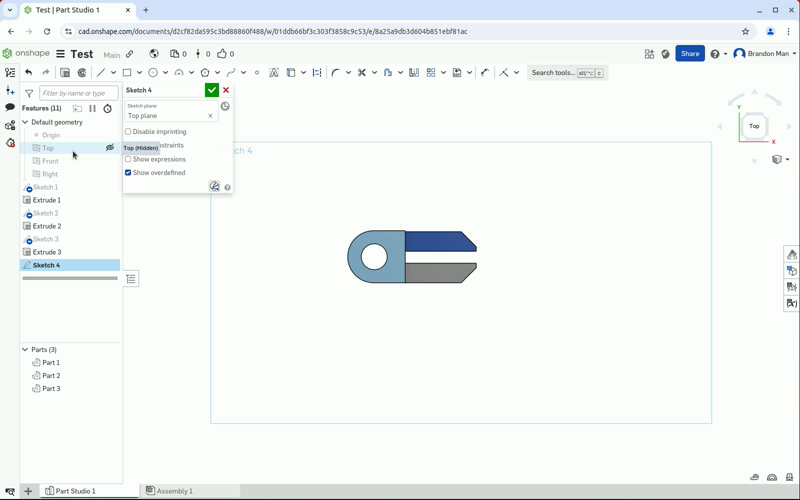
mouse_move(73, 352)
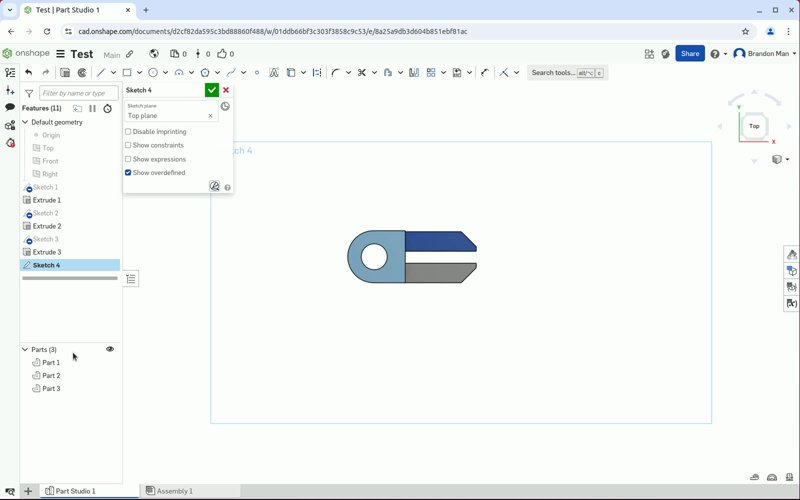
key(y)
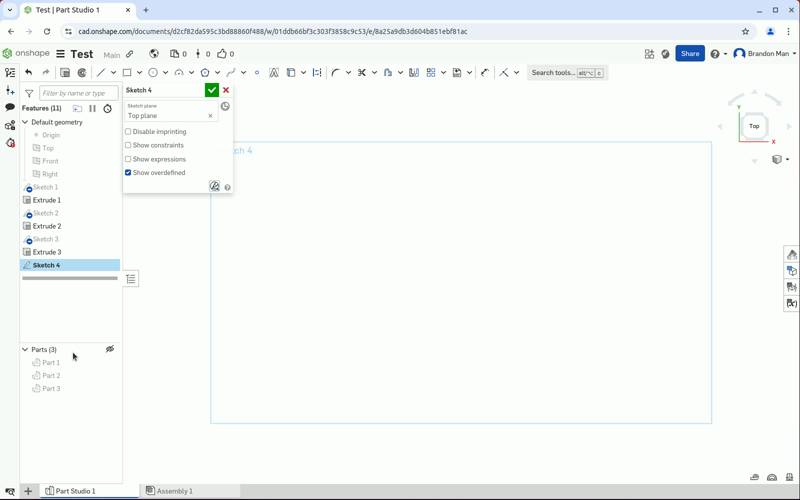
key(l)
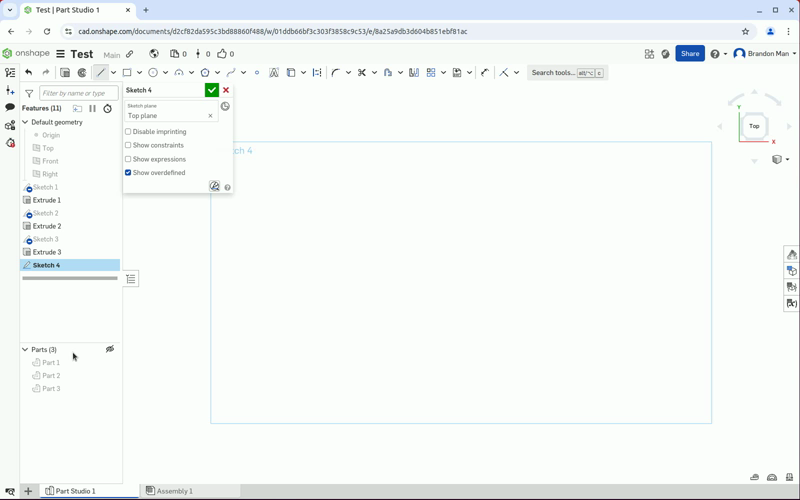
key_down(shift)
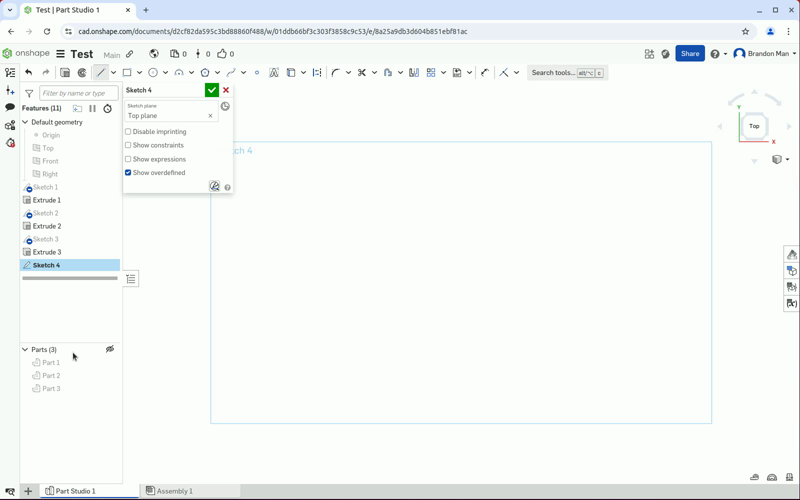
mouse_move(404, 262)
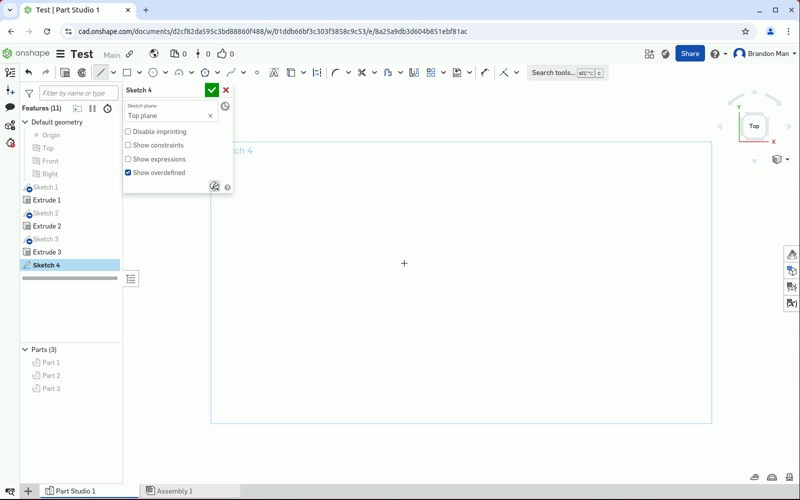
click(404, 262)
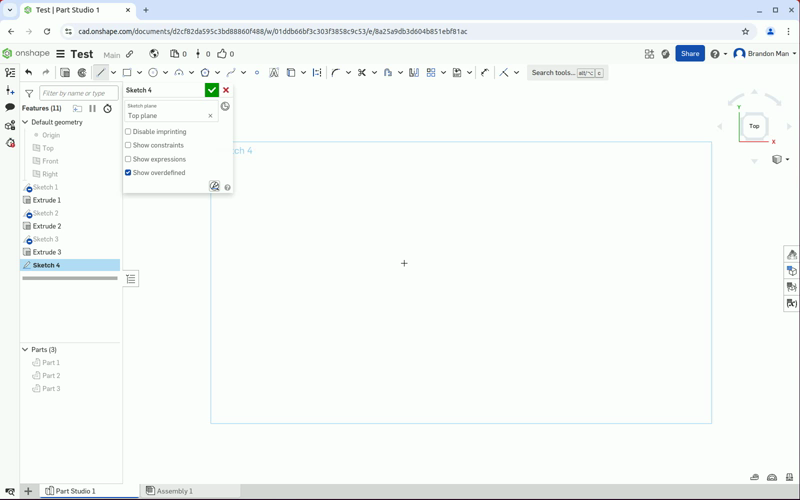
key_up(shift)
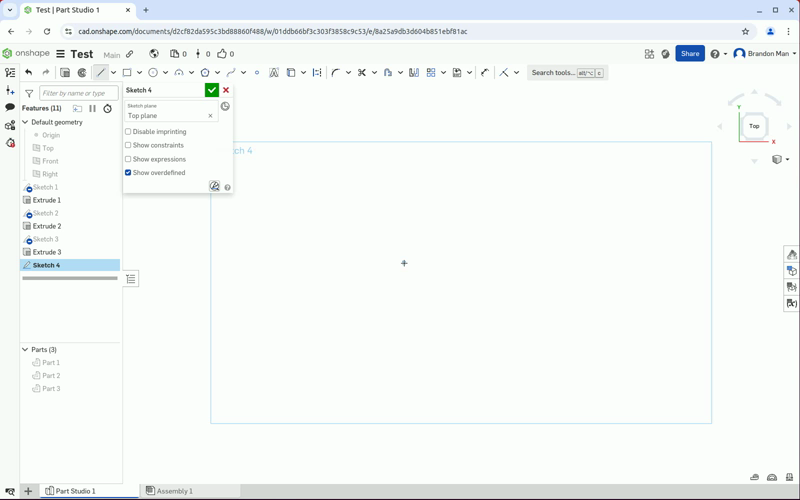
key_down(shift)
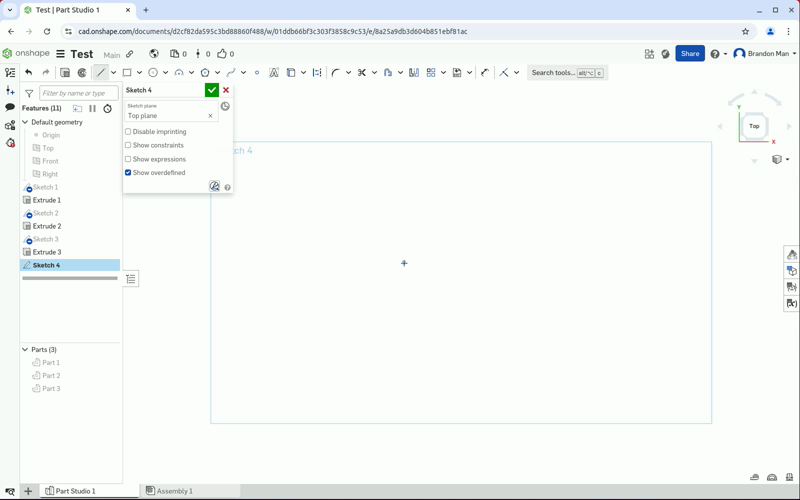
mouse_move(476, 262)
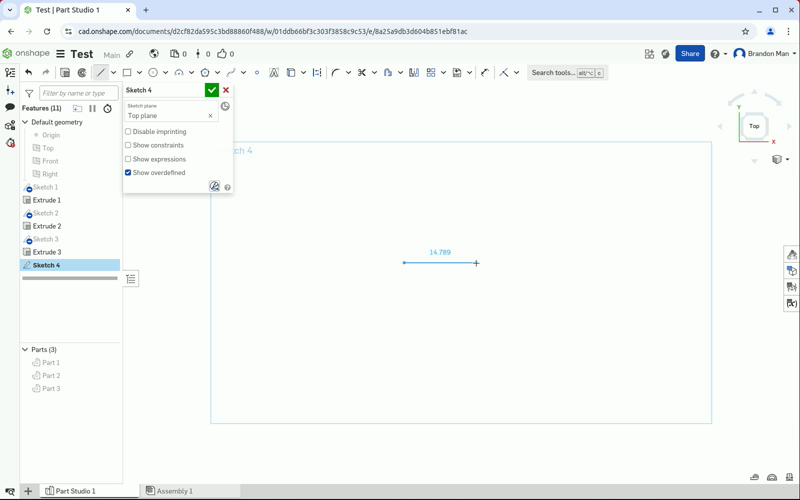
click(476, 262)
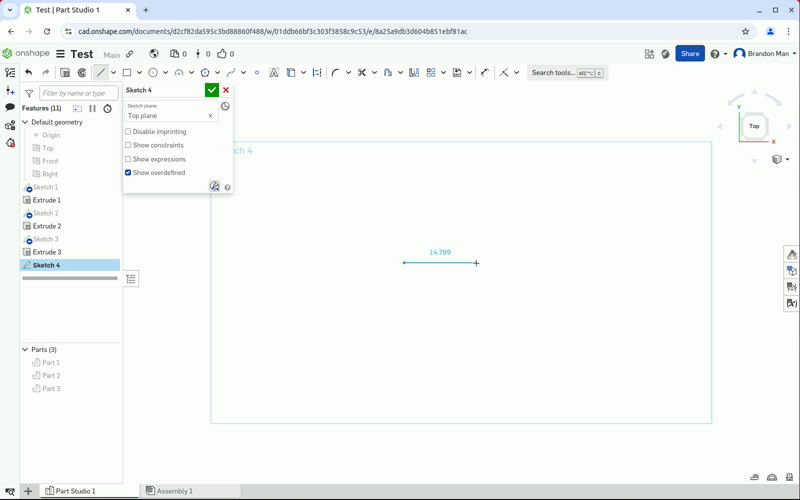
key_up(shift)
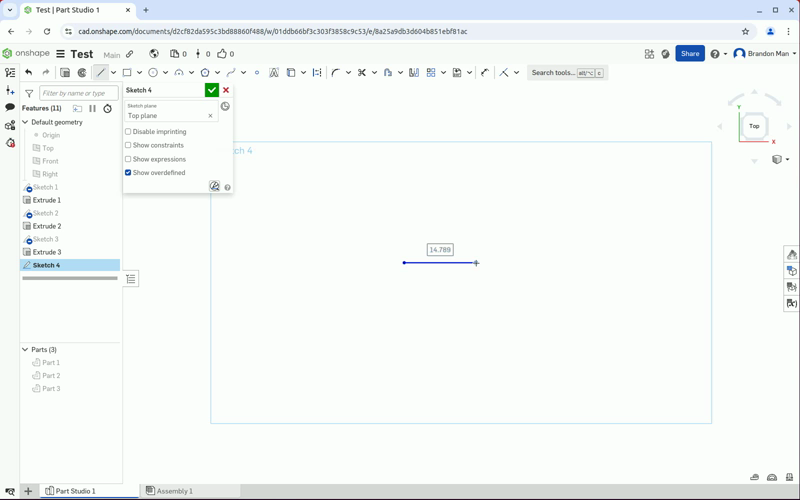
key_down(shift)
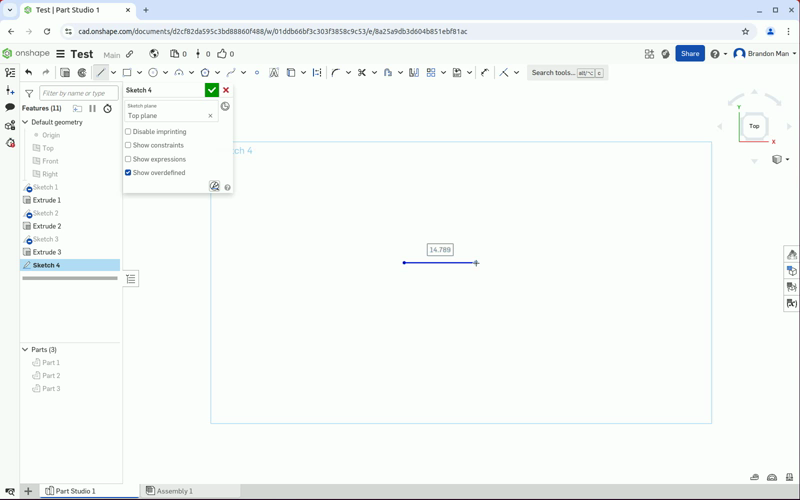
mouse_move(506, 262)
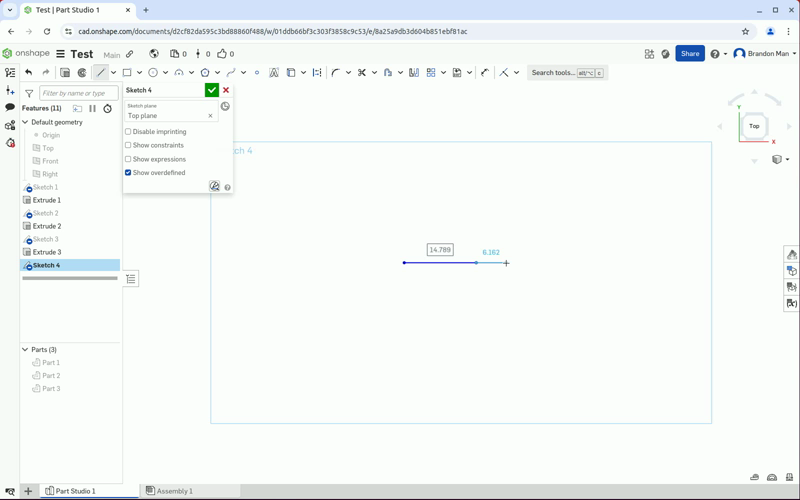
mouse_move(476, 250)
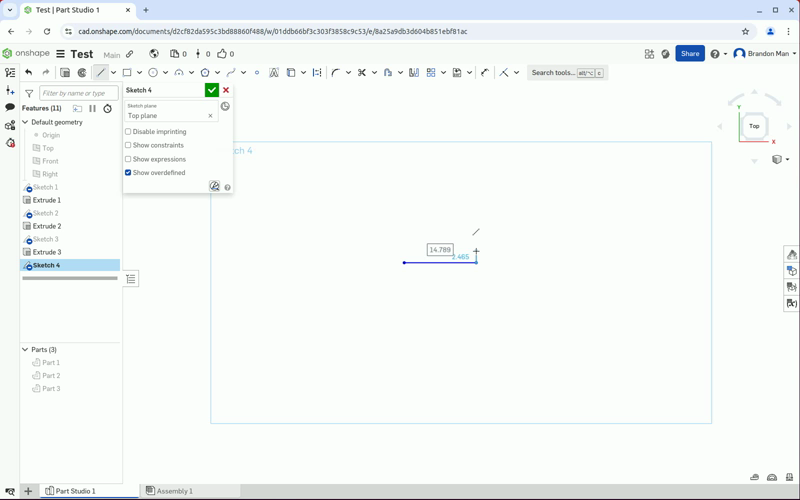
click(476, 250)
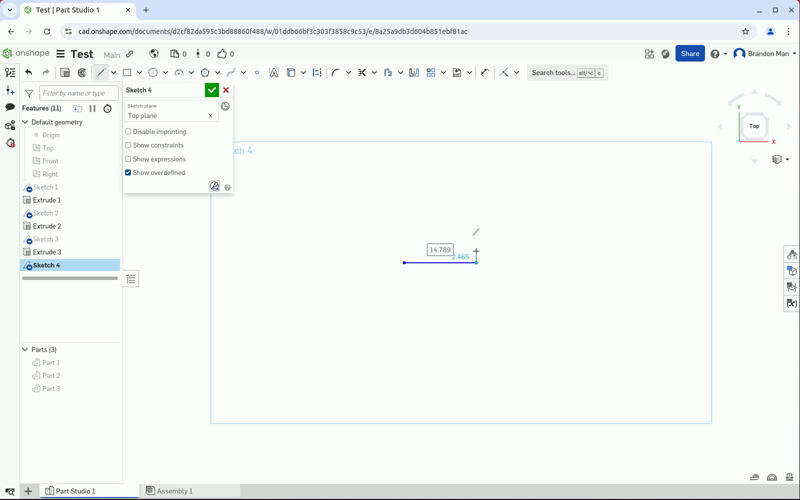
key_up(shift)
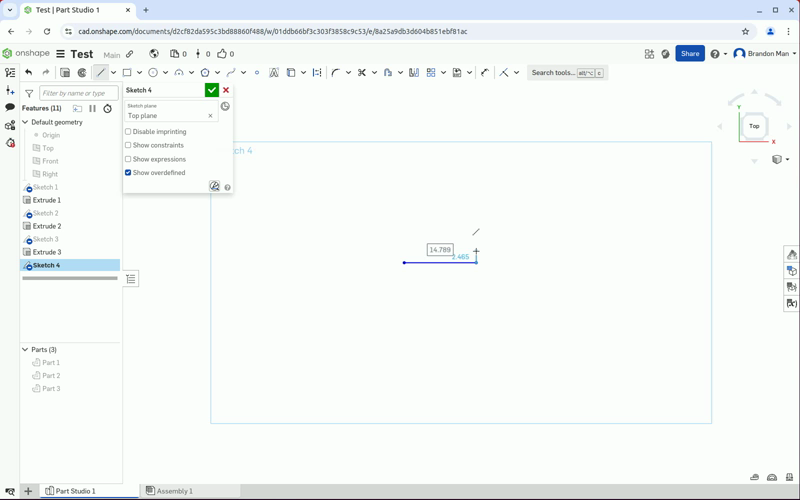
key_down(shift)
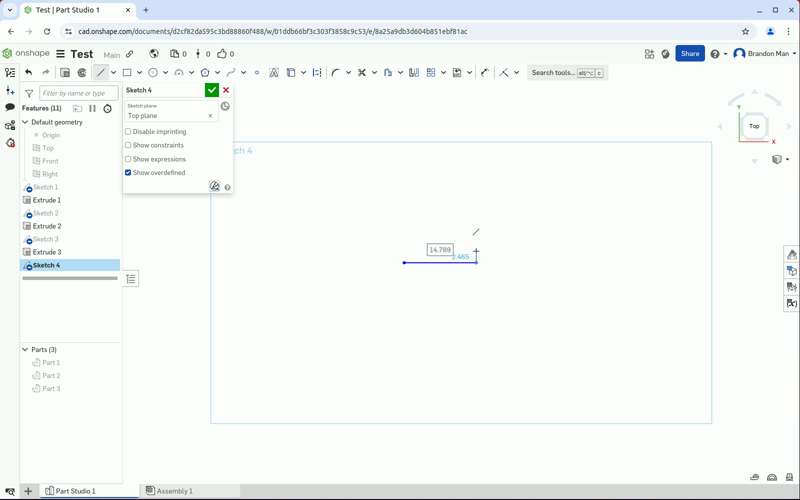
mouse_move(404, 250)
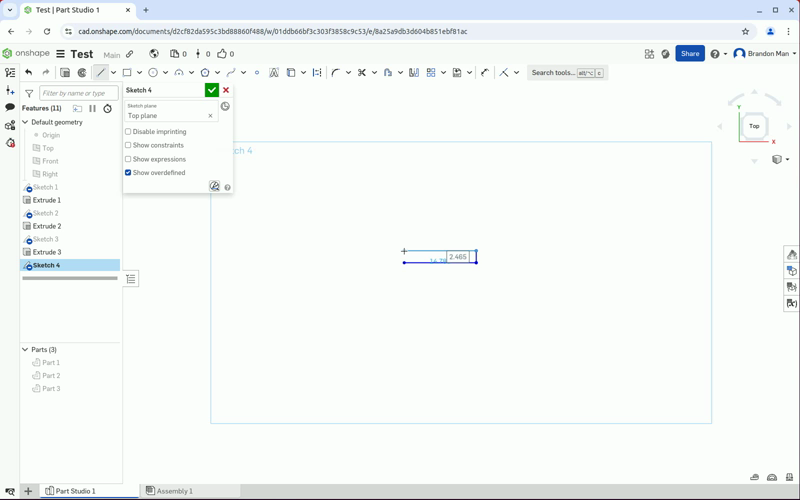
click(404, 250)
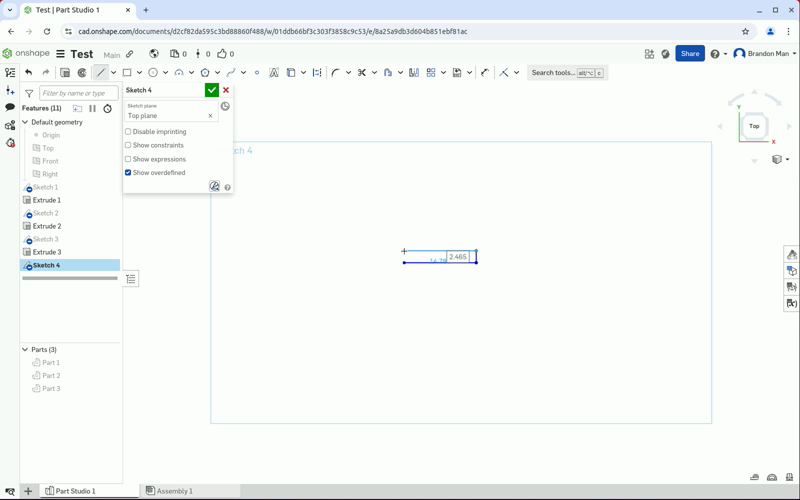
key_up(shift)
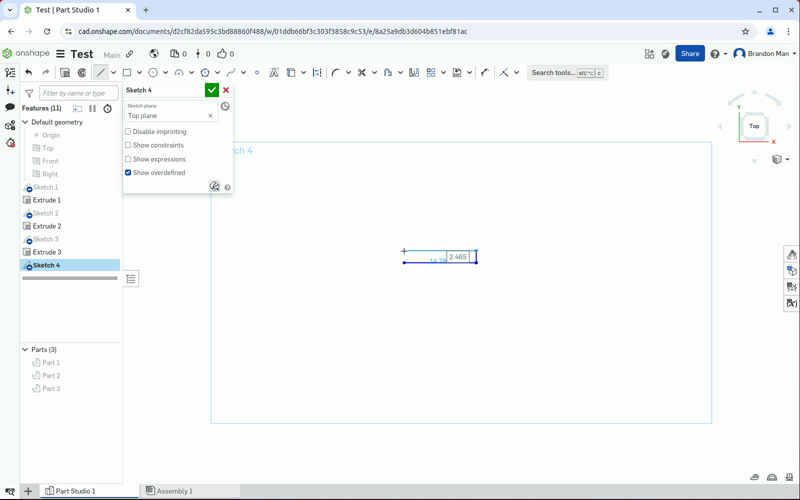
mouse_move(434, 250)
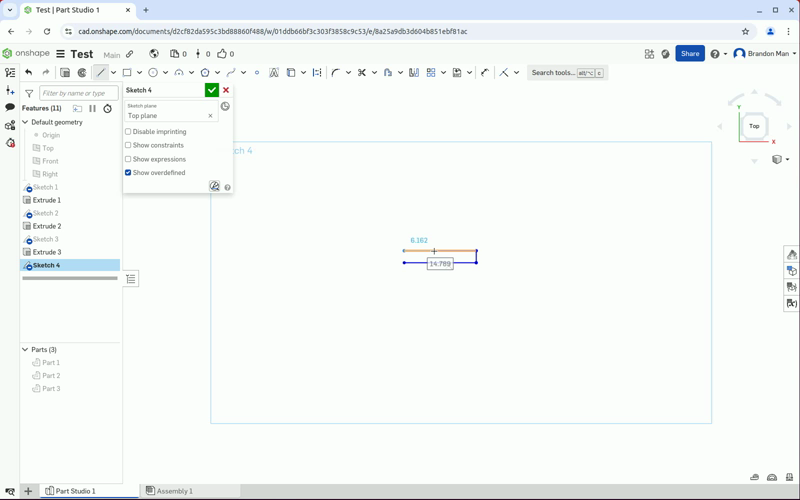
key_down(shift)
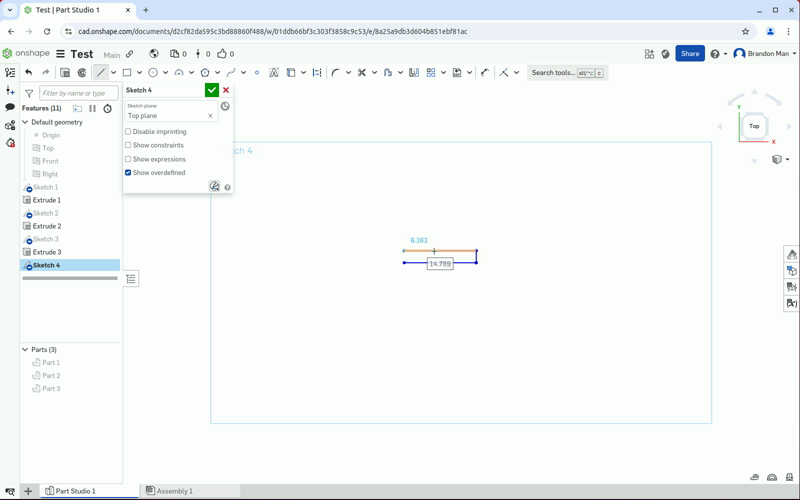
mouse_move(404, 262)
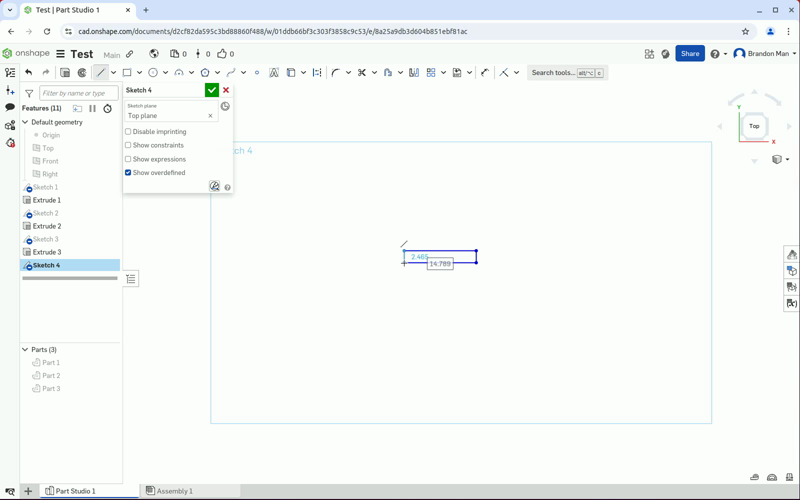
key_up(shift)
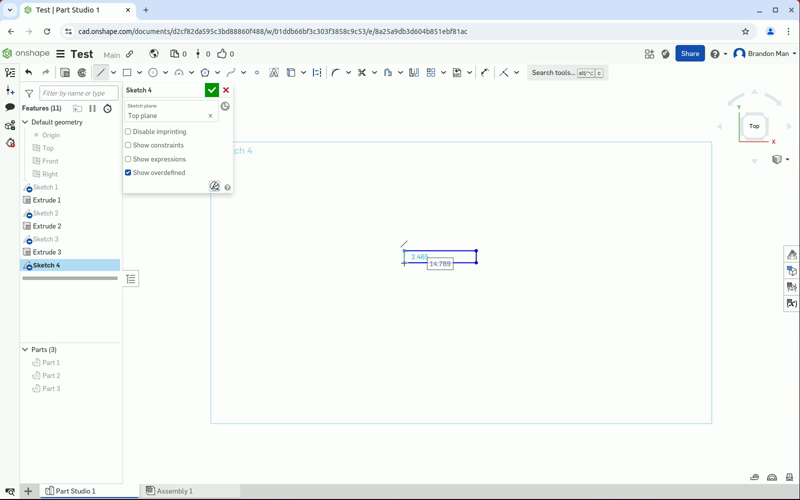
click(404, 262)
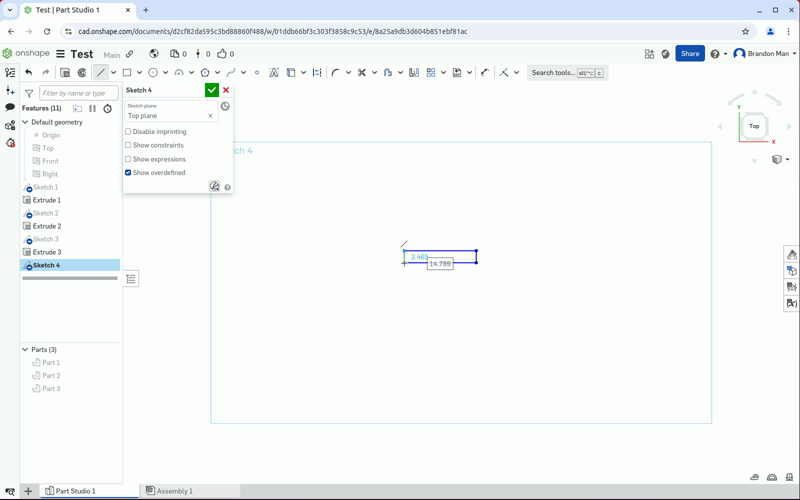
key(esc)
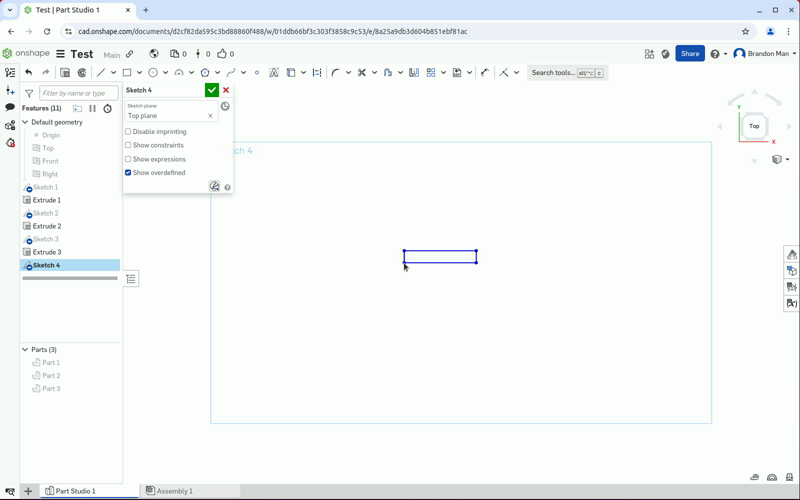
mouse_move(475, 256)
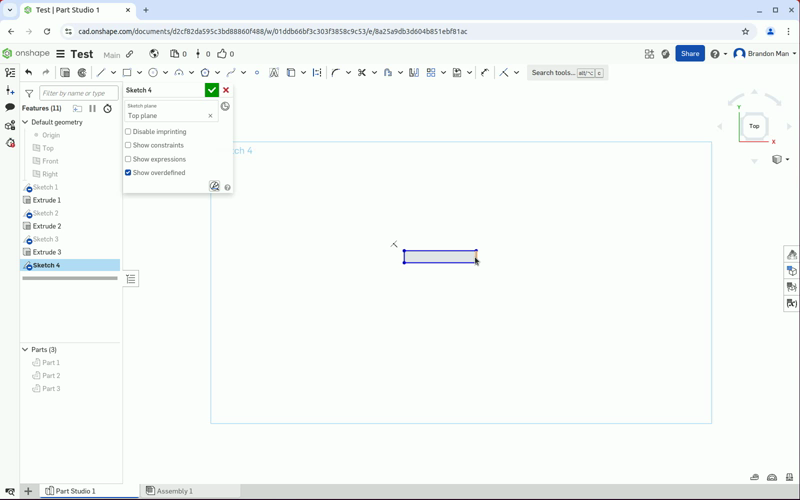
scroll(6)
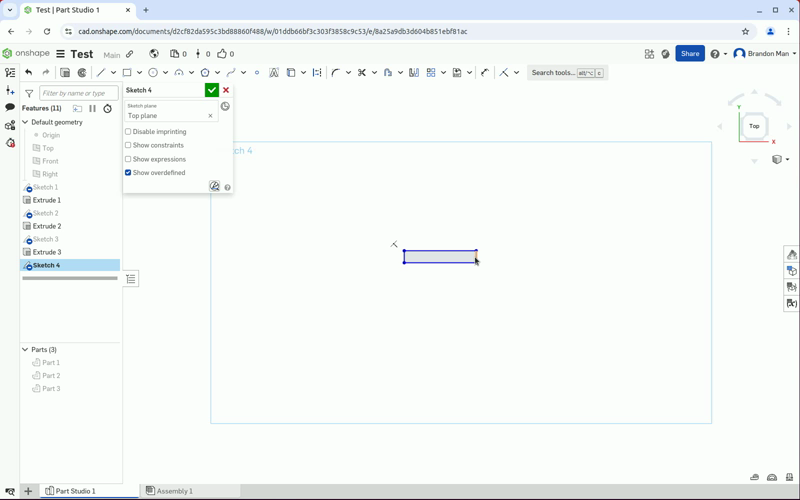
scroll(6)
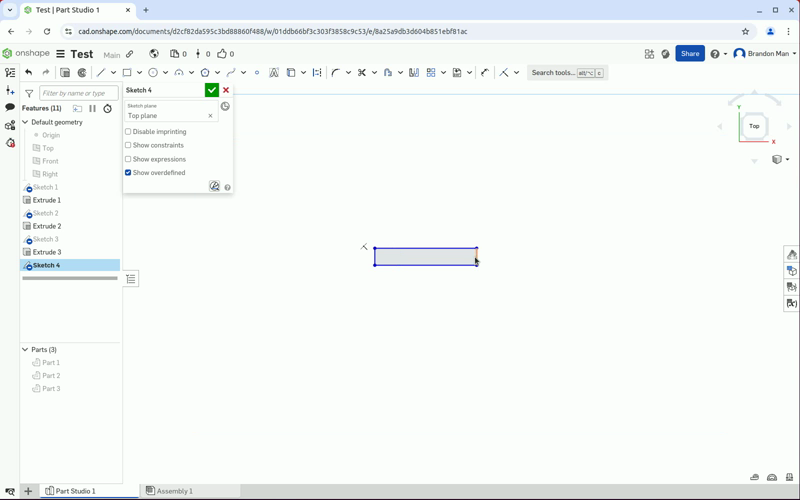
scroll(6)
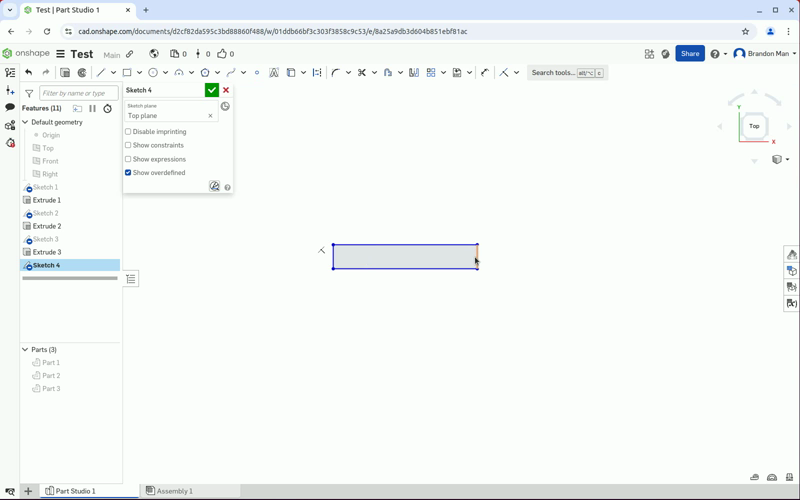
scroll(6)
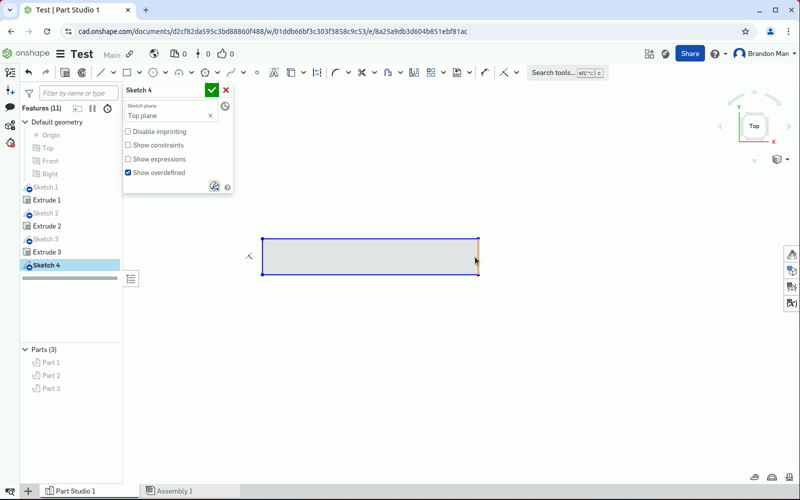
scroll(6)
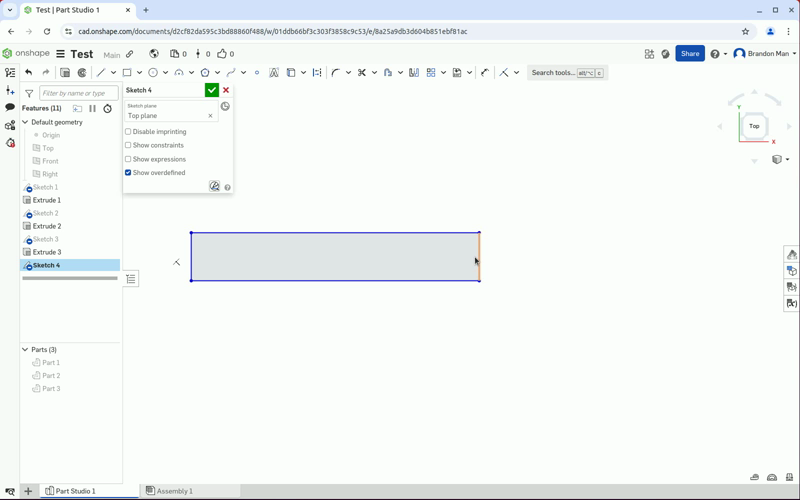
scroll(6)
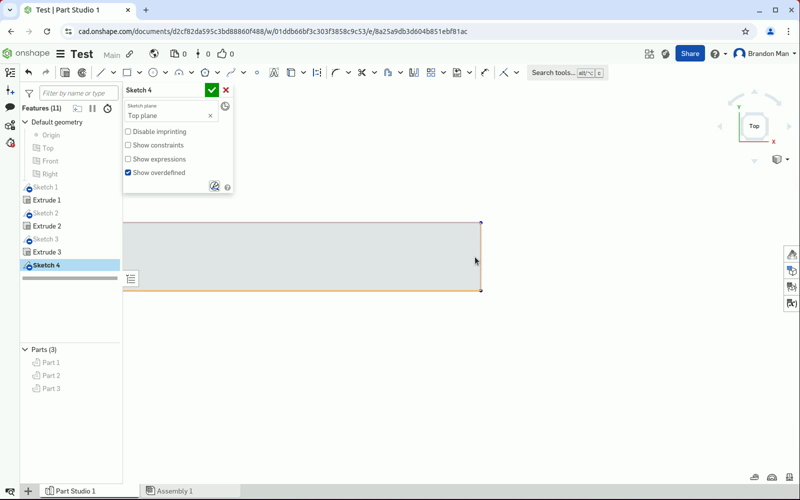
scroll(6)
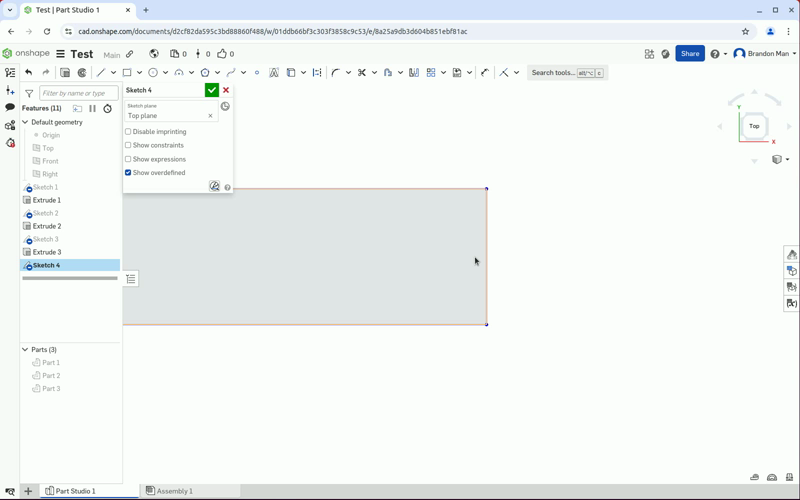
click(475, 256)
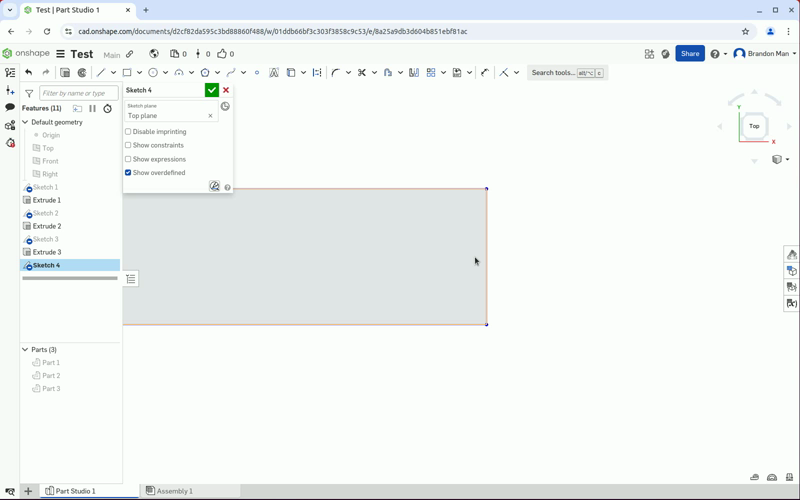
scroll(-6)
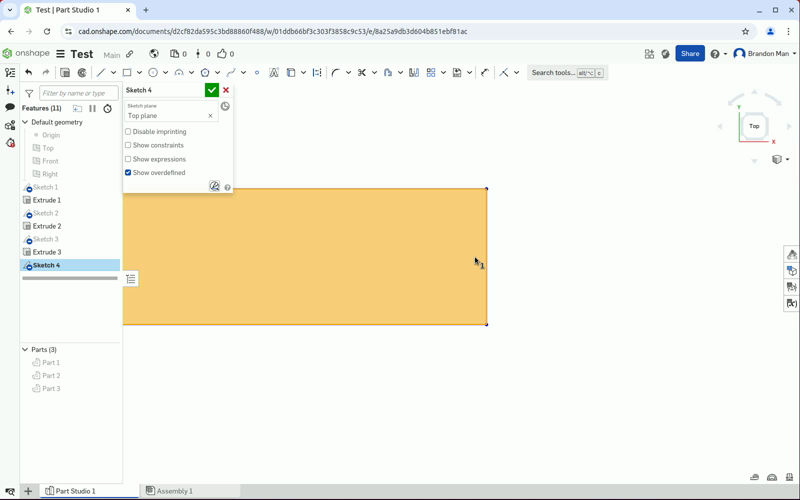
scroll(-6)
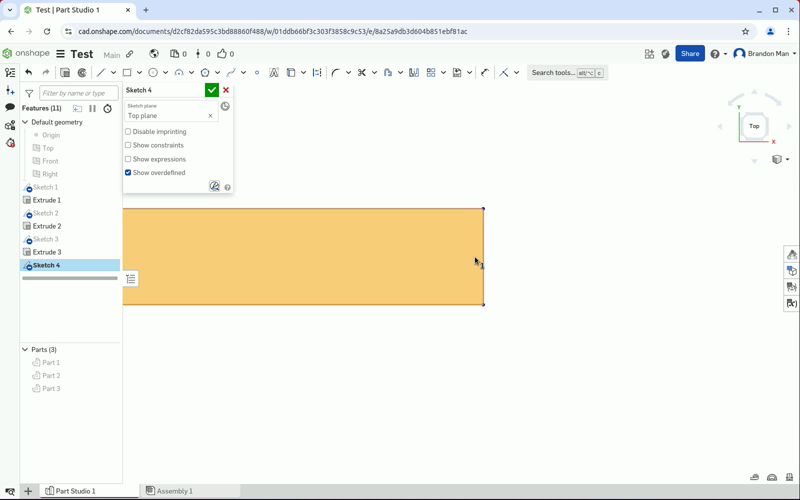
scroll(-6)
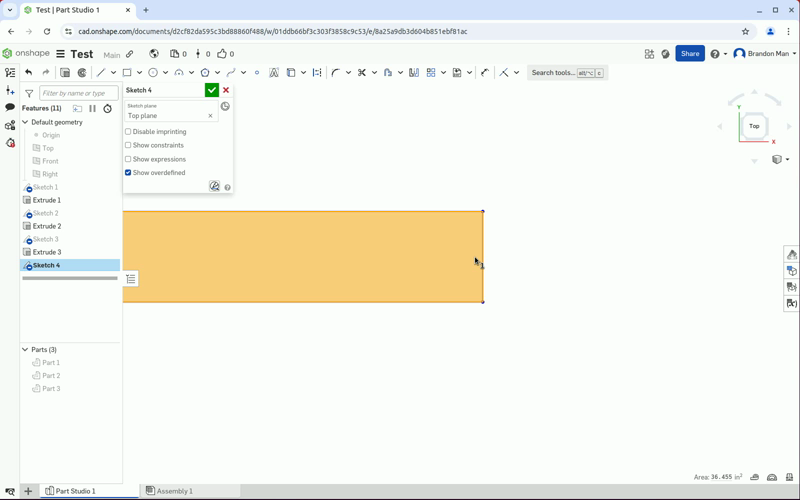
scroll(-6)
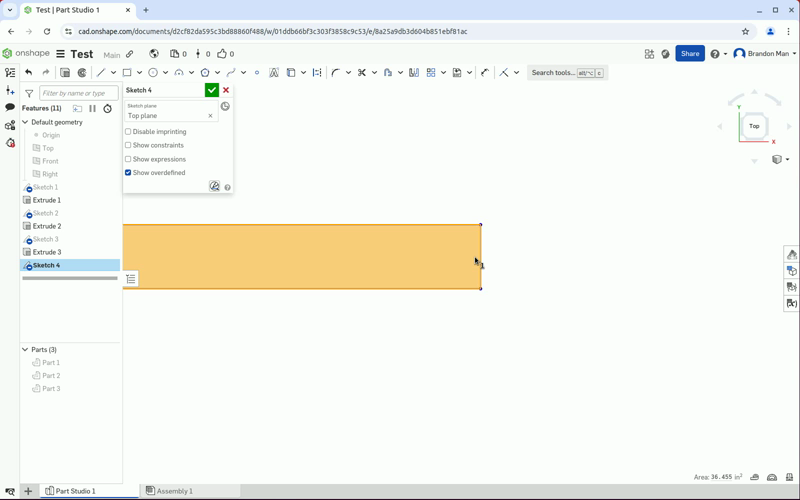
scroll(-6)
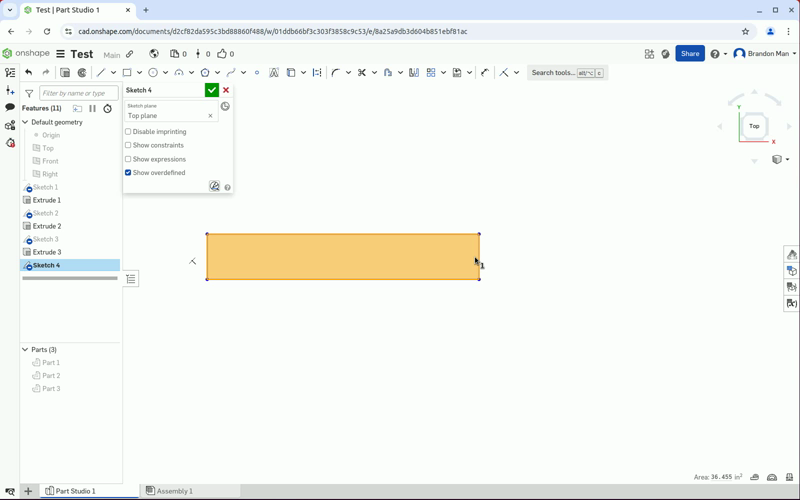
scroll(-6)
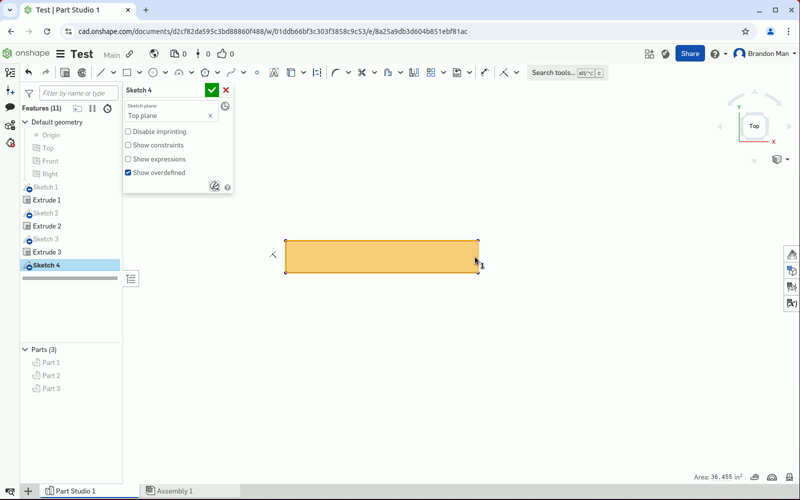
scroll(-6)
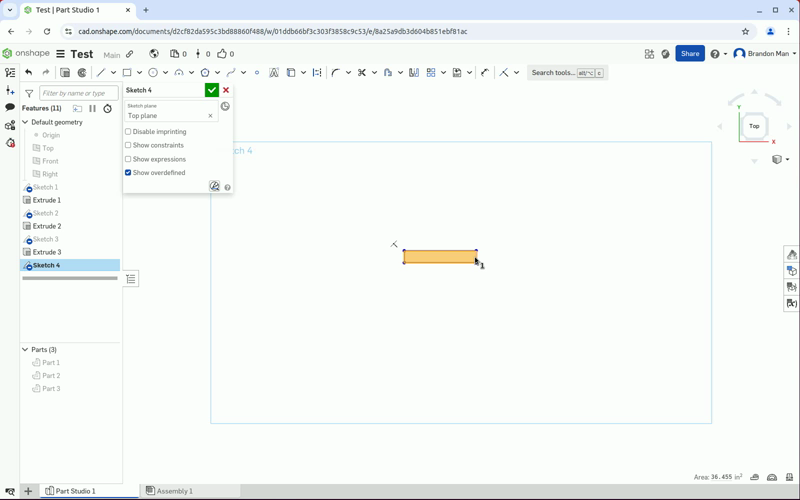
mouse_move(73, 352)
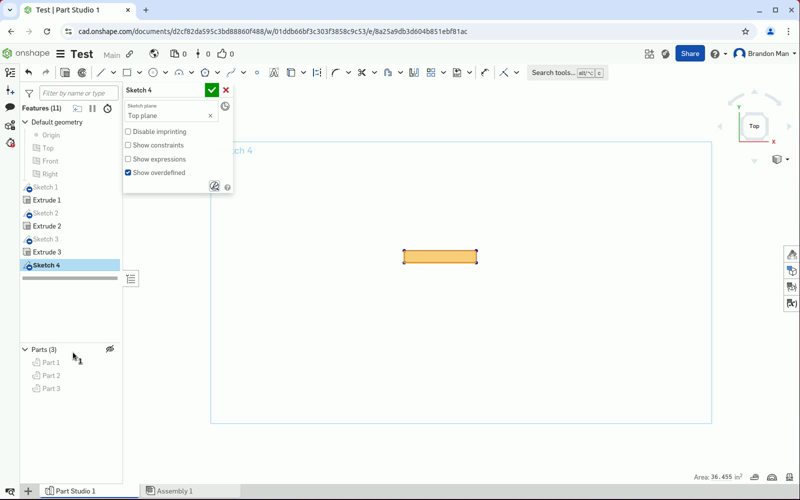
key(shift+y)
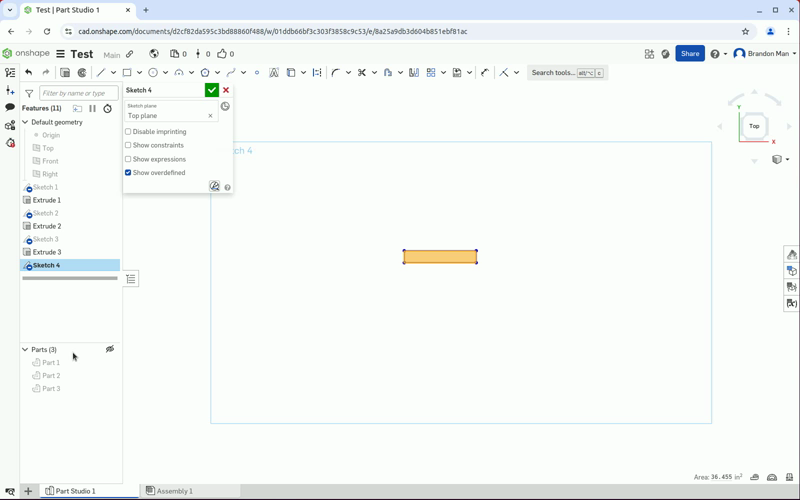
key(shift+e)
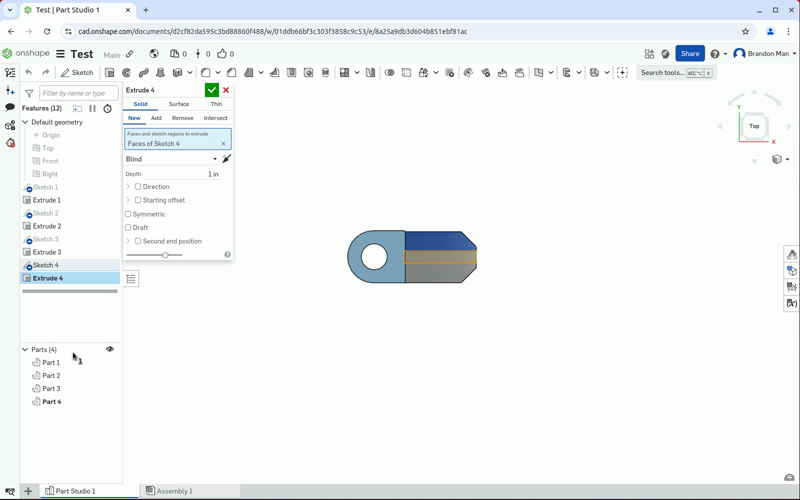
mouse_move(143, 106)
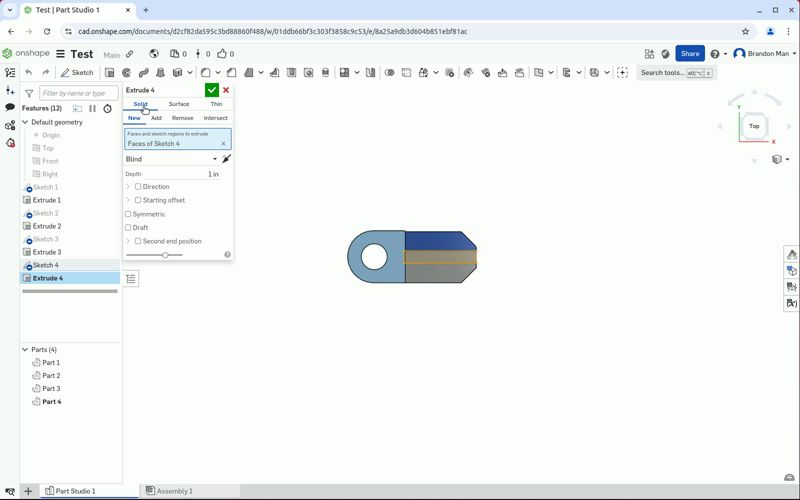
click(143, 106)
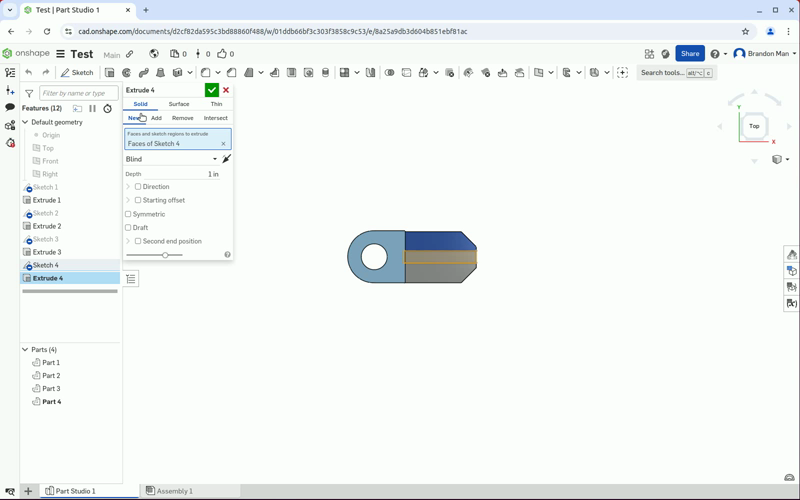
mouse_move(137, 120)
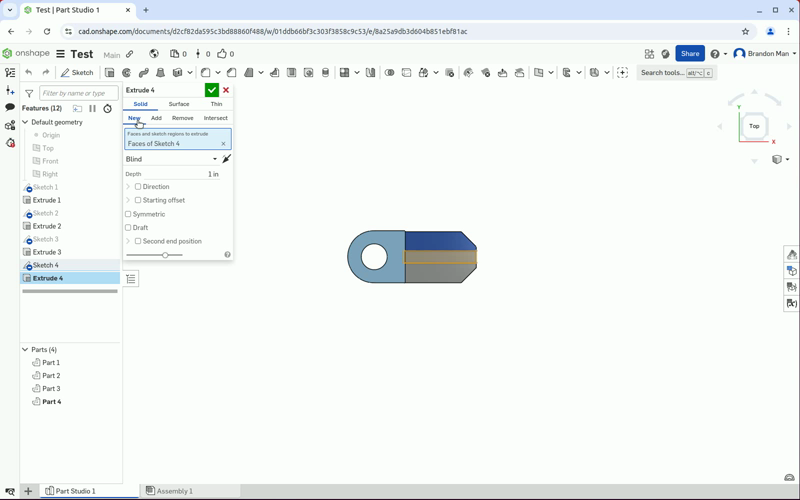
click(137, 120)
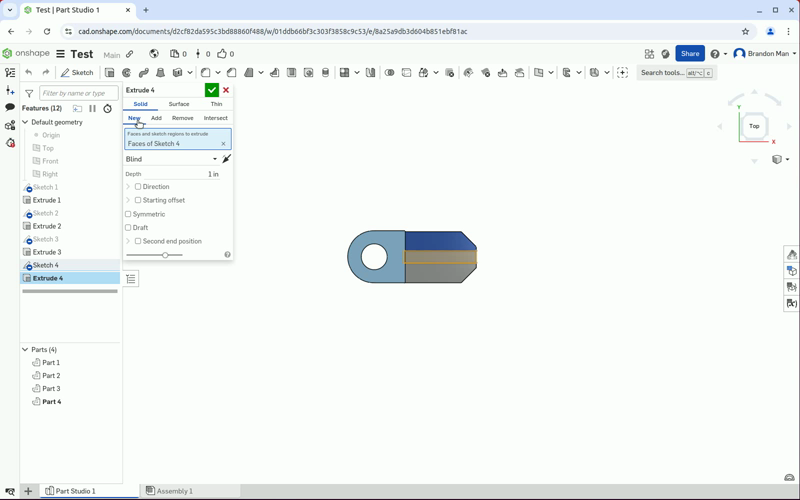
key(tab, 4)
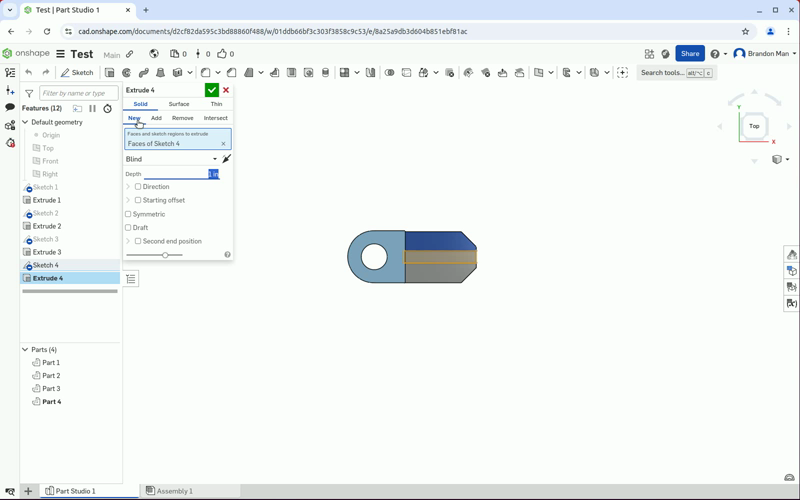
text(3.129)
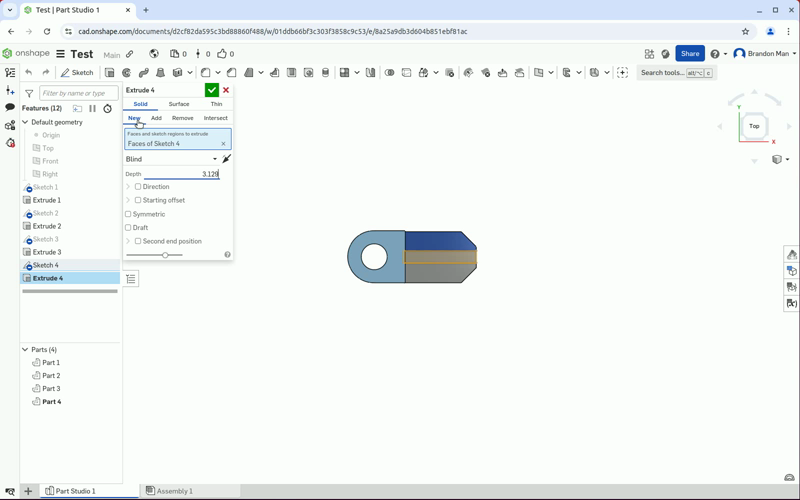
key(enter)
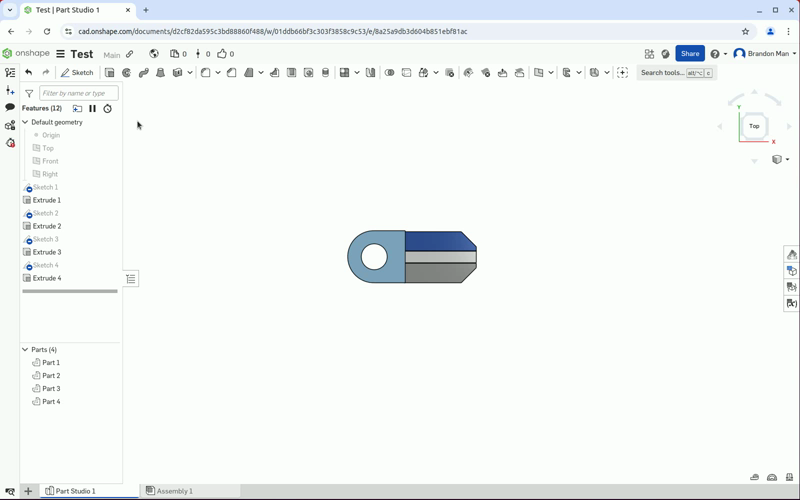
key(shift+h)
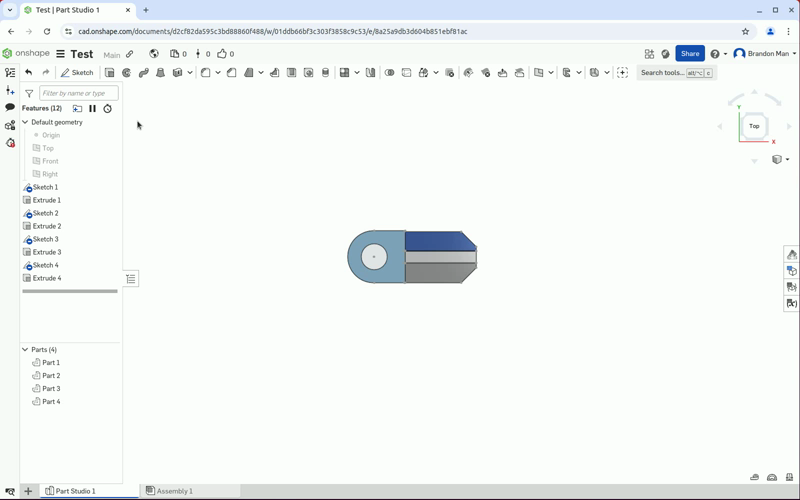
key(shift+h)
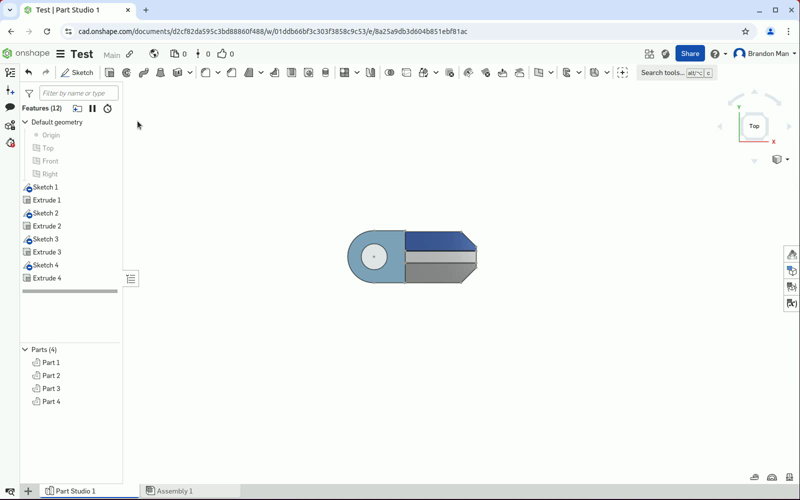
key(shift+7)
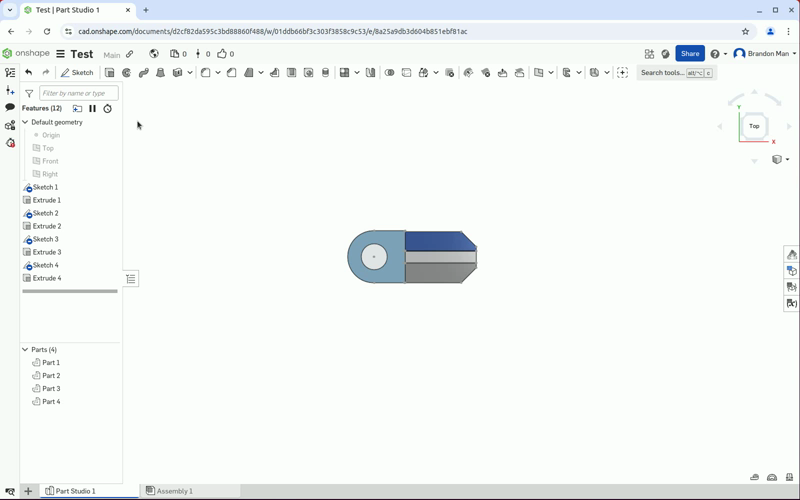
key(up, 3)
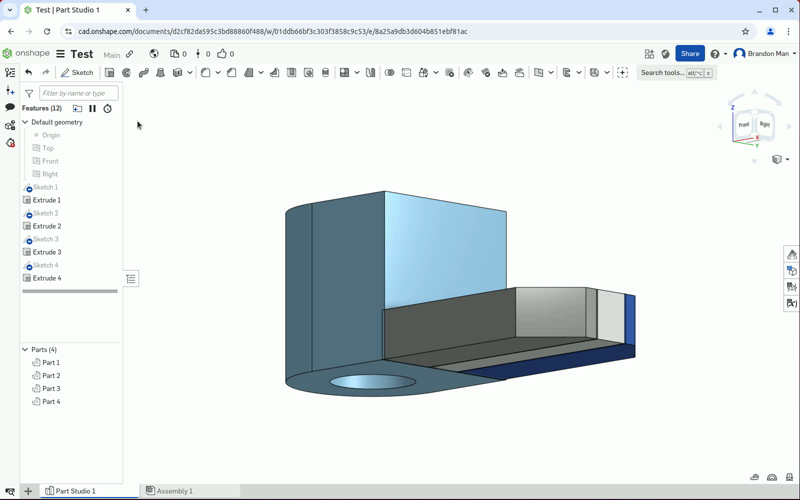
key(left, 3)
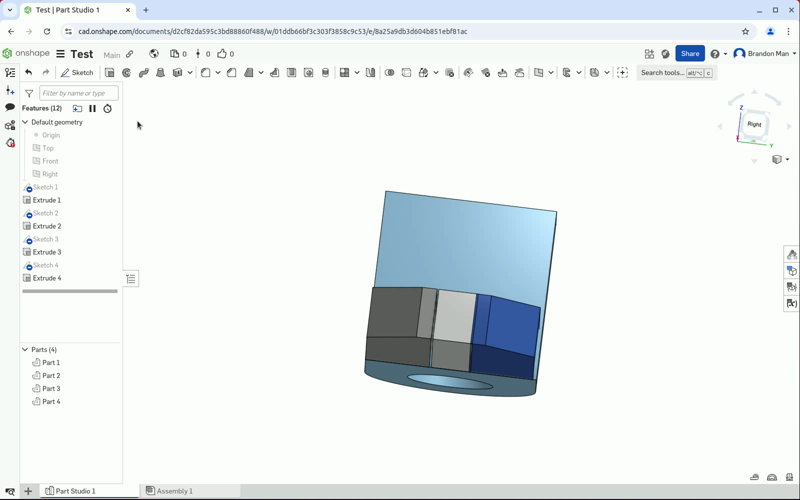
key(right, 3)
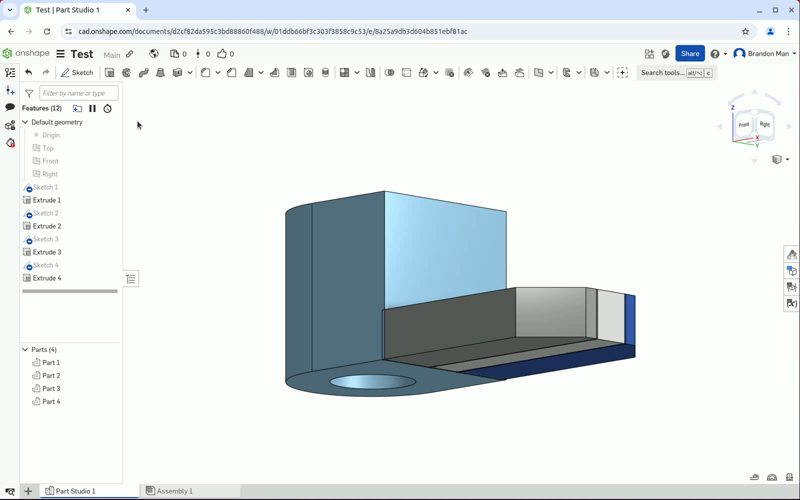
key(down, 3)
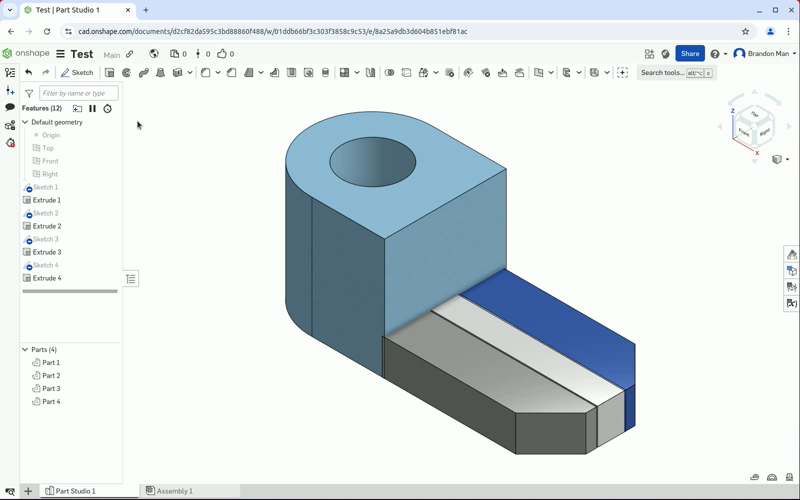
mouse_move(73, 189)
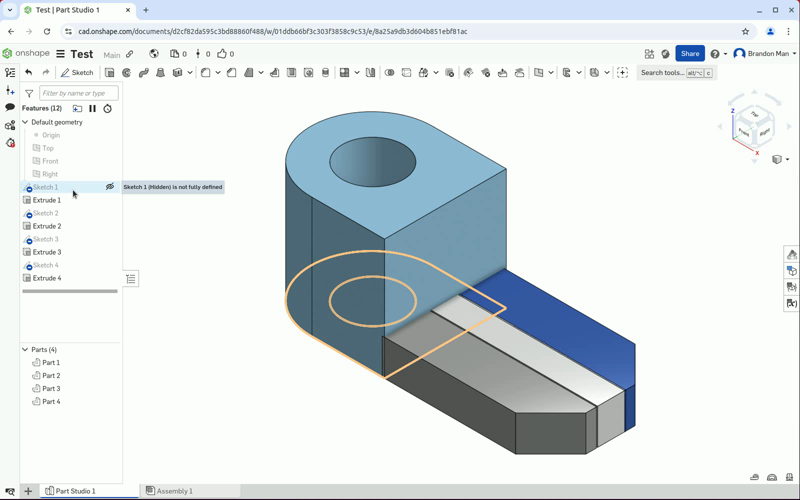
click(73, 189)